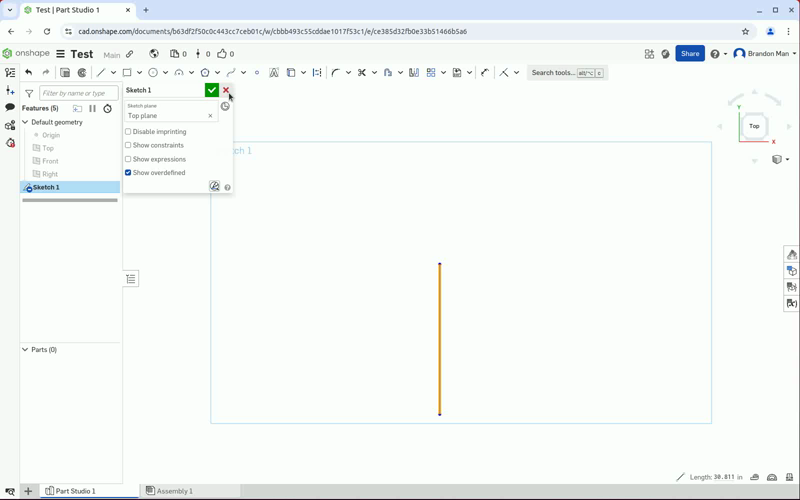
key(shift+h)
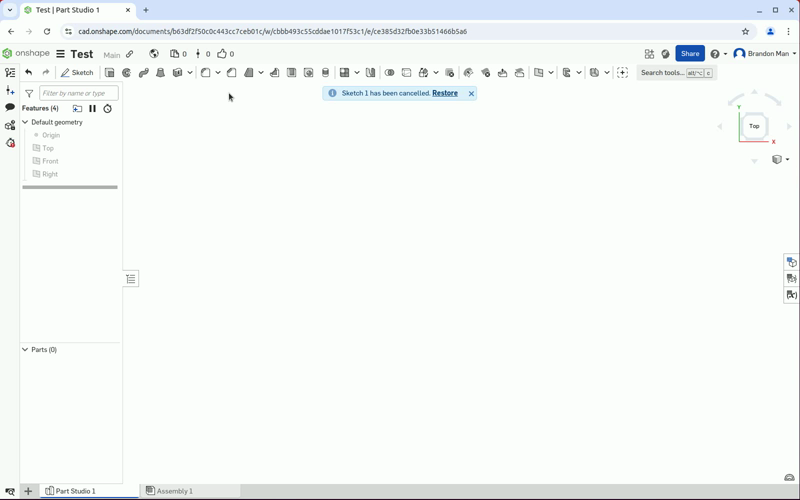
mouse_move(73, 352)
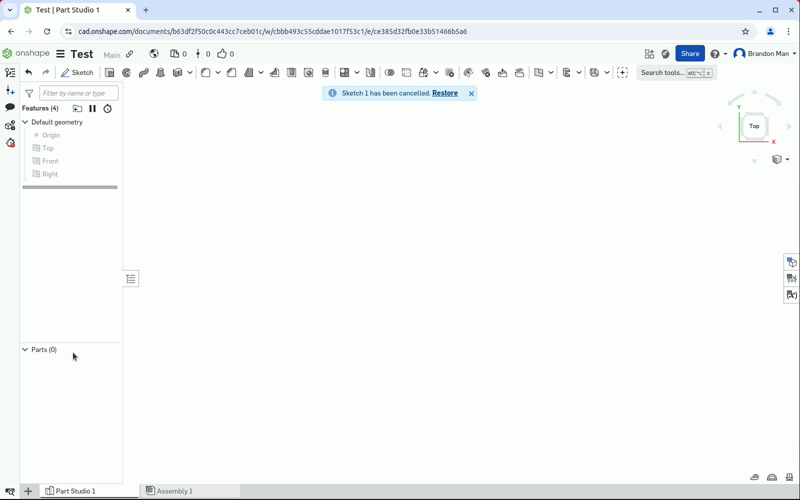
key(y)
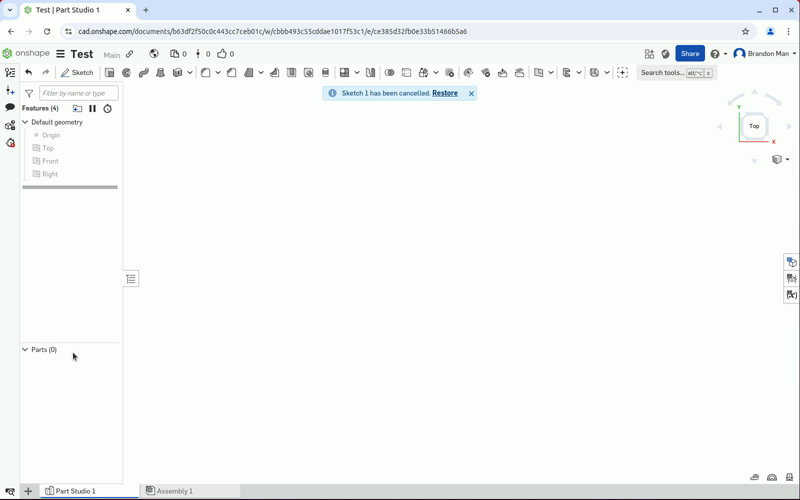
key(shift+p)
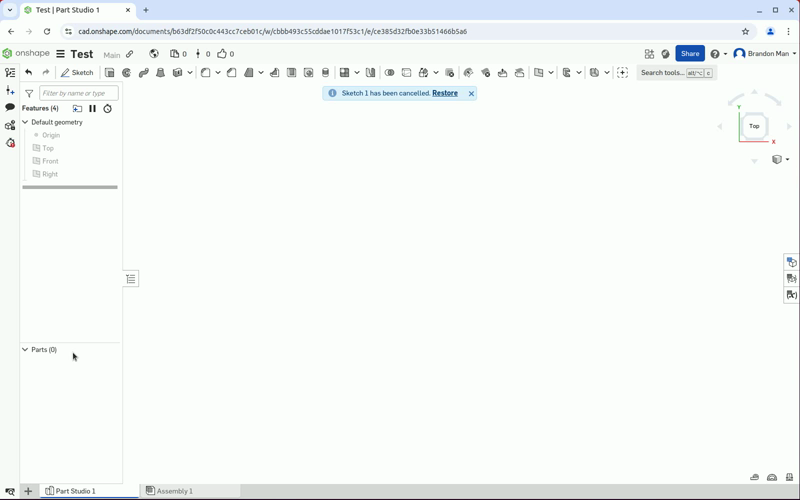
key(space)
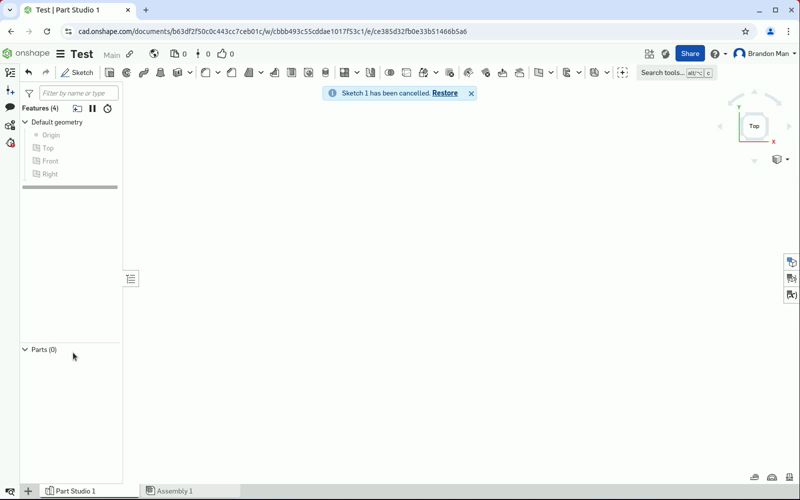
key_down(shift)
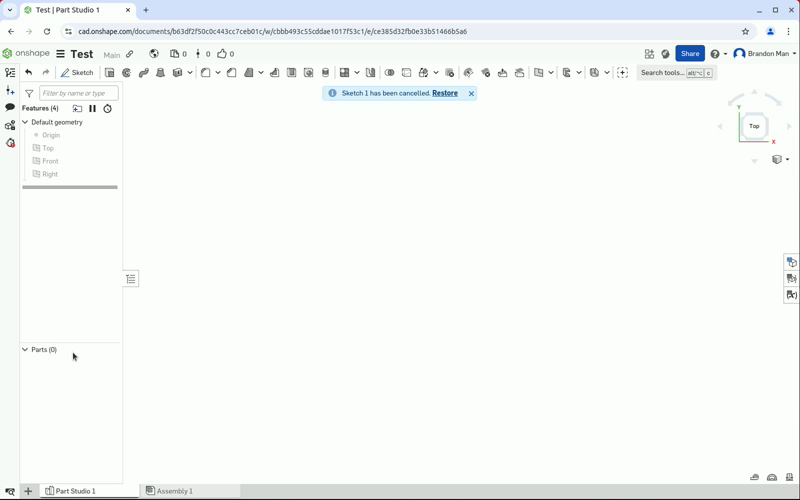
key(up)
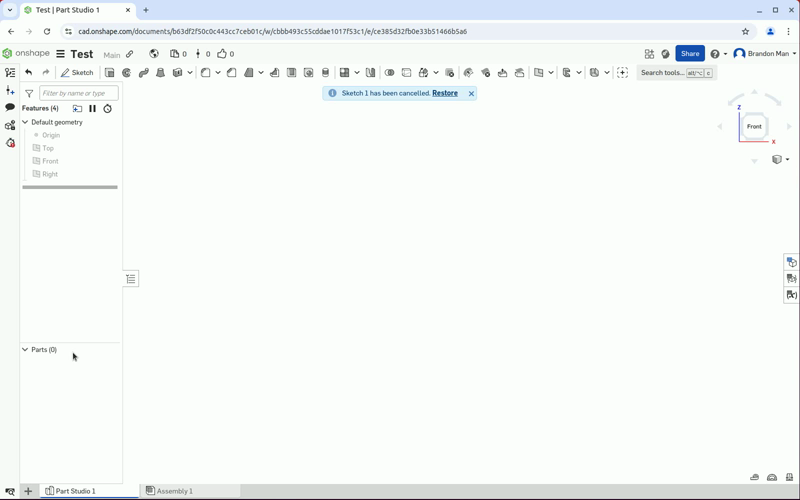
key_up(shift)
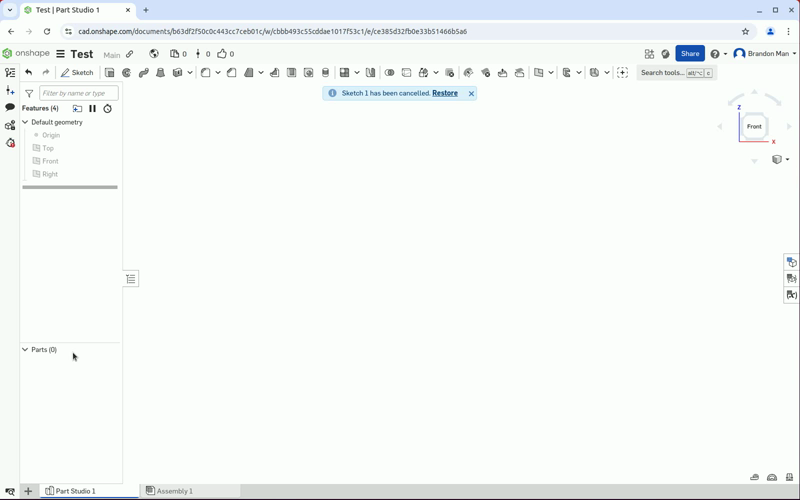
mouse_move(73, 352)
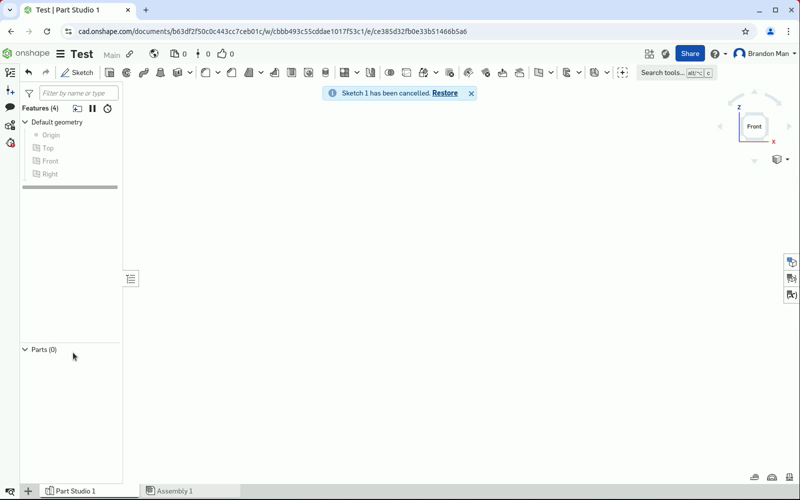
key(shift+y)
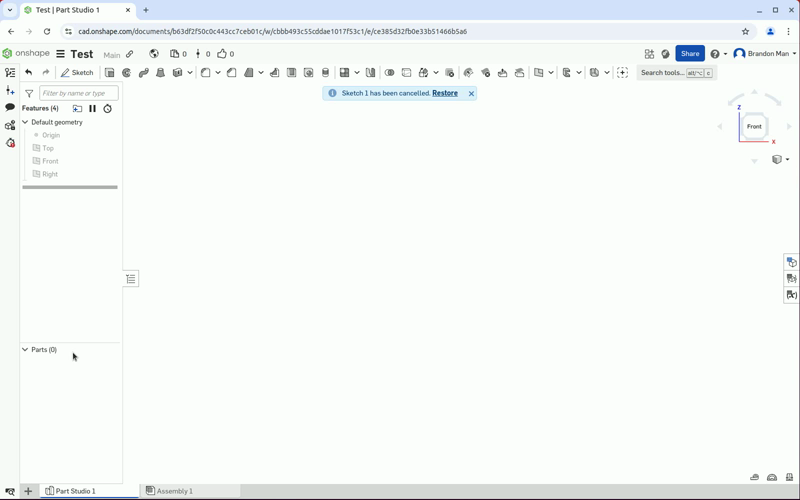
key(shift+s)
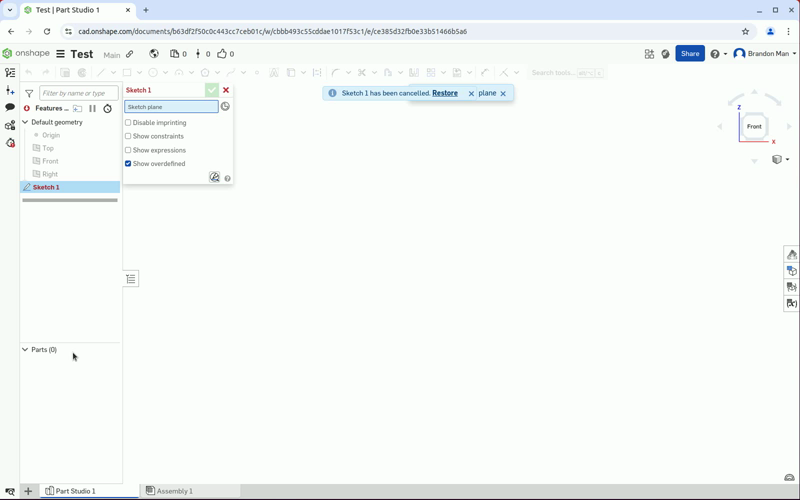
mouse_move(73, 163)
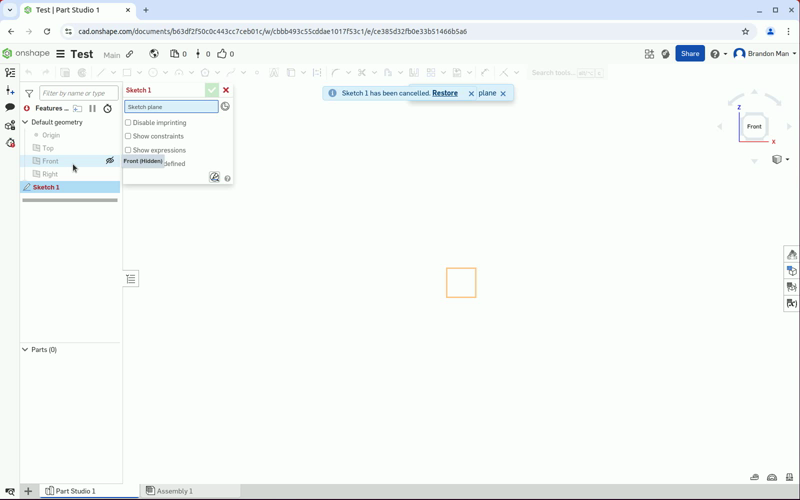
click(73, 163)
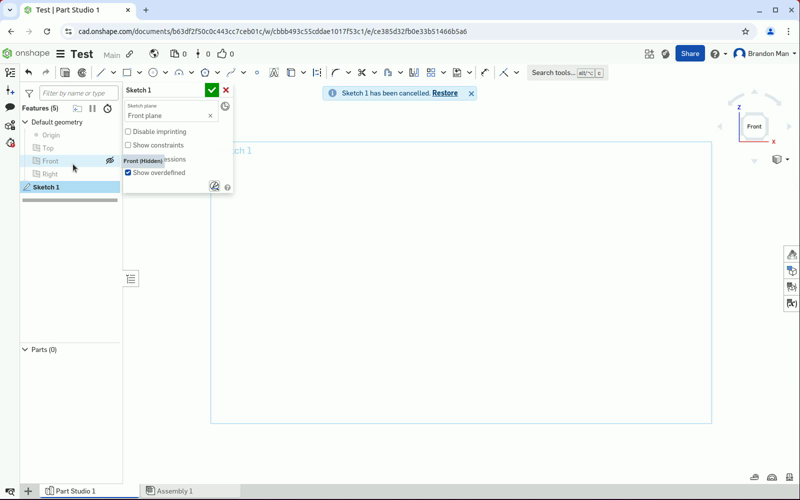
mouse_move(73, 352)
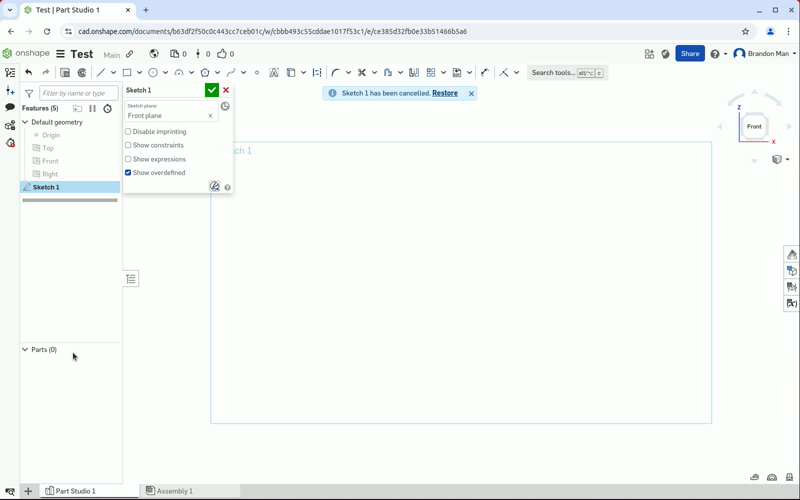
key(y)
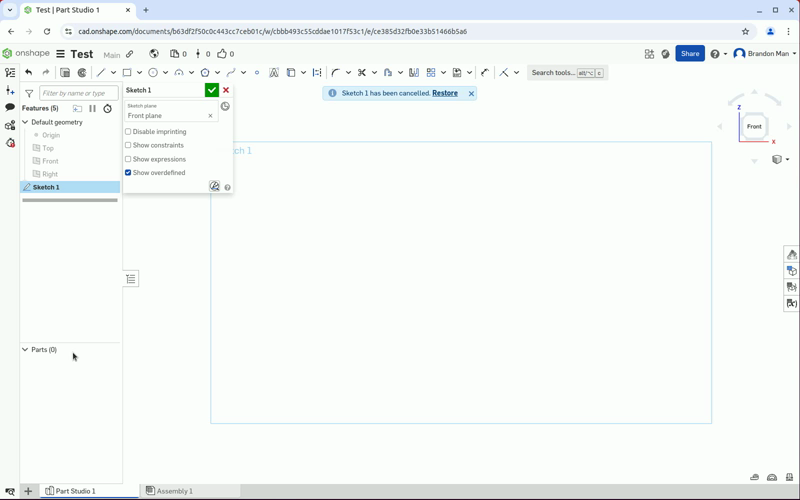
key(l)
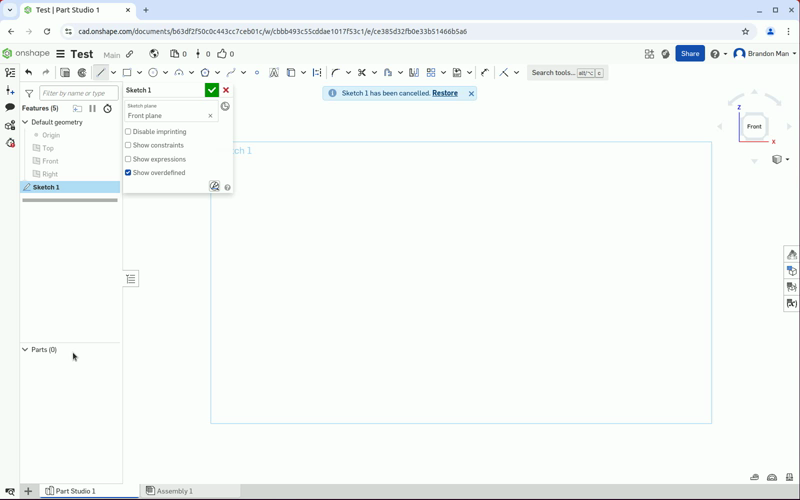
key_down(shift)
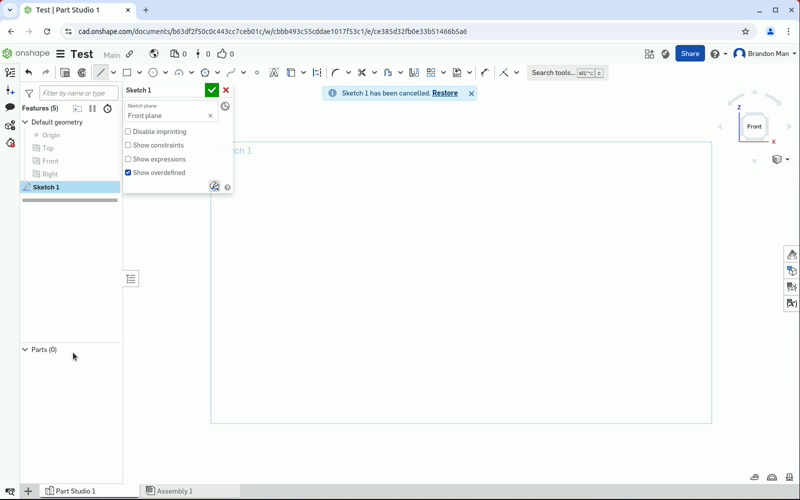
mouse_move(460, 282)
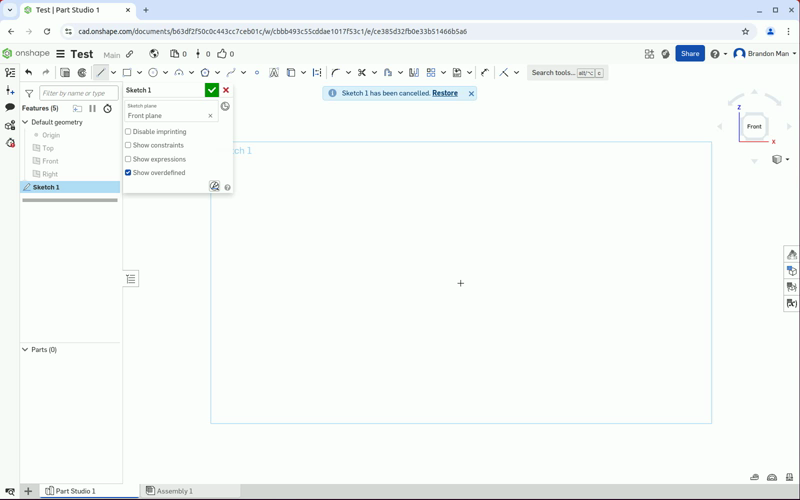
click(460, 282)
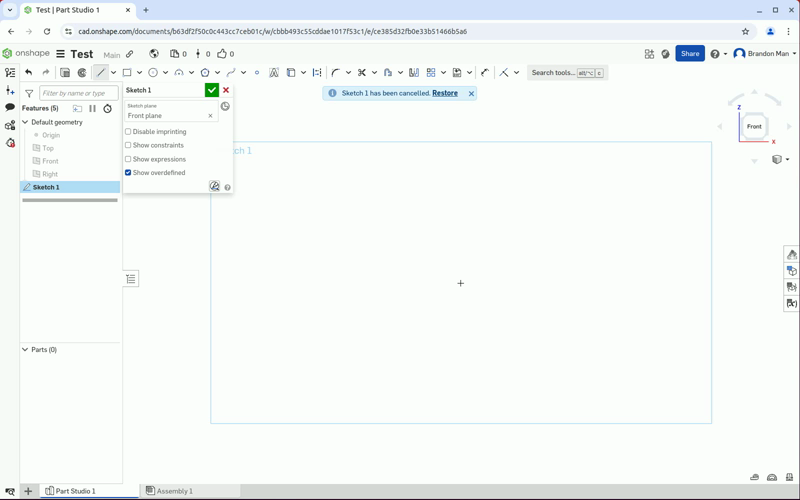
key_up(shift)
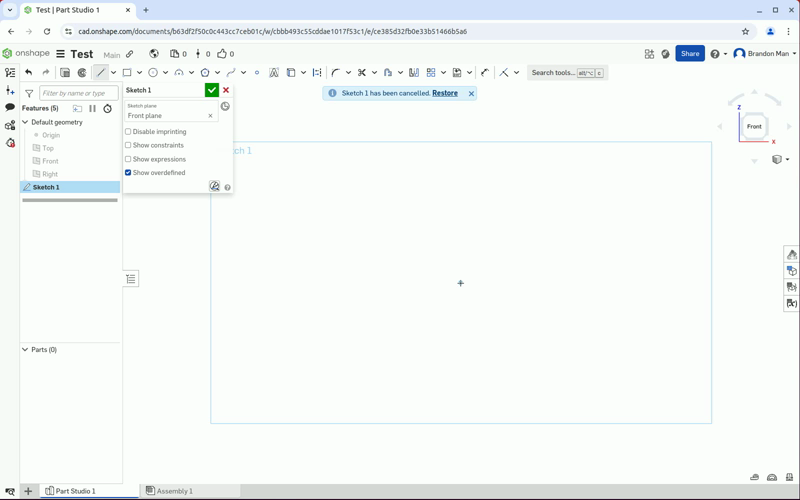
key_down(shift)
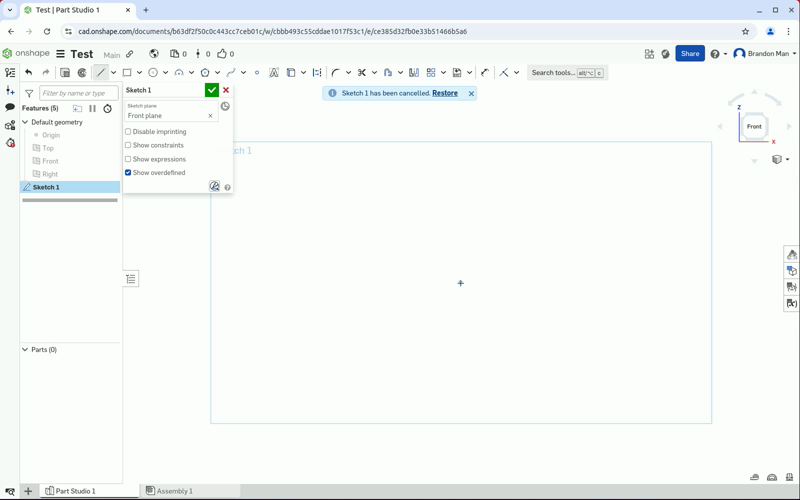
mouse_move(573, 282)
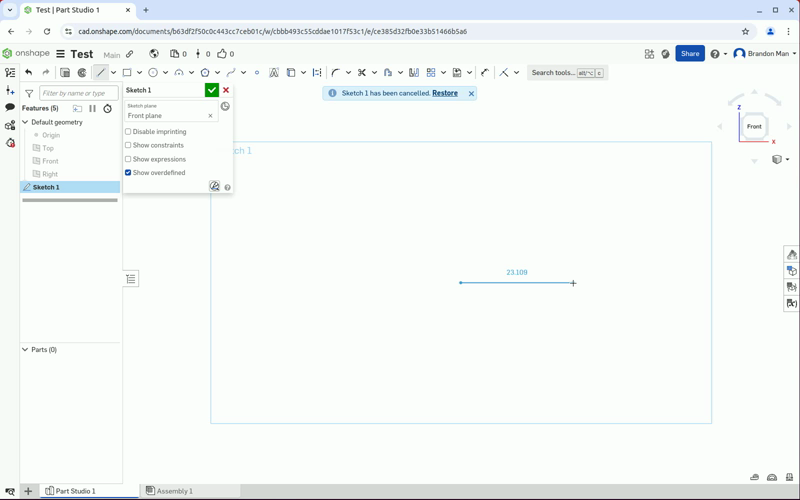
click(573, 282)
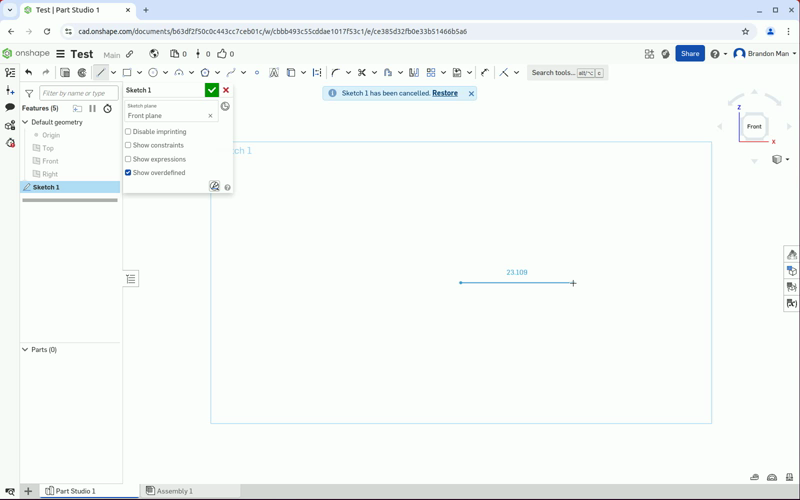
key_up(shift)
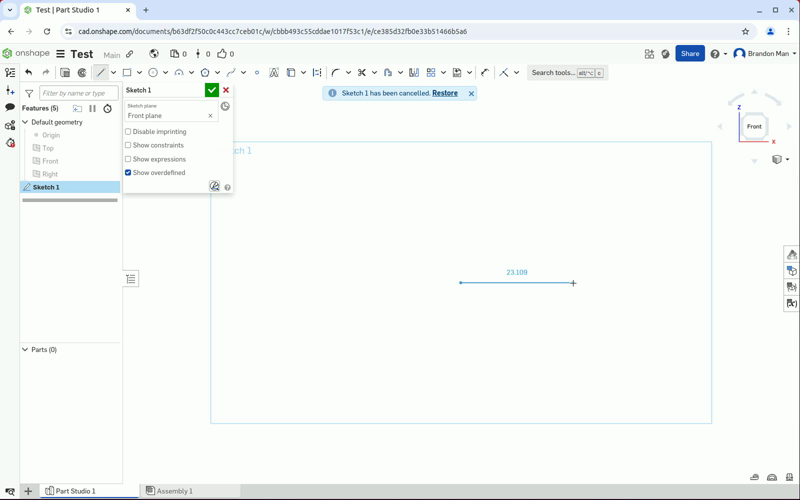
key_down(shift)
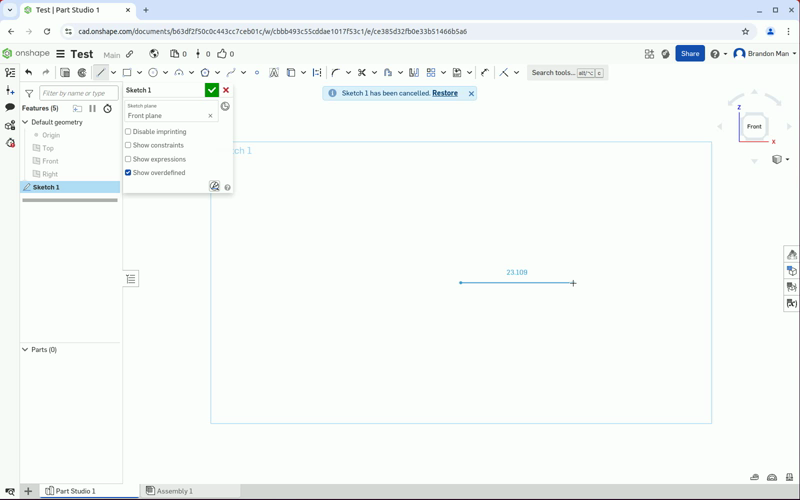
mouse_move(589, 282)
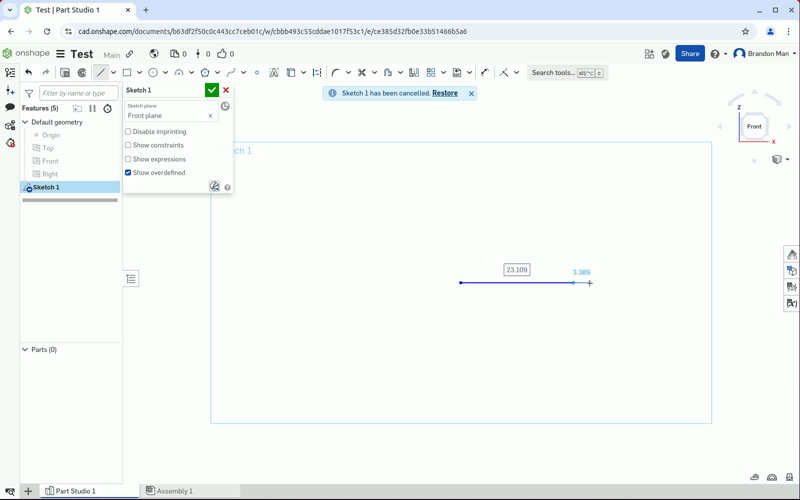
mouse_move(573, 272)
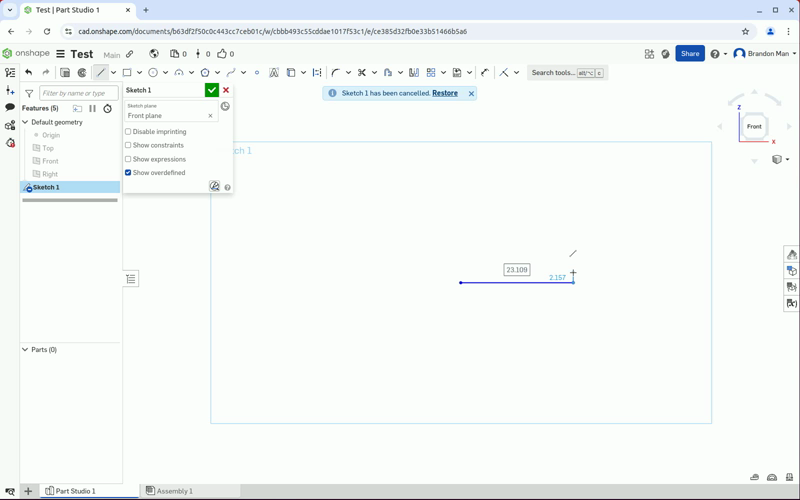
click(573, 272)
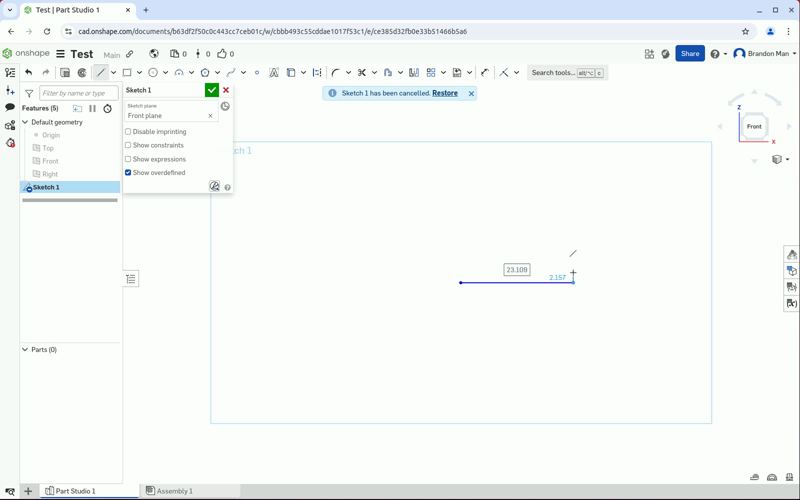
key_up(shift)
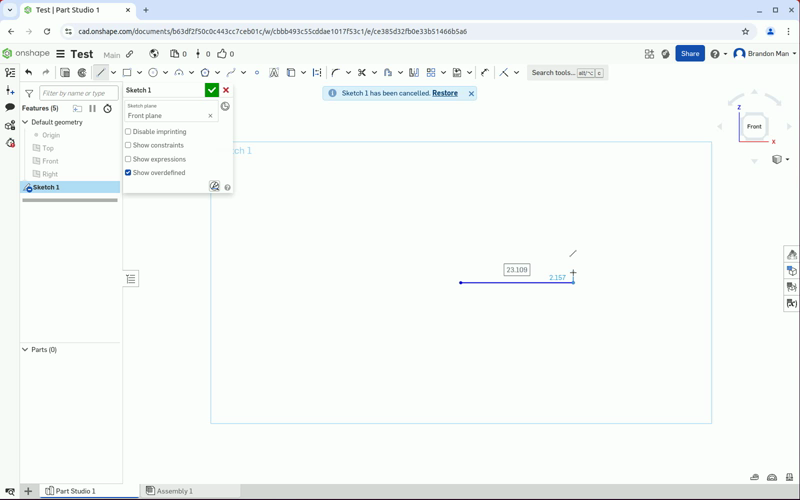
key_down(shift)
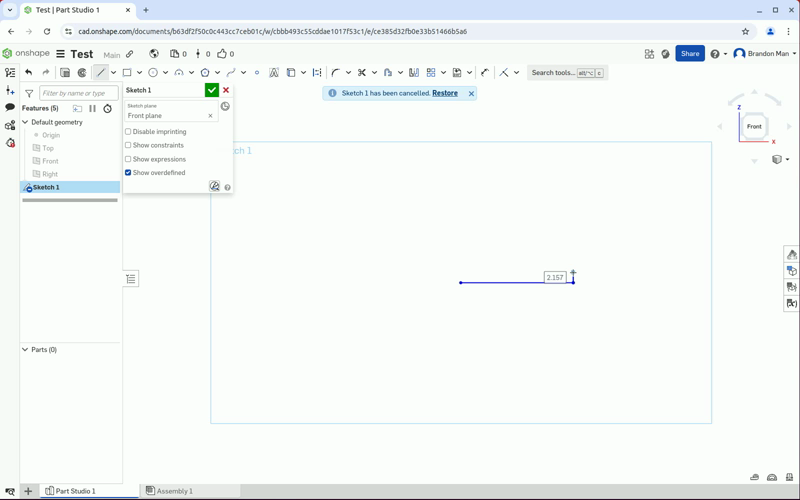
mouse_move(460, 272)
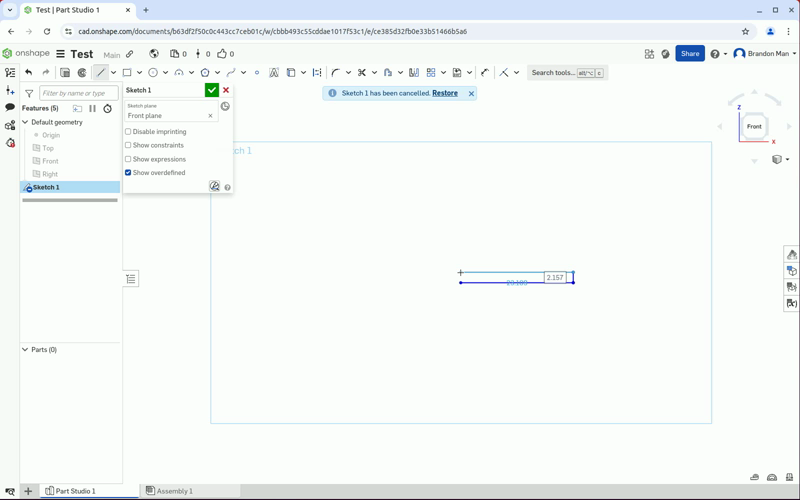
click(460, 272)
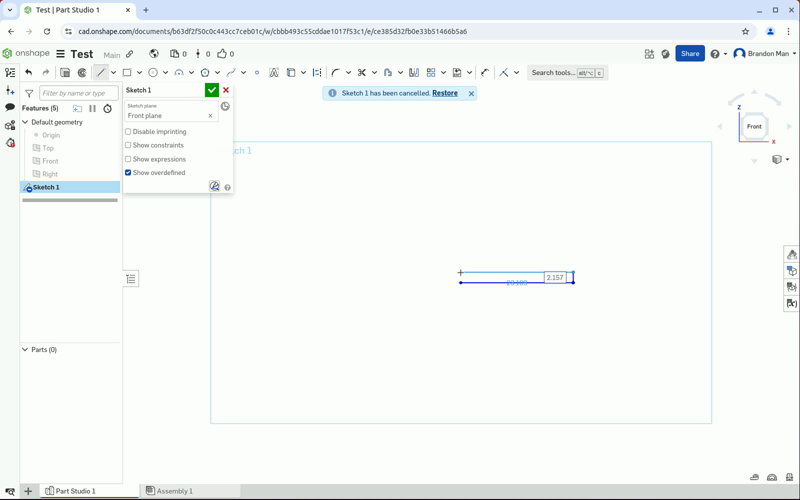
key_up(shift)
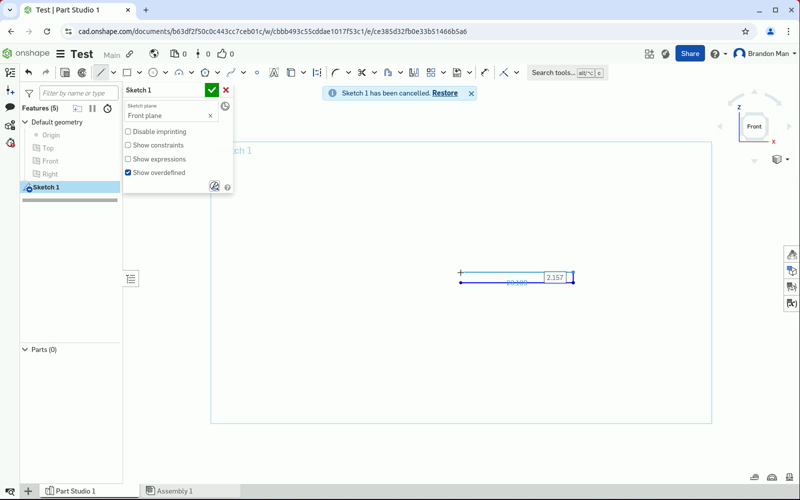
mouse_move(490, 272)
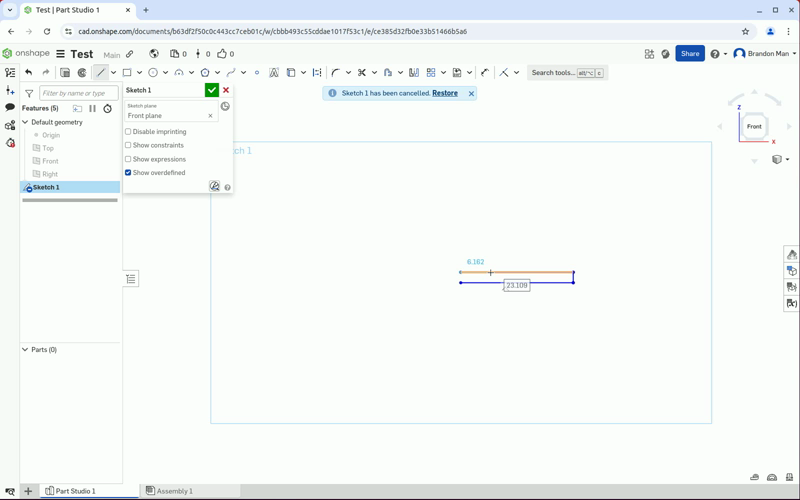
key_down(shift)
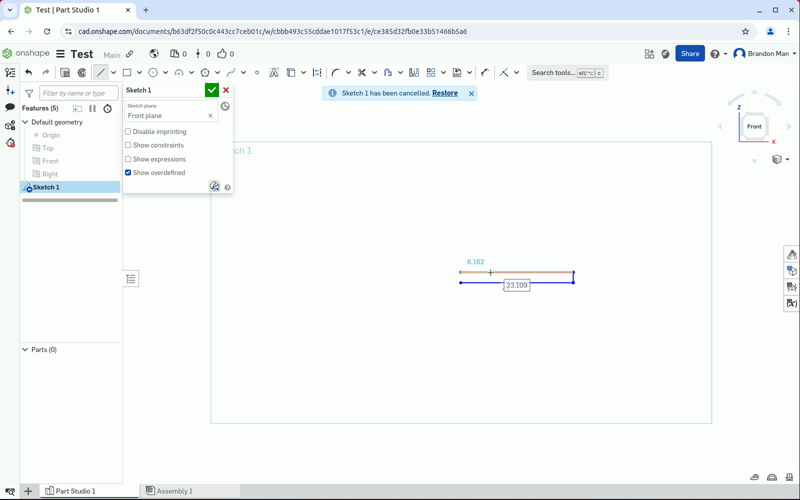
mouse_move(460, 282)
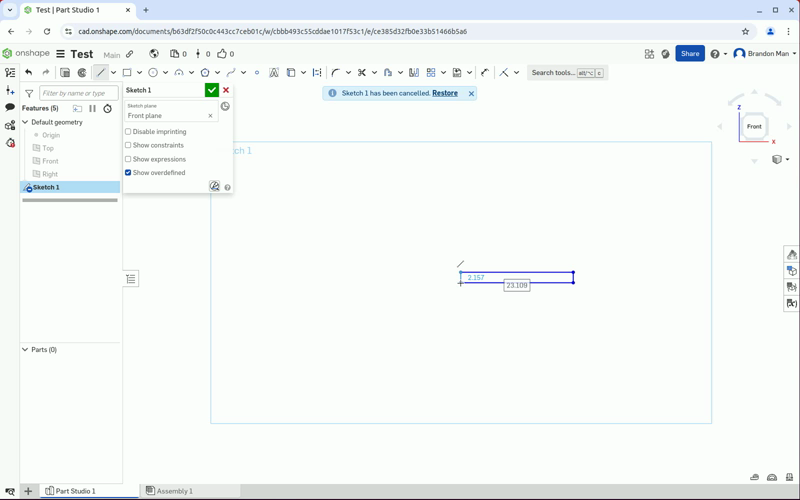
key_up(shift)
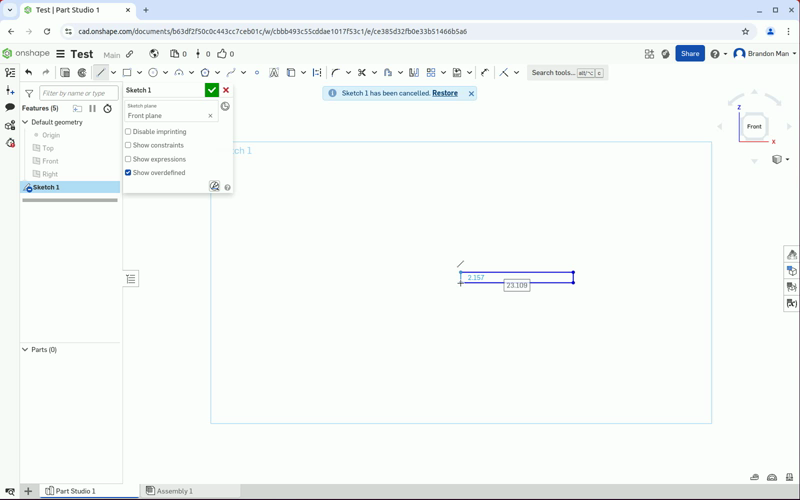
click(460, 282)
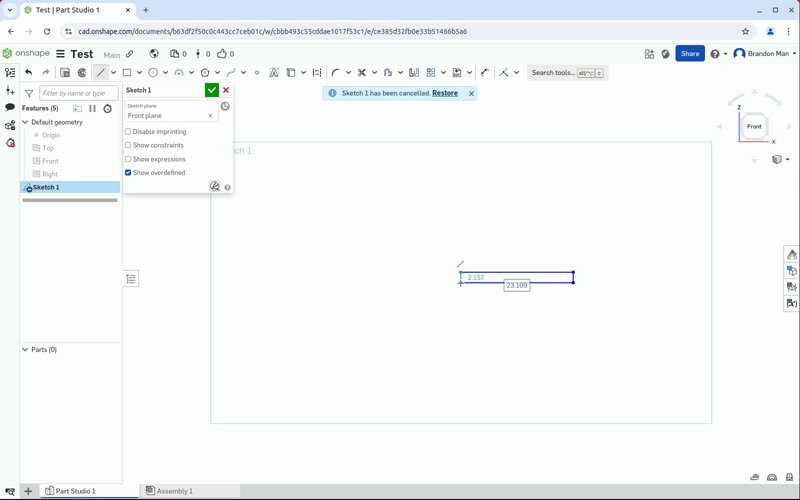
key(esc)
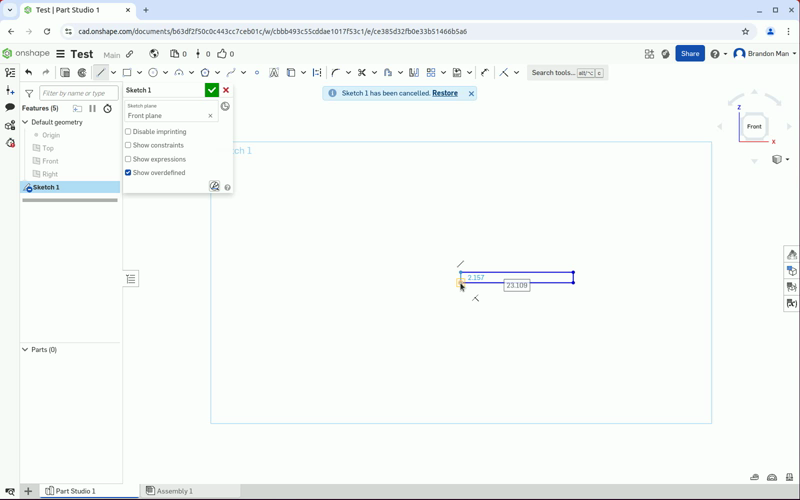
mouse_move(525, 280)
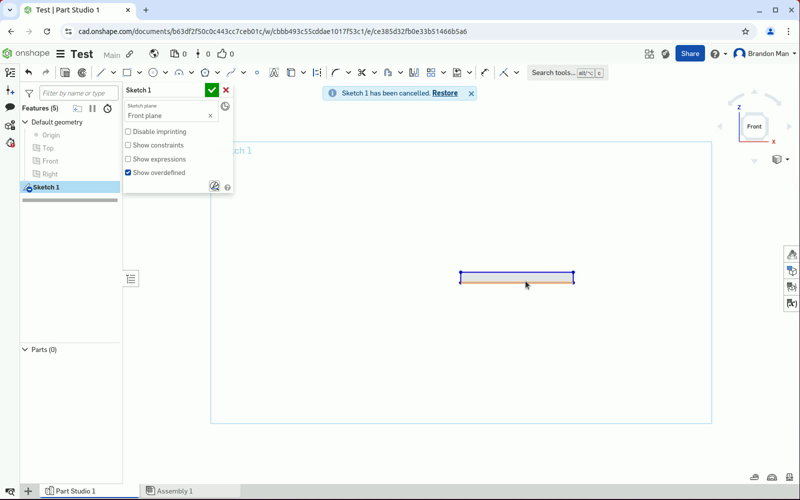
scroll(6)
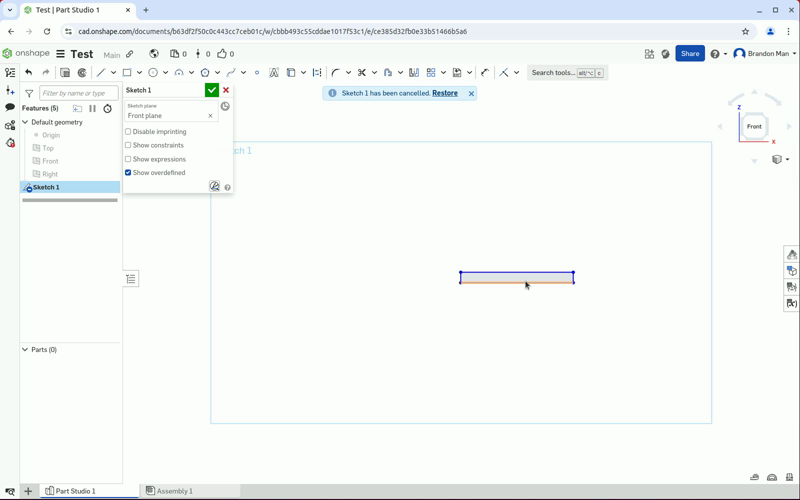
scroll(6)
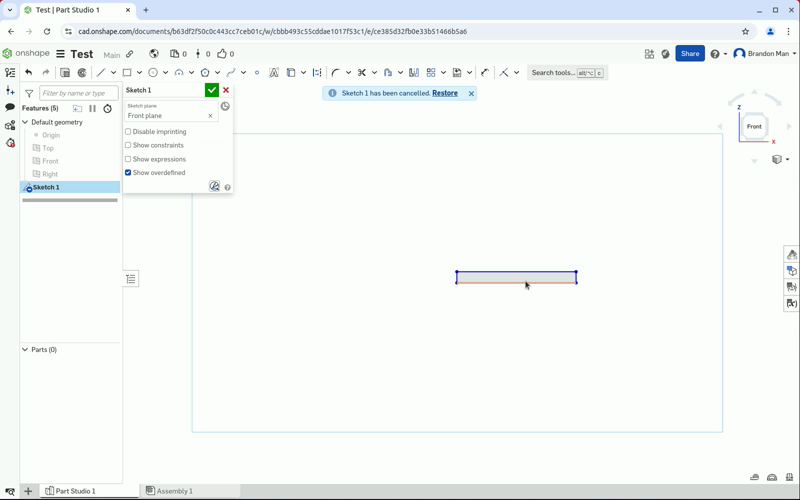
scroll(6)
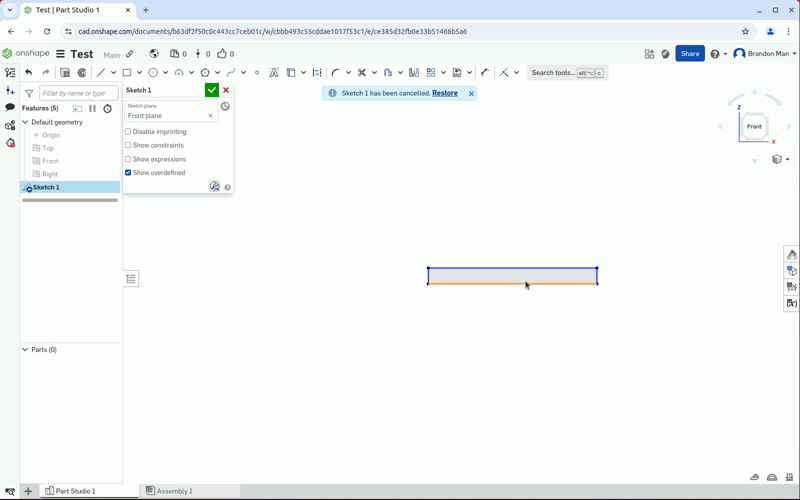
scroll(6)
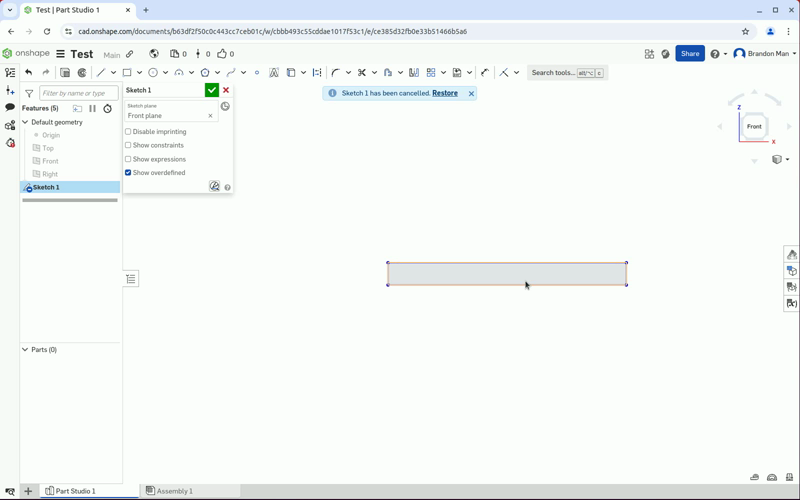
scroll(6)
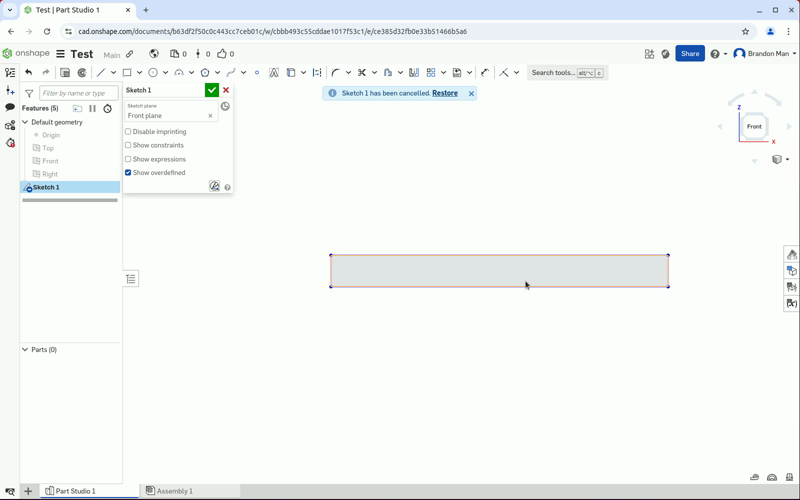
scroll(6)
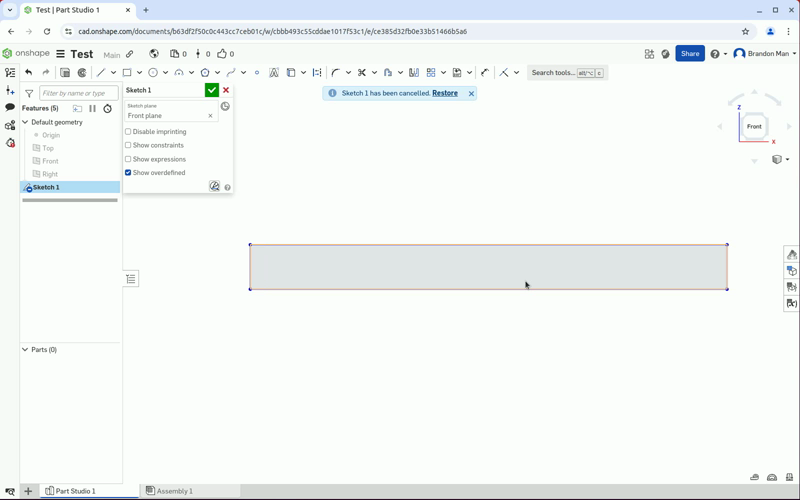
scroll(6)
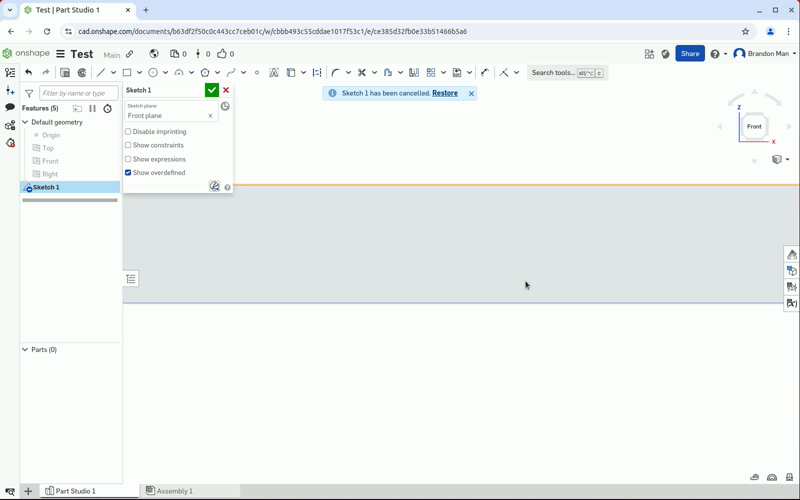
click(525, 280)
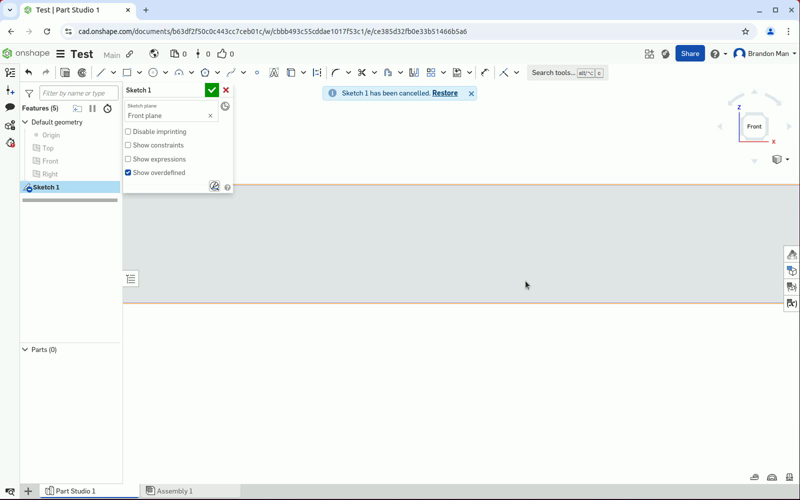
scroll(-6)
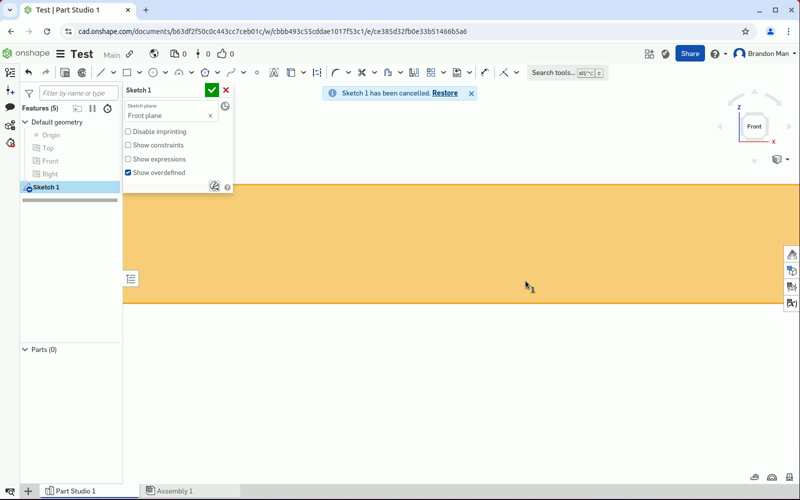
scroll(-6)
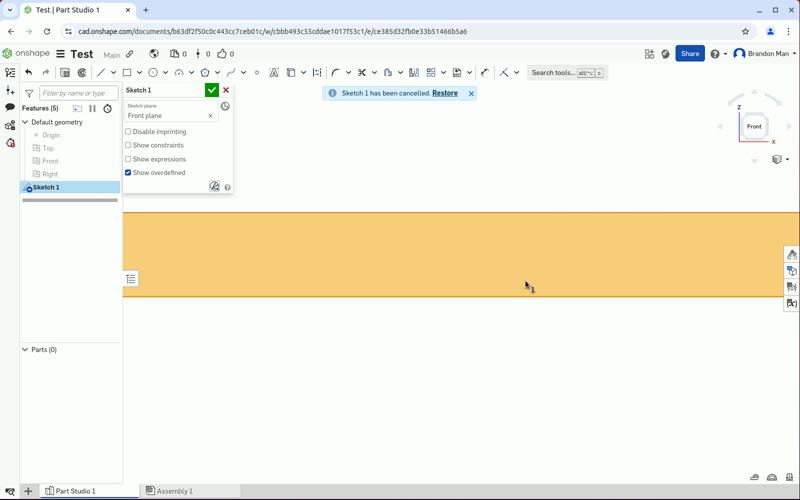
scroll(-6)
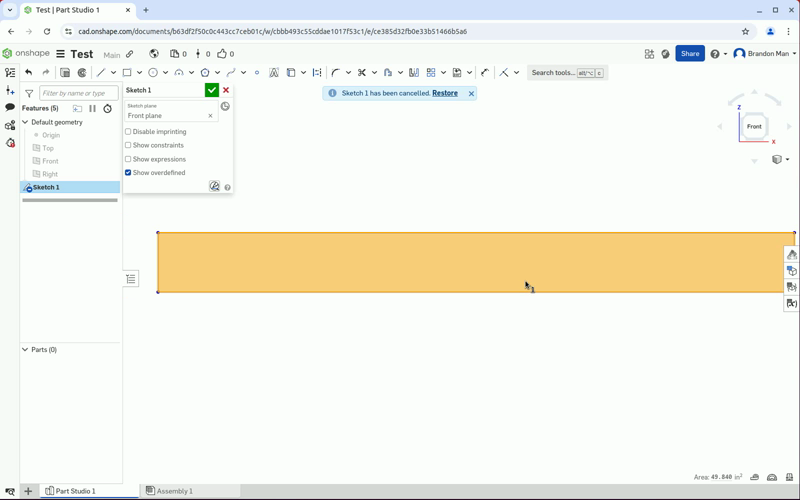
scroll(-6)
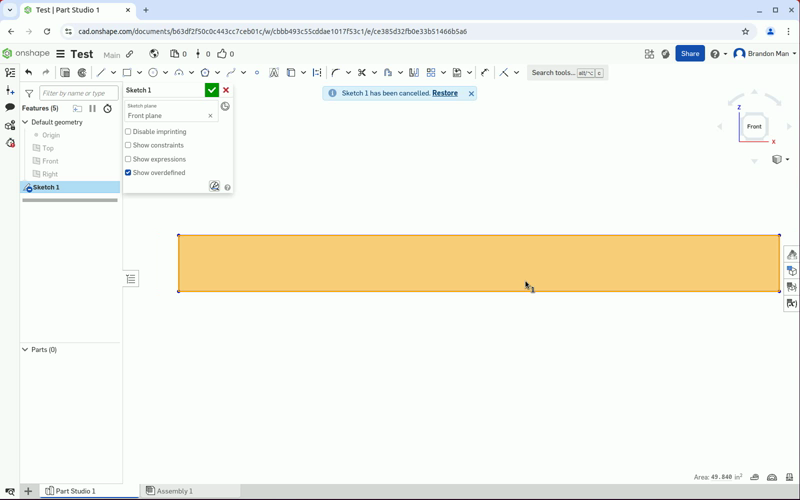
scroll(-6)
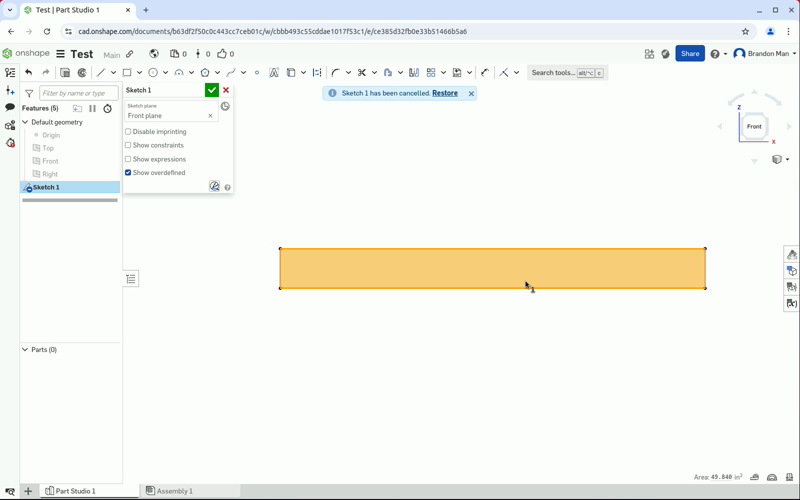
scroll(-6)
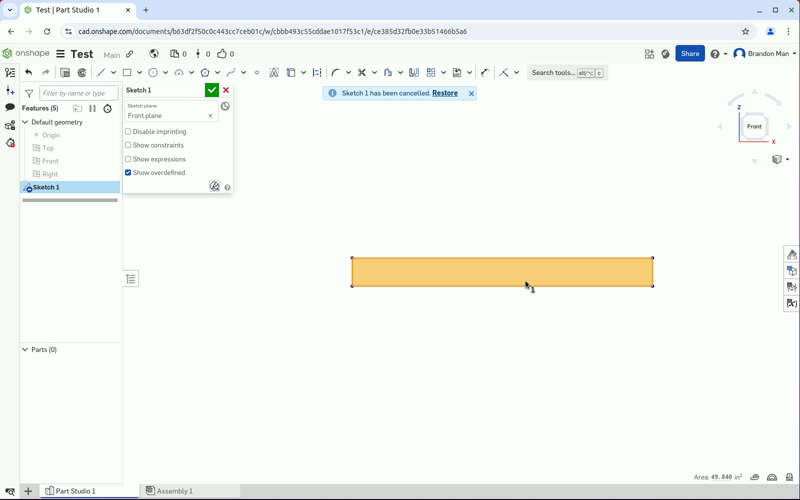
scroll(-6)
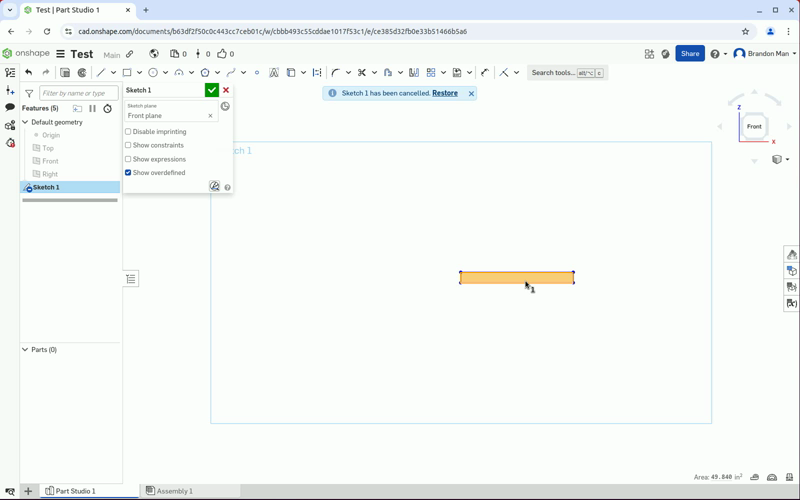
mouse_move(73, 352)
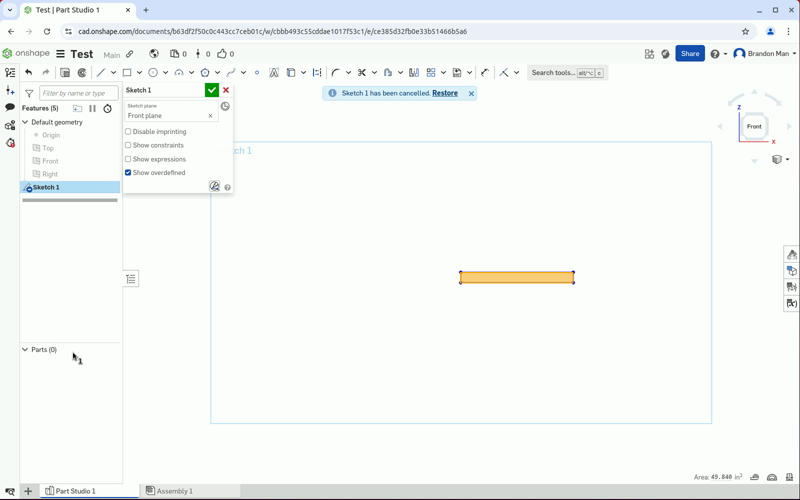
key(shift+y)
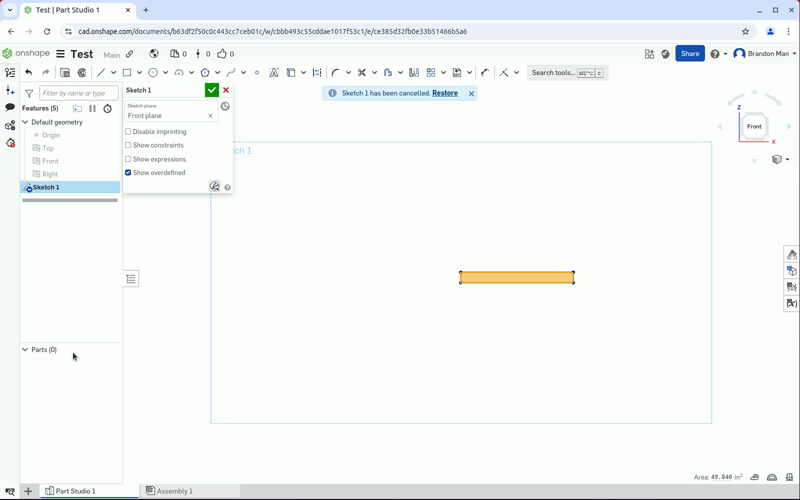
key(shift+e)
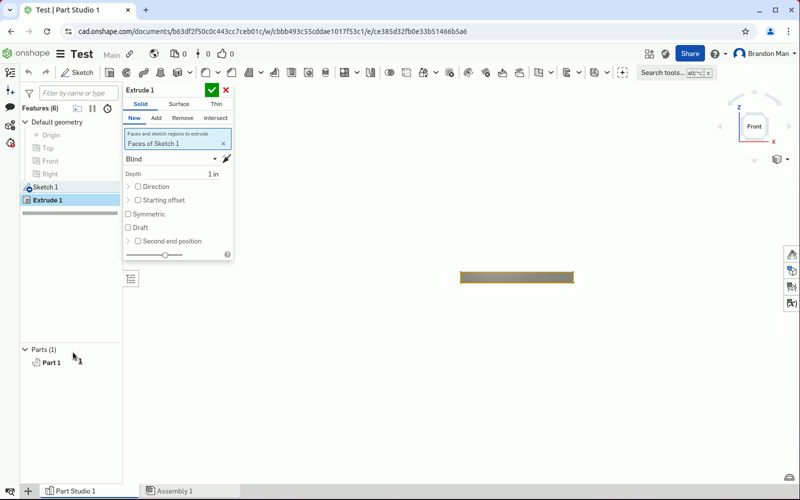
mouse_move(143, 106)
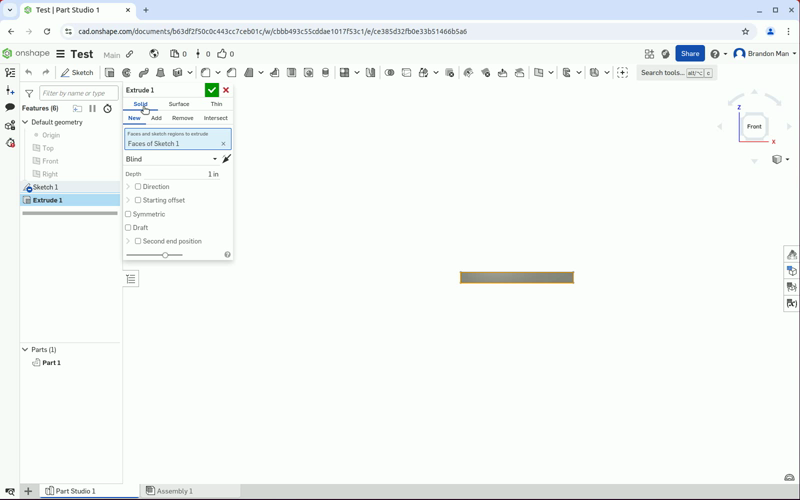
click(143, 106)
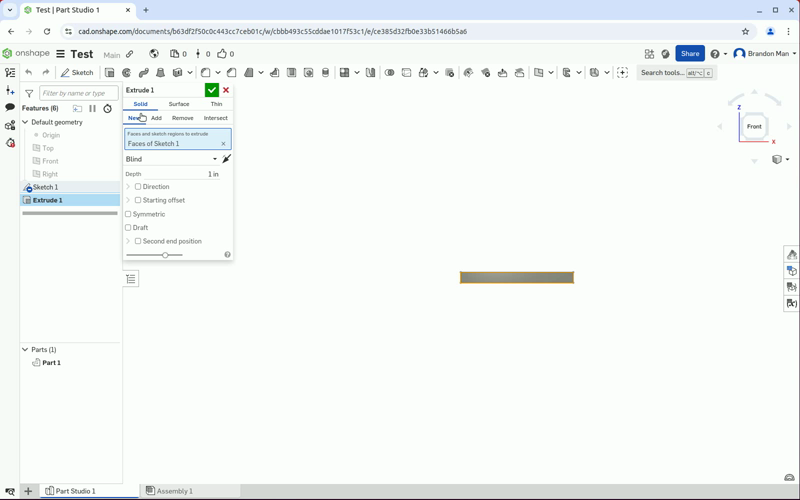
mouse_move(137, 120)
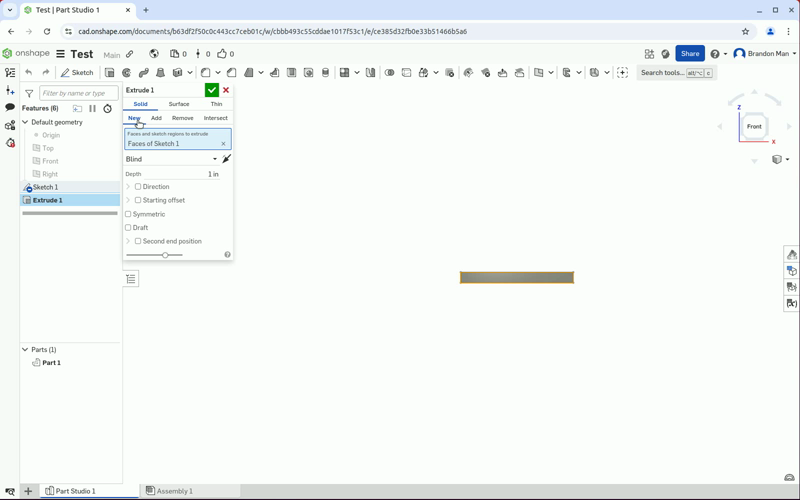
click(137, 120)
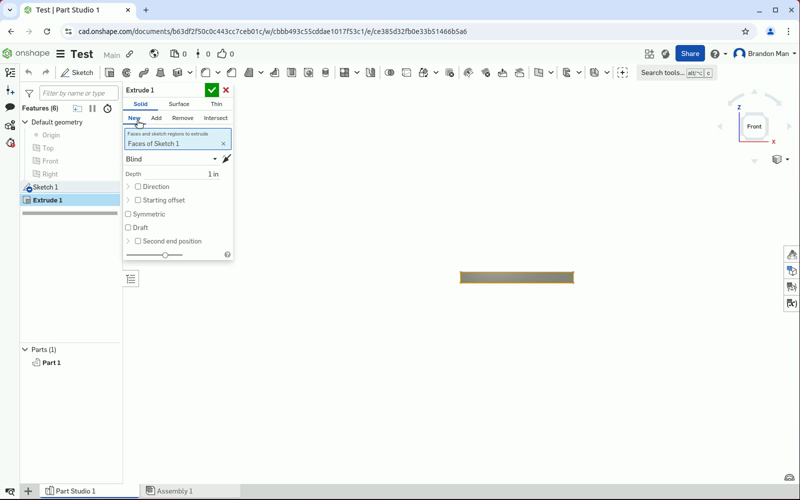
key(tab, 4)
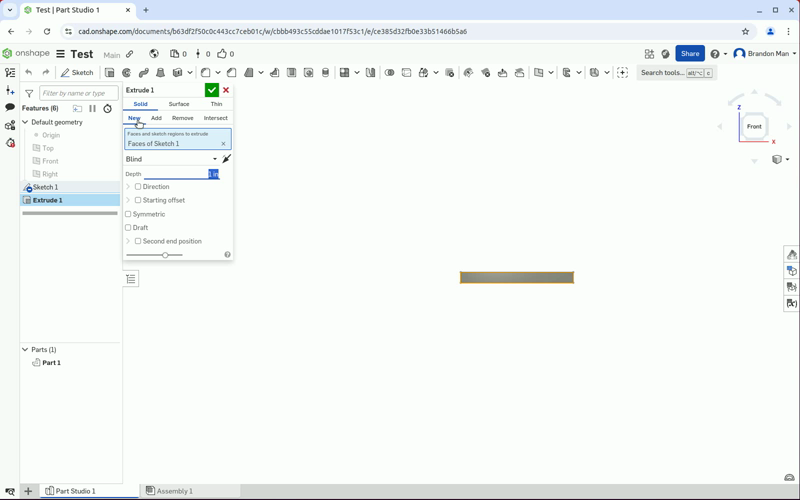
text(3.851)
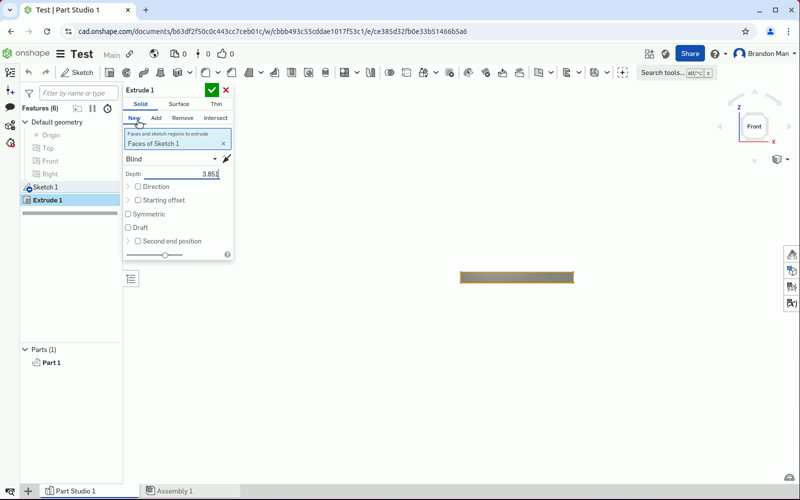
key(enter)
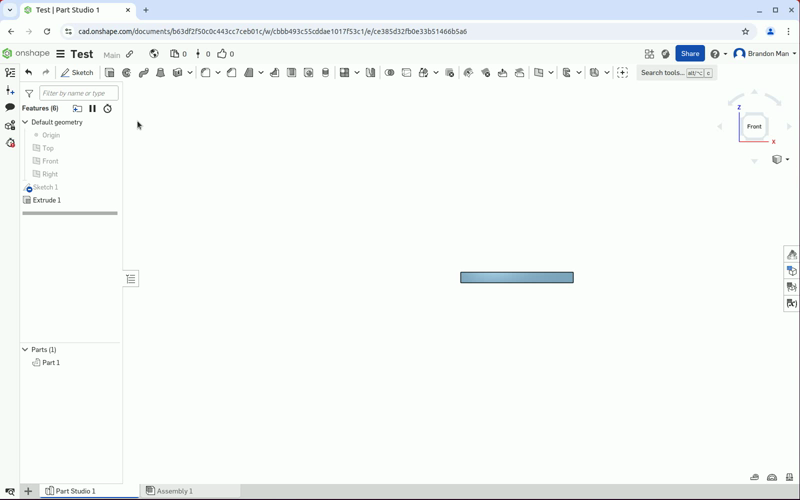
key(shift+h)
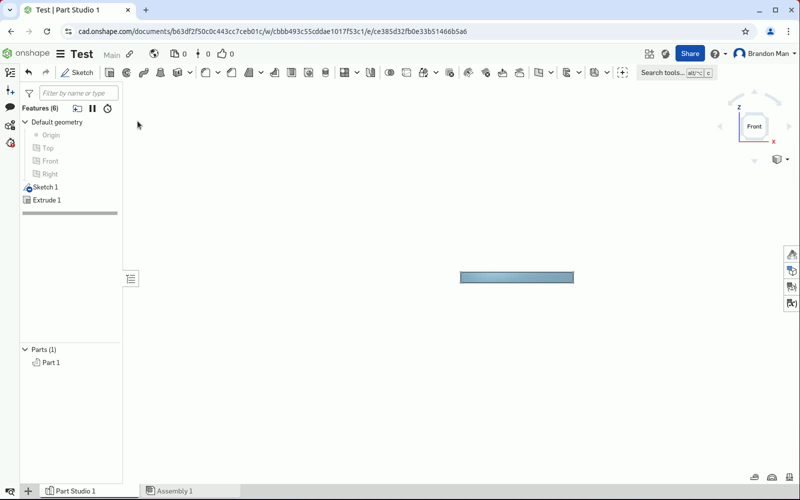
key(shift+h)
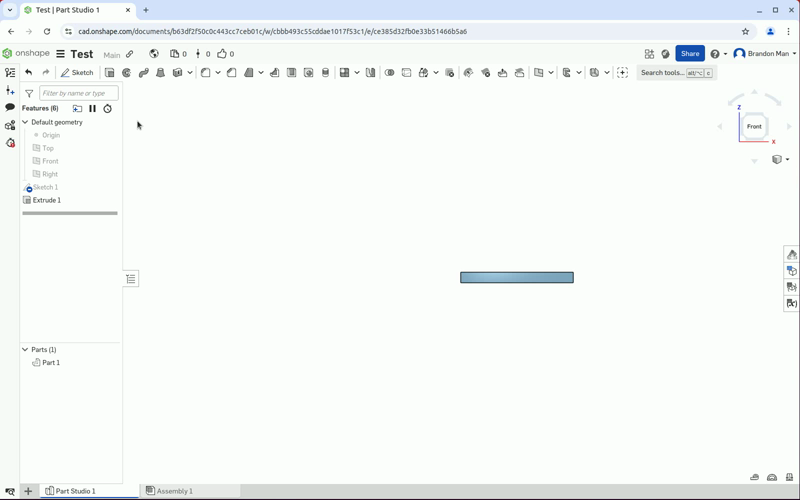
mouse_move(73, 189)
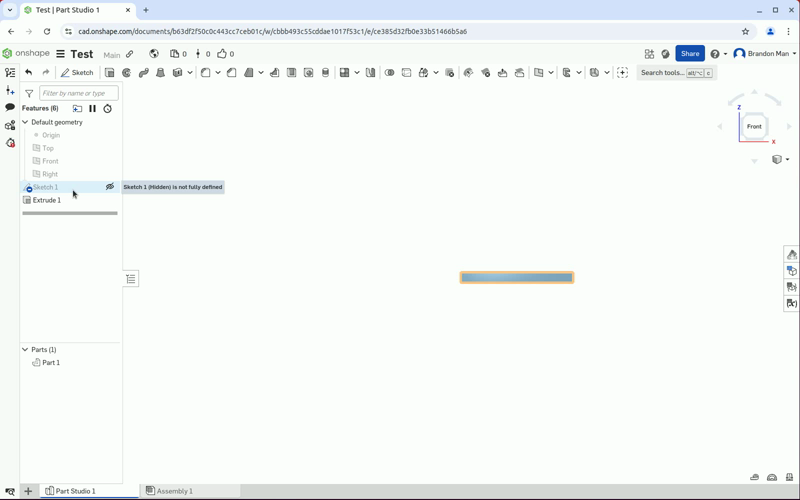
click(73, 189)
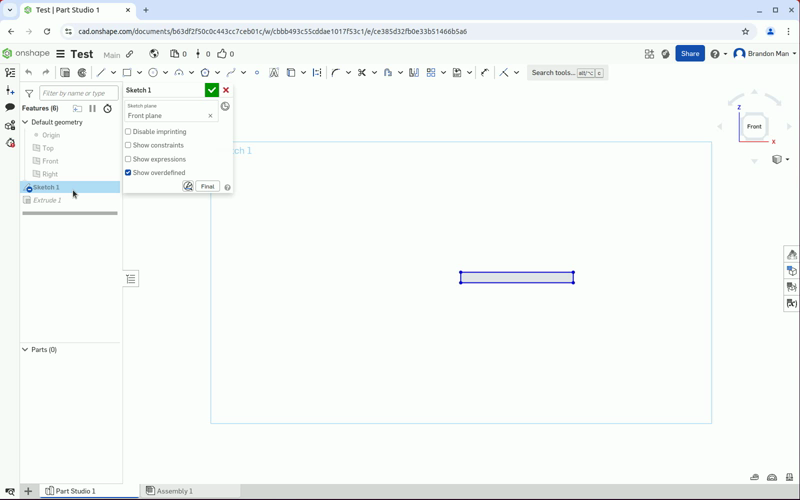
mouse_move(229, 92)
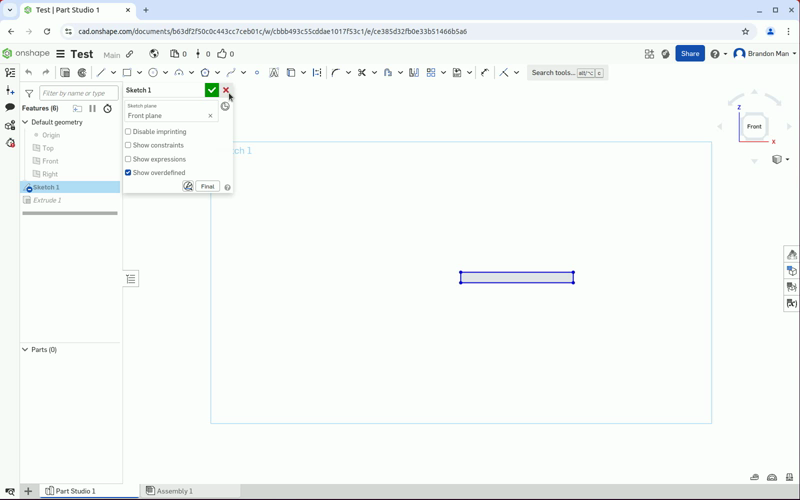
click(229, 92)
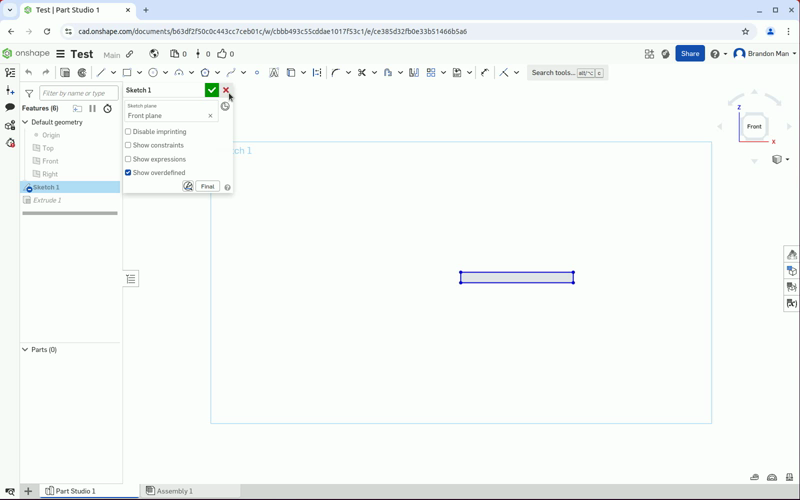
key(shift+s)
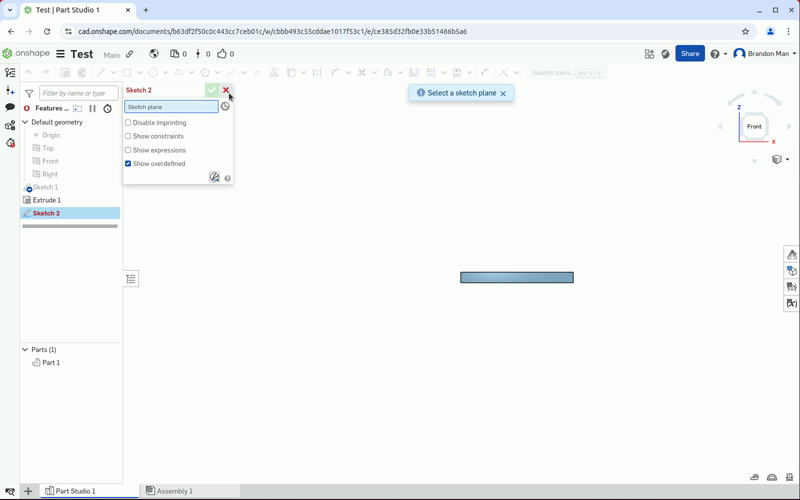
mouse_move(73, 163)
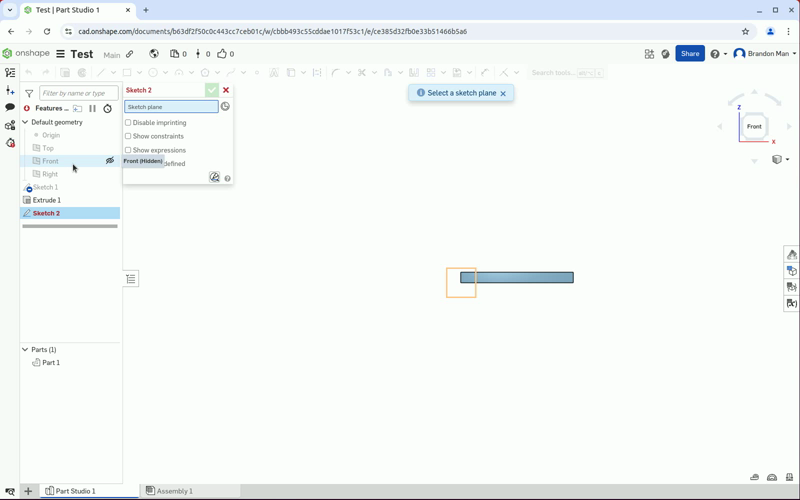
click(73, 163)
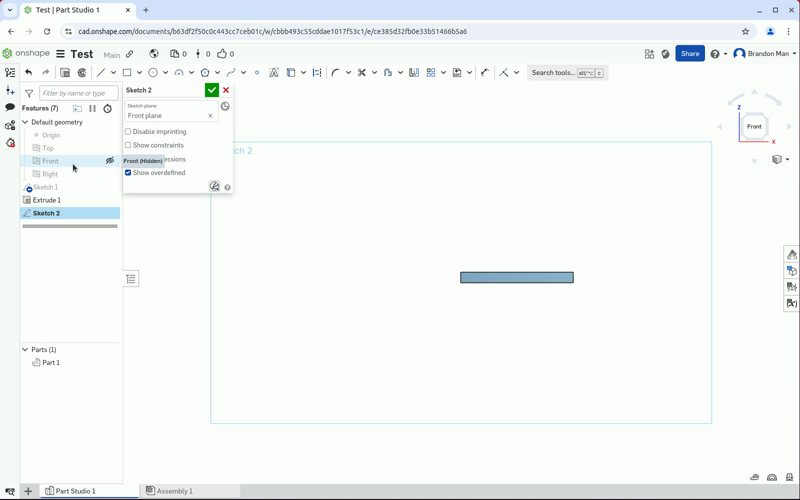
mouse_move(73, 352)
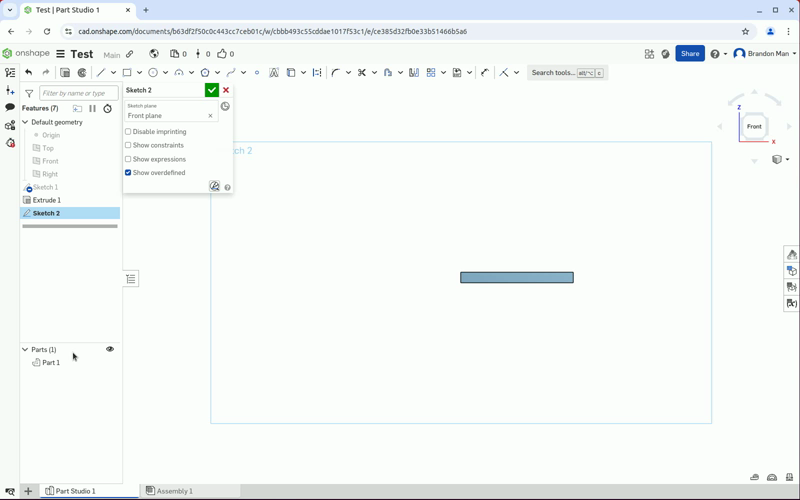
key(y)
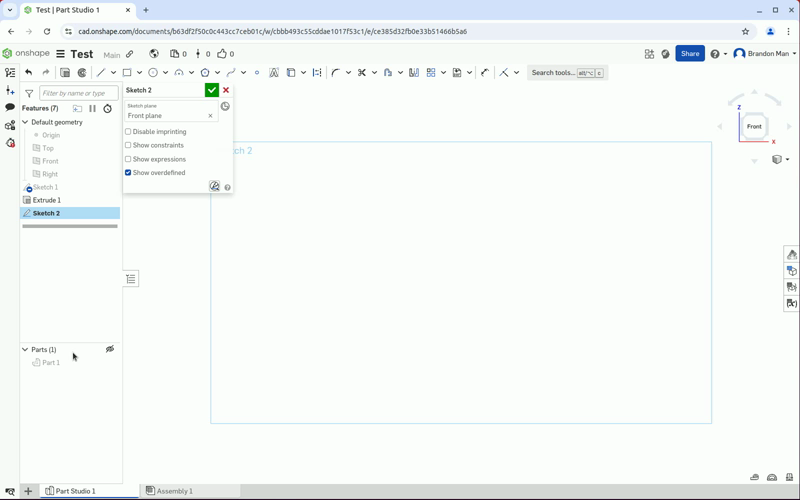
key(l)
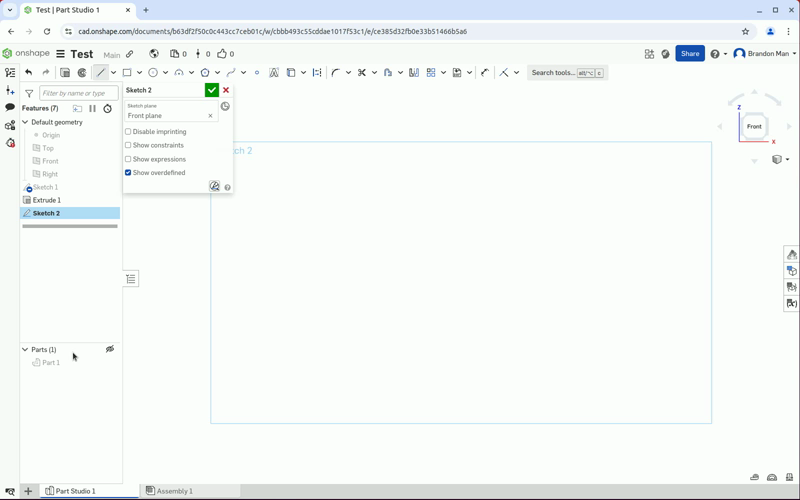
key_down(shift)
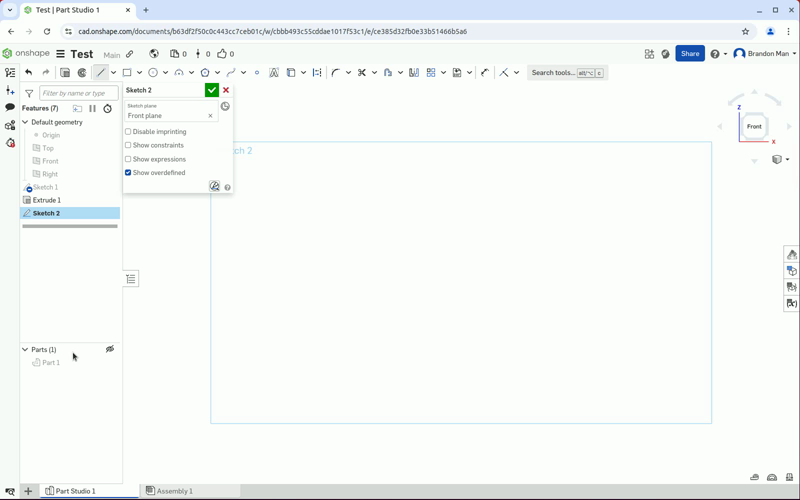
mouse_move(460, 272)
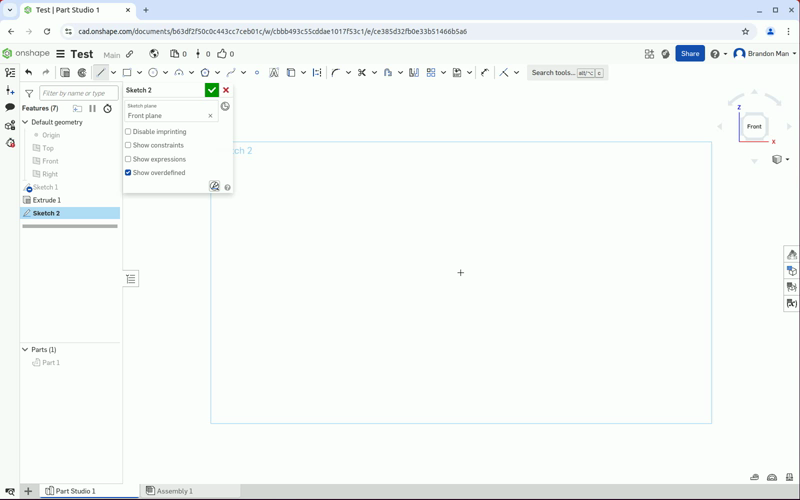
click(460, 272)
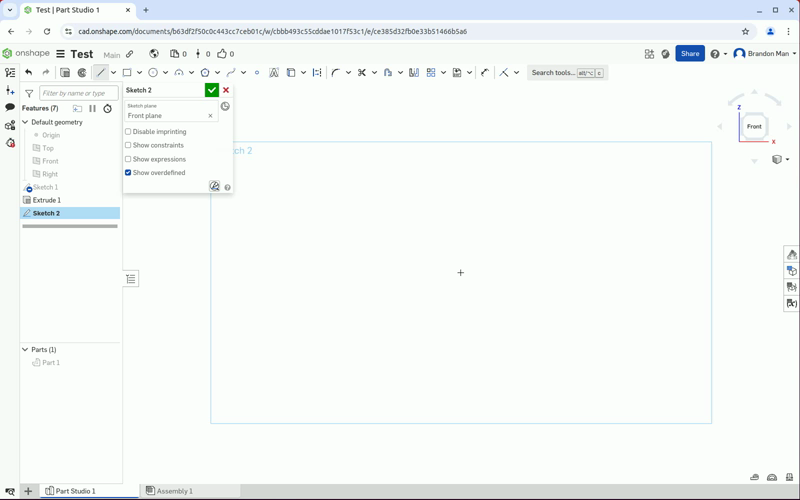
key_up(shift)
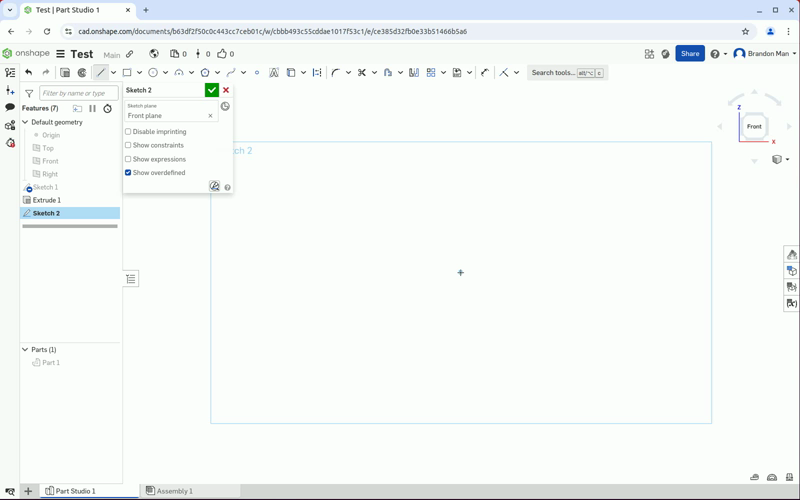
key_down(shift)
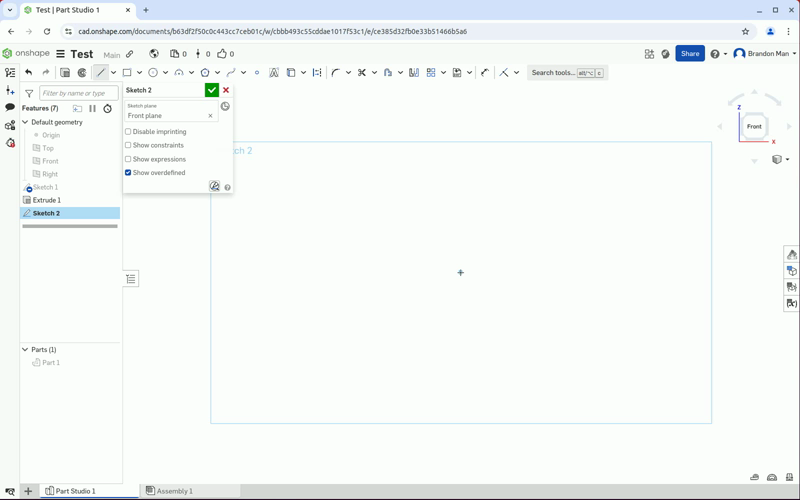
mouse_move(573, 272)
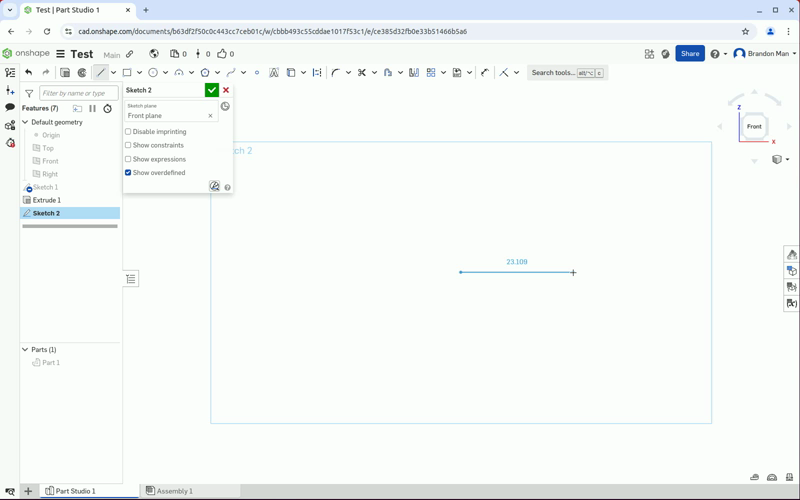
click(573, 272)
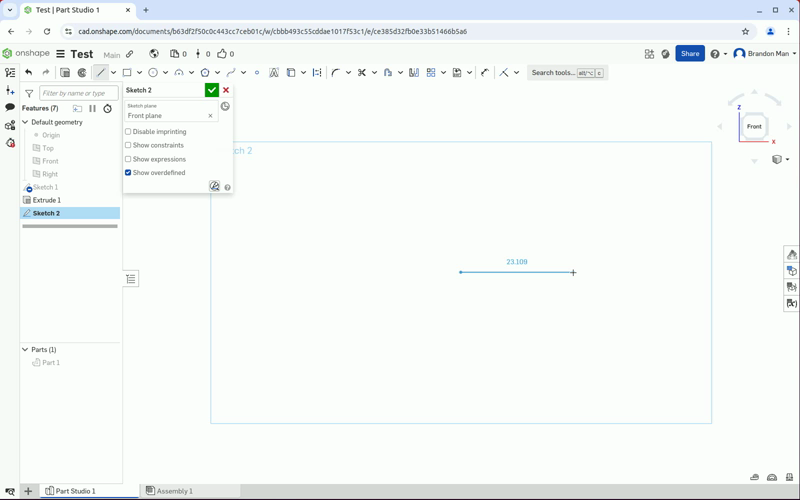
key_up(shift)
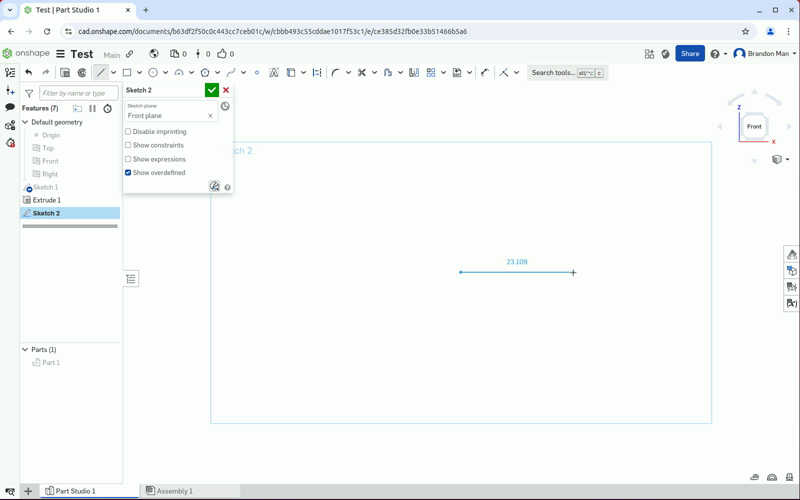
key_down(shift)
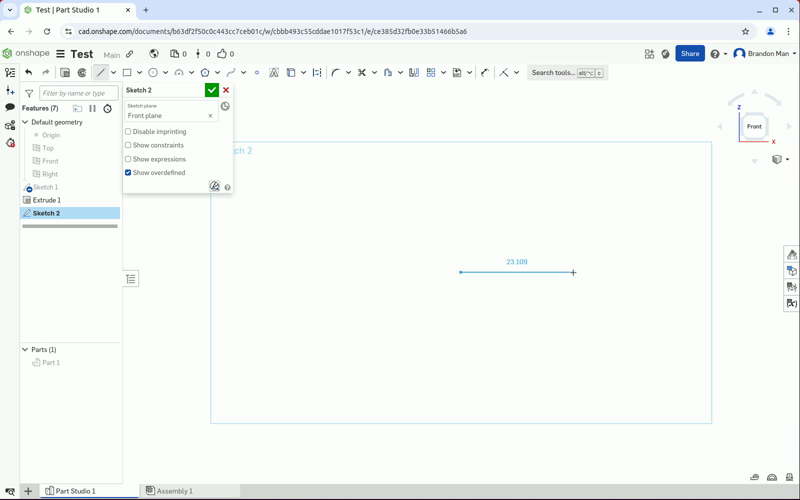
mouse_move(589, 272)
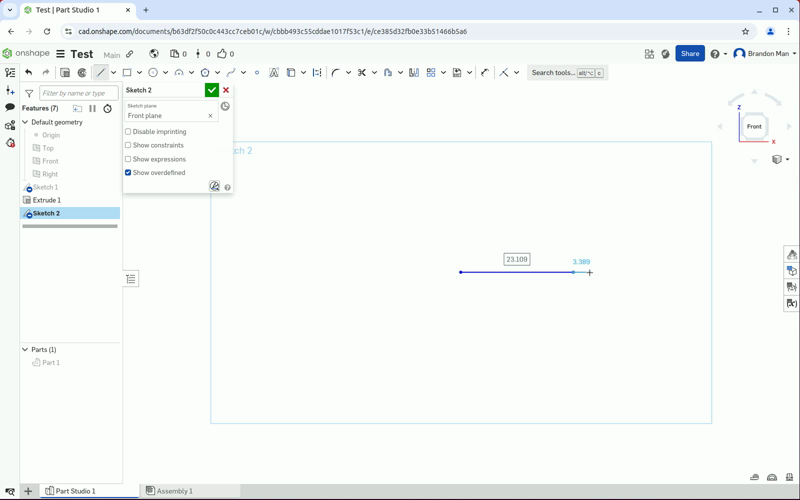
mouse_move(573, 271)
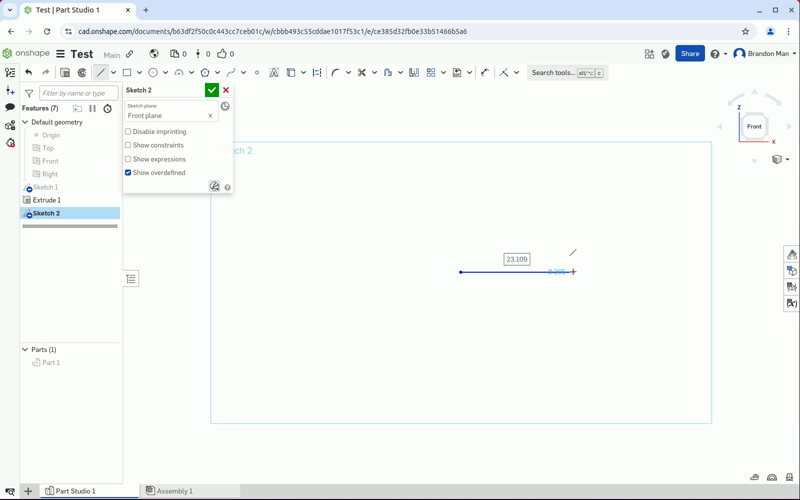
scroll(6)
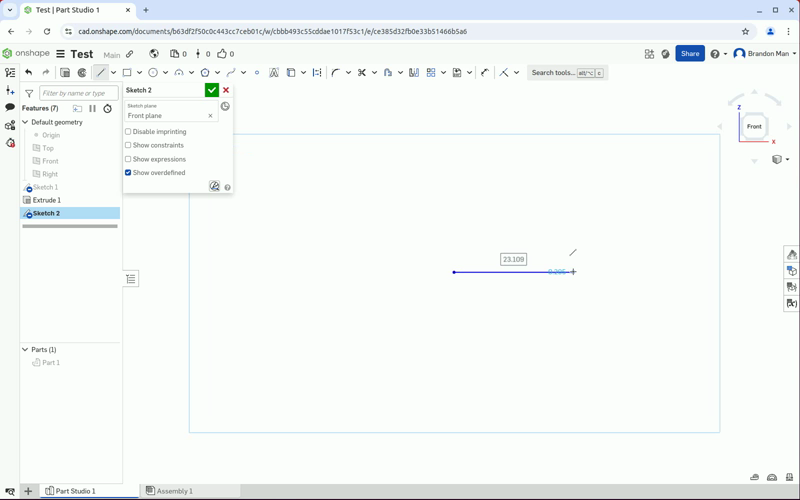
scroll(6)
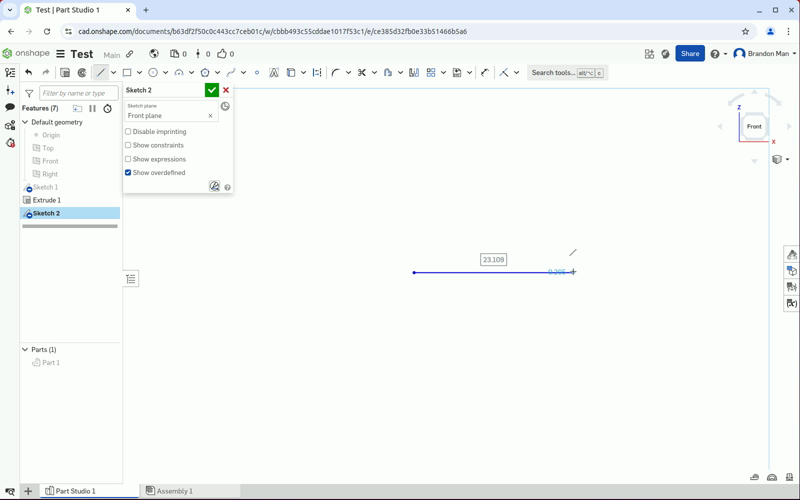
scroll(6)
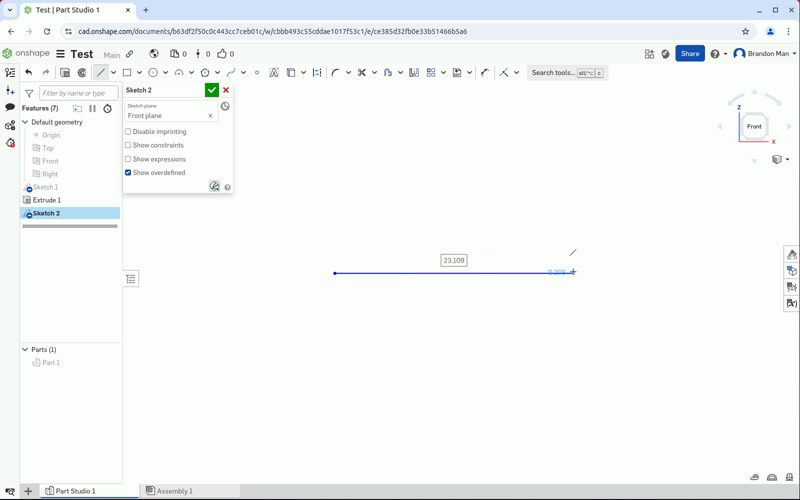
scroll(6)
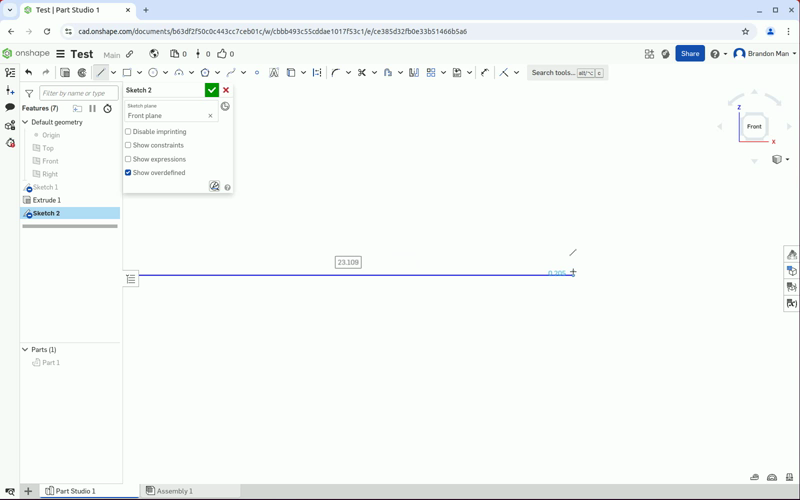
scroll(6)
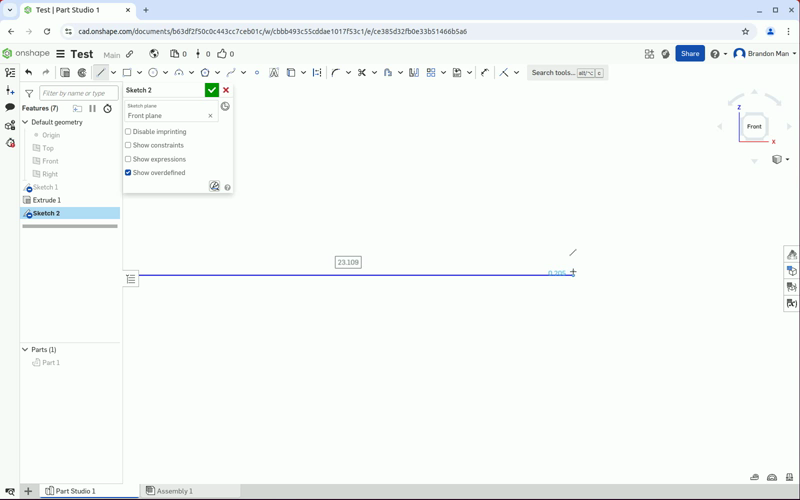
scroll(6)
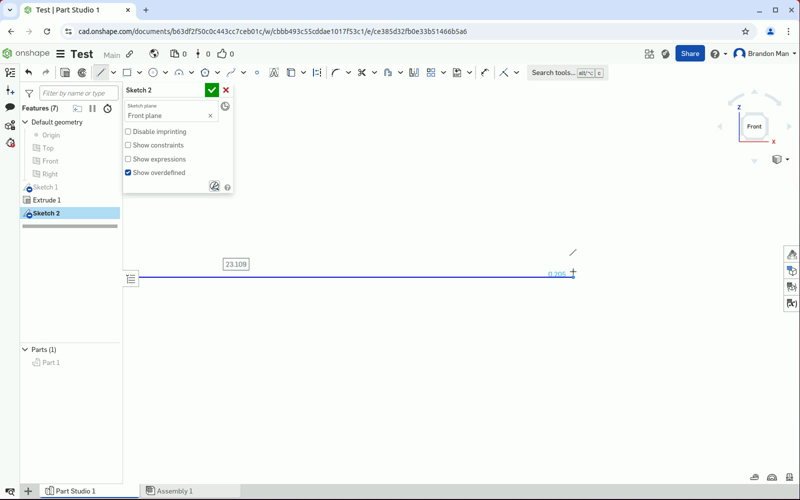
scroll(6)
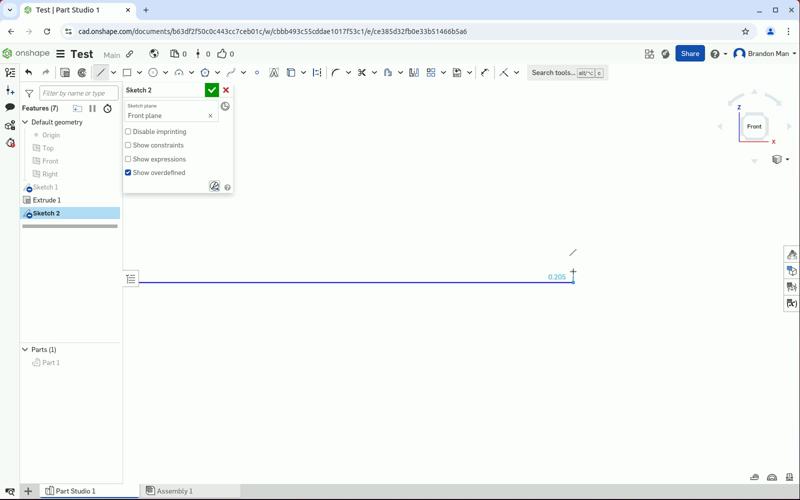
click(573, 271)
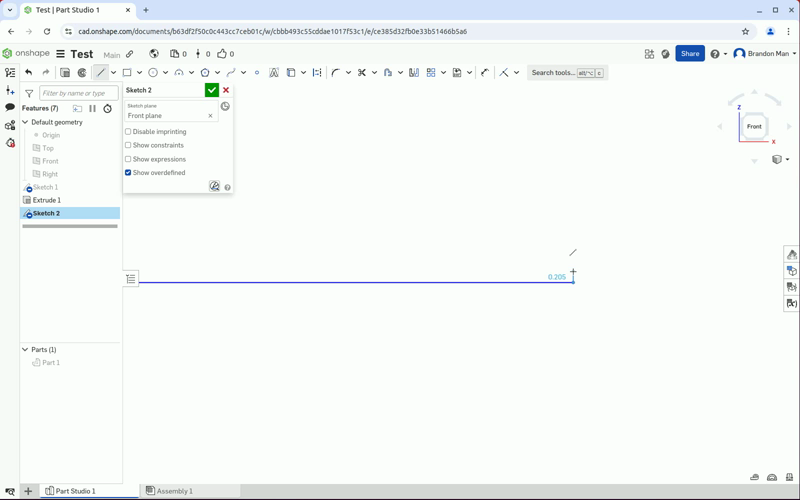
scroll(-6)
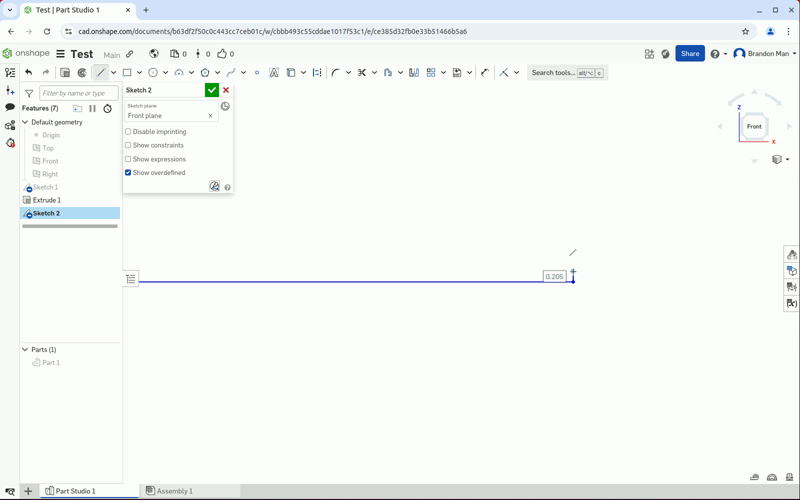
scroll(-6)
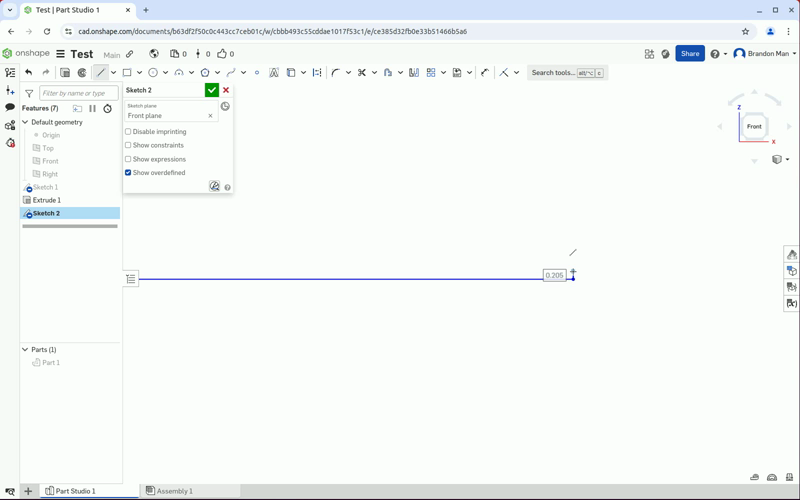
scroll(-6)
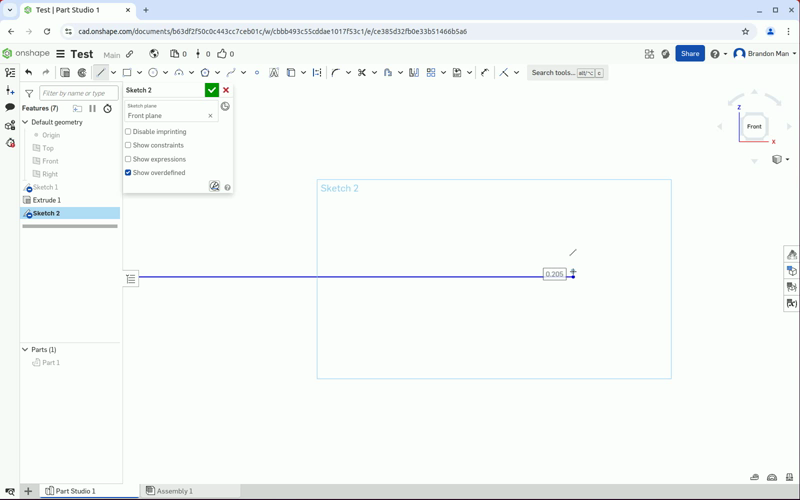
scroll(-6)
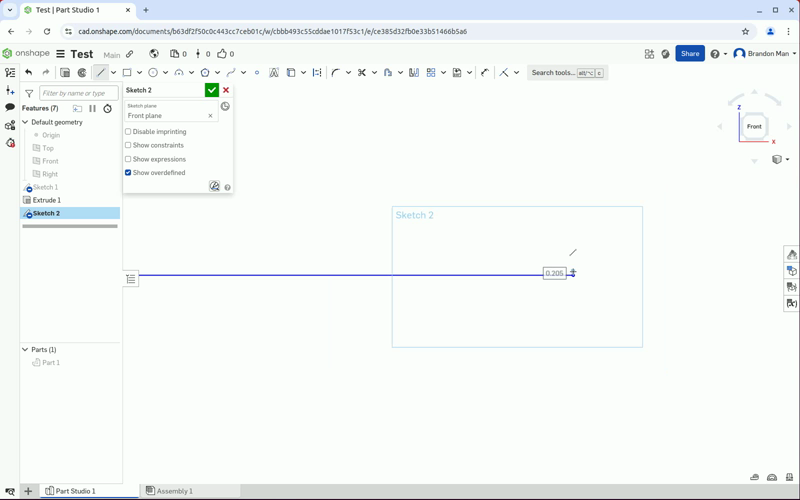
scroll(-6)
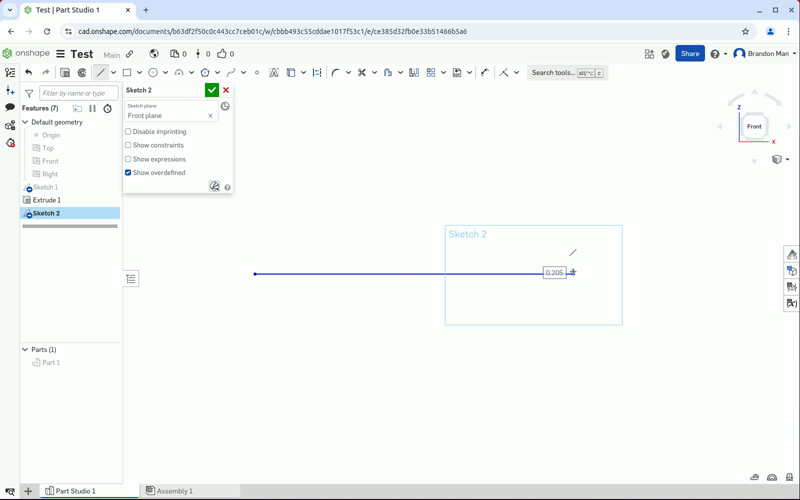
scroll(-6)
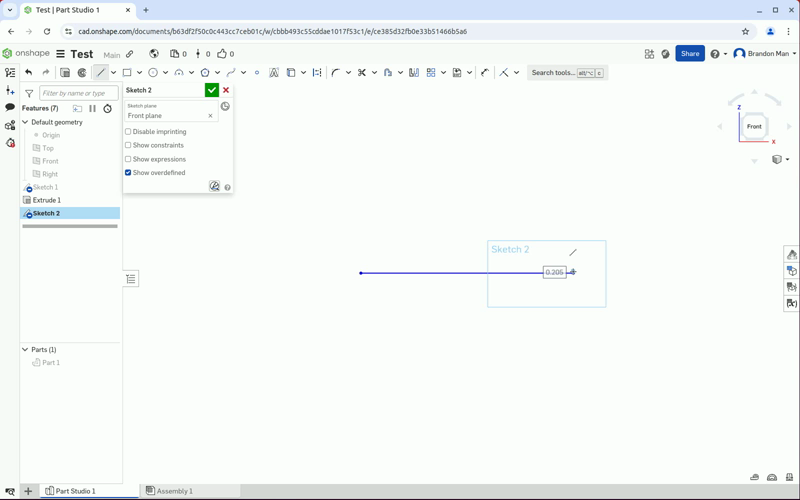
scroll(-6)
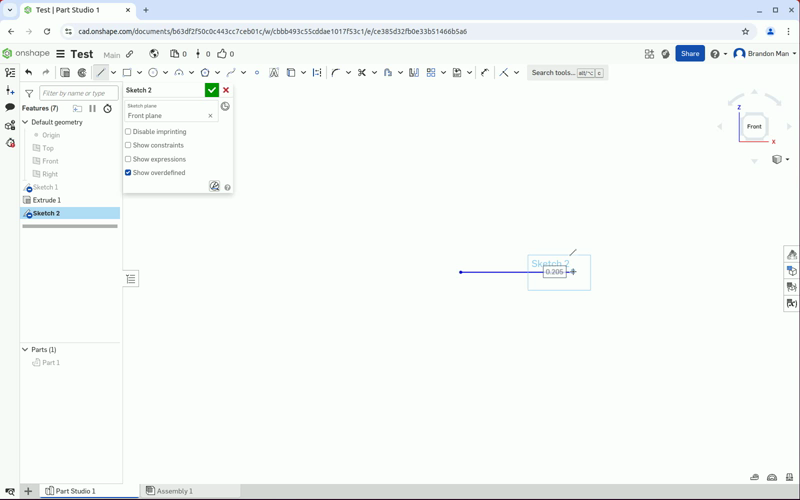
key_up(shift)
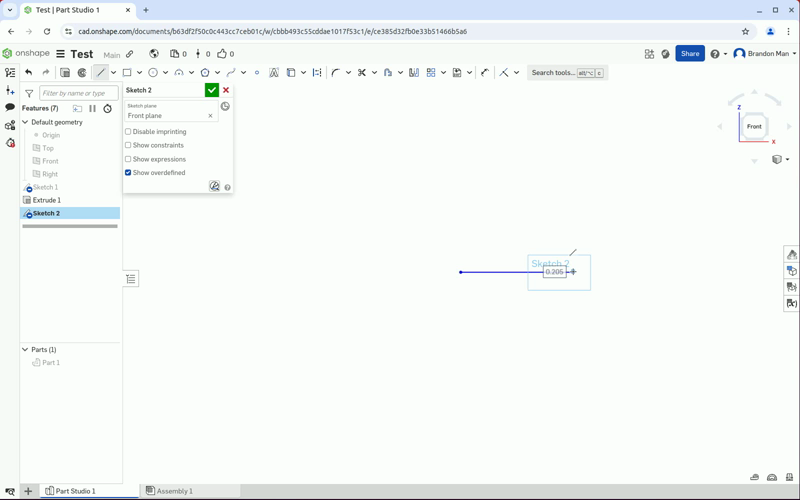
key_down(shift)
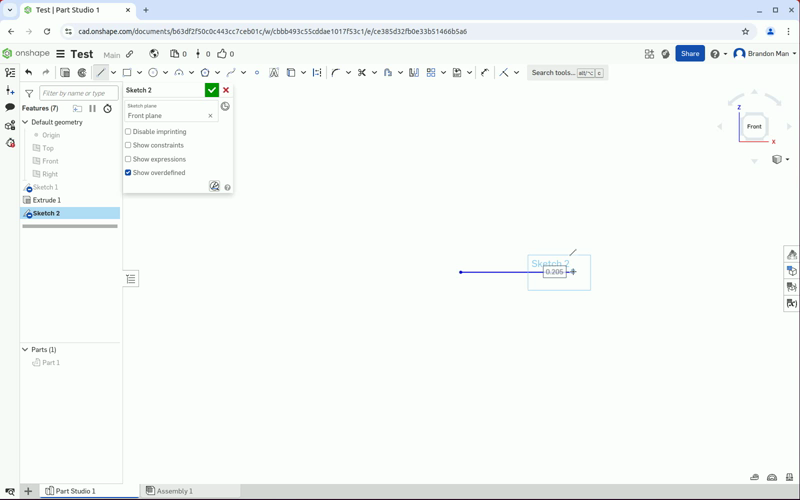
mouse_move(460, 271)
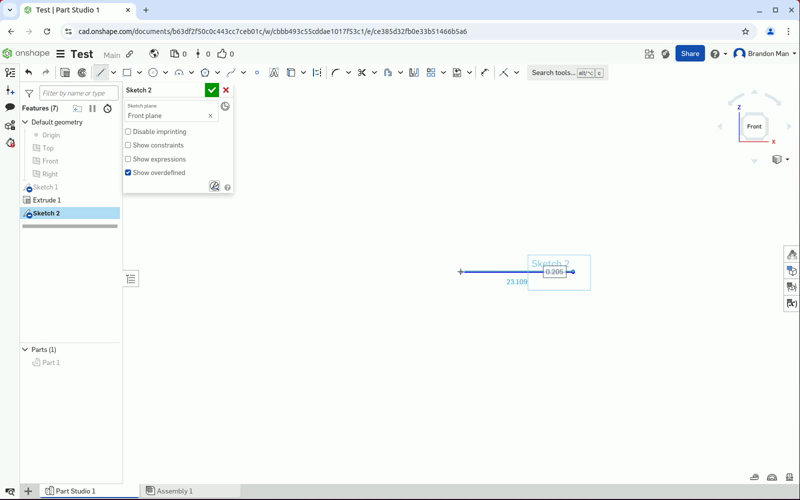
scroll(6)
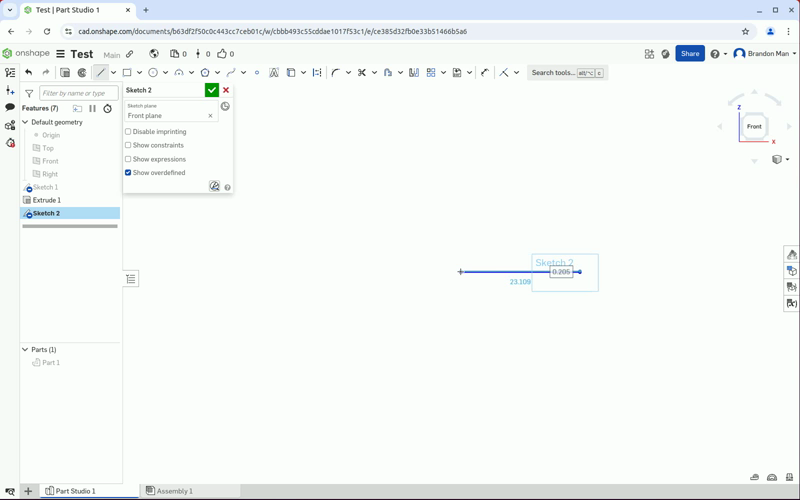
scroll(6)
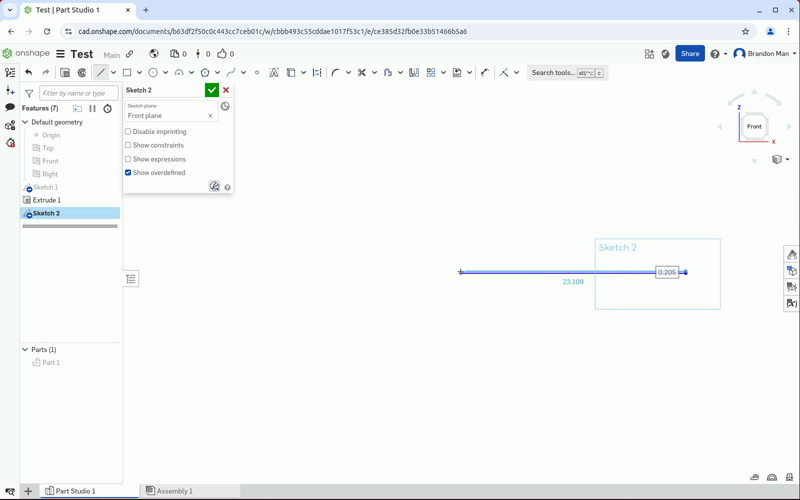
scroll(6)
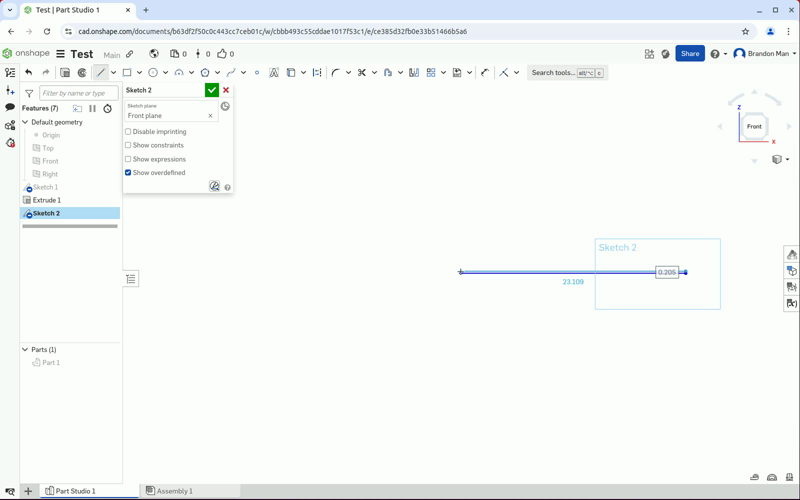
scroll(6)
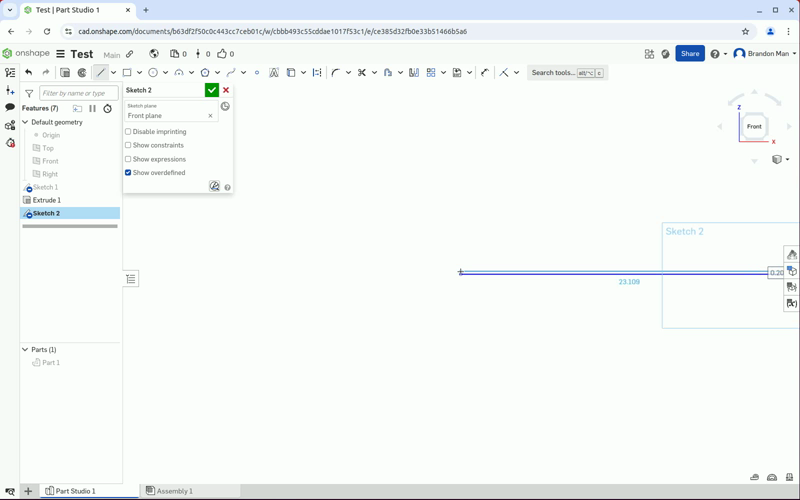
scroll(6)
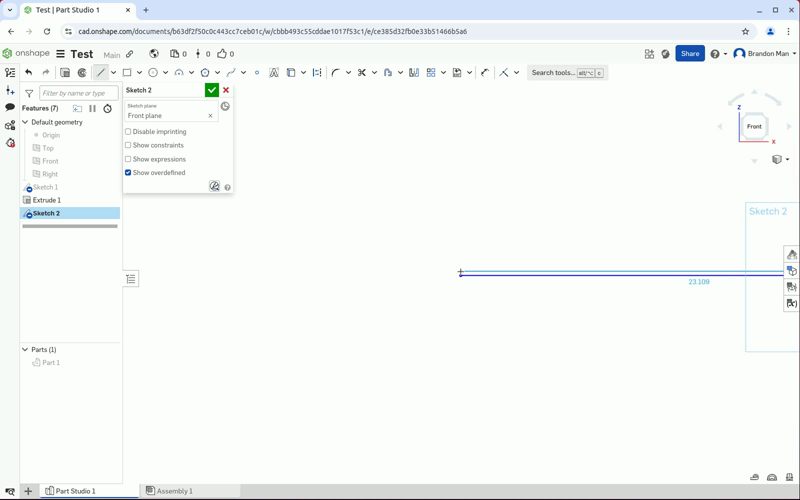
scroll(6)
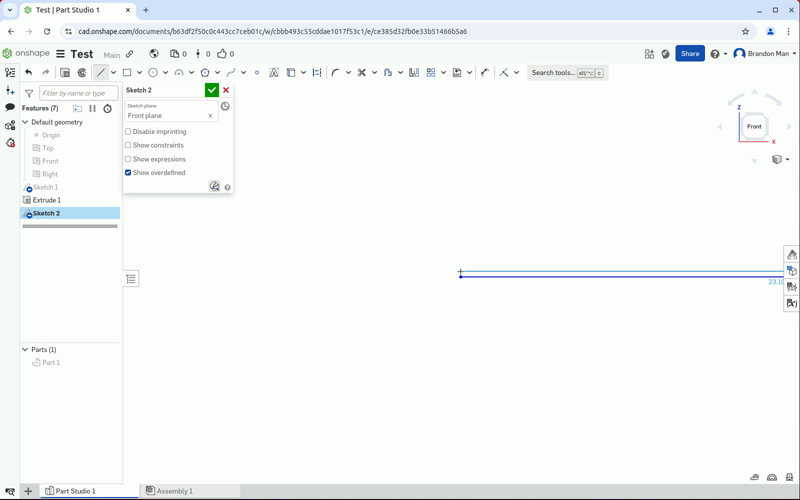
scroll(6)
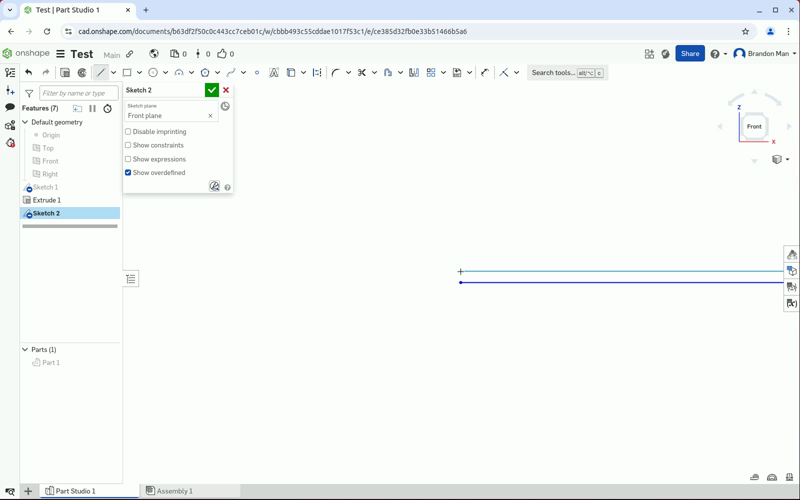
click(460, 271)
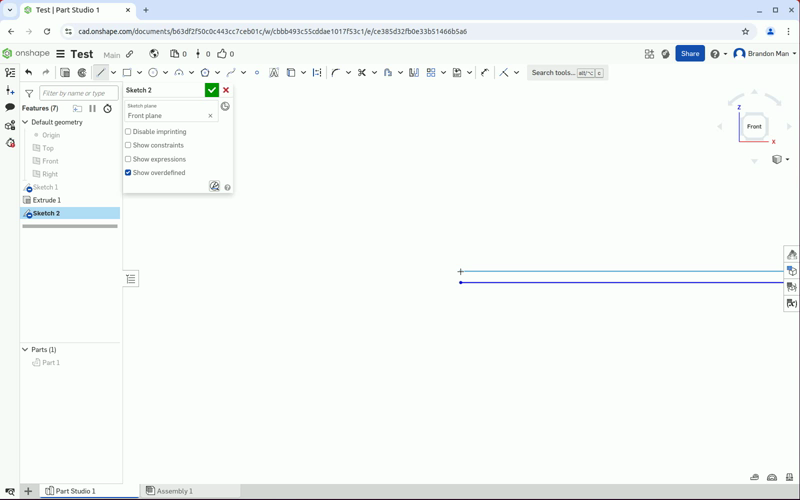
scroll(-6)
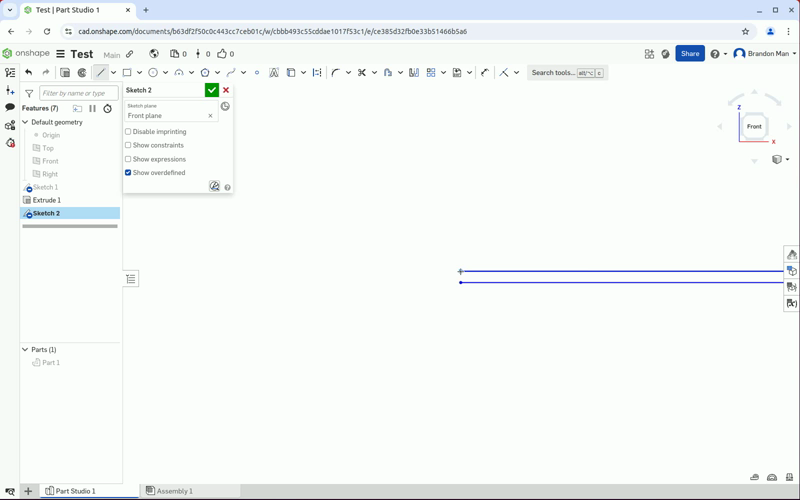
scroll(-6)
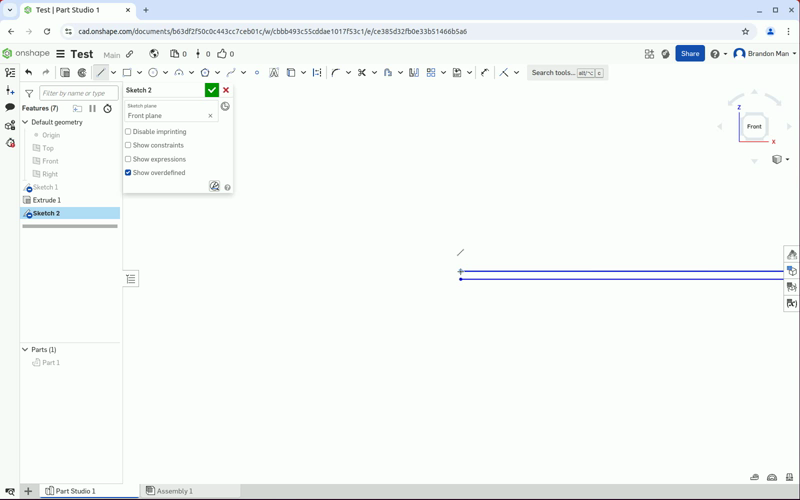
scroll(-6)
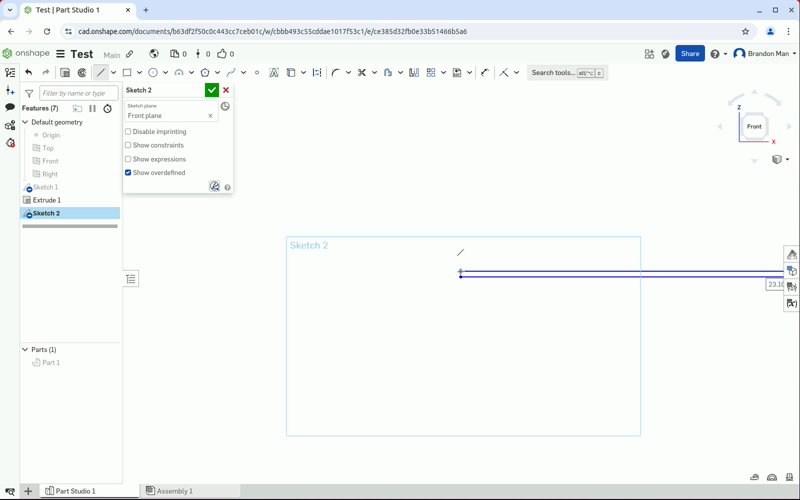
scroll(-6)
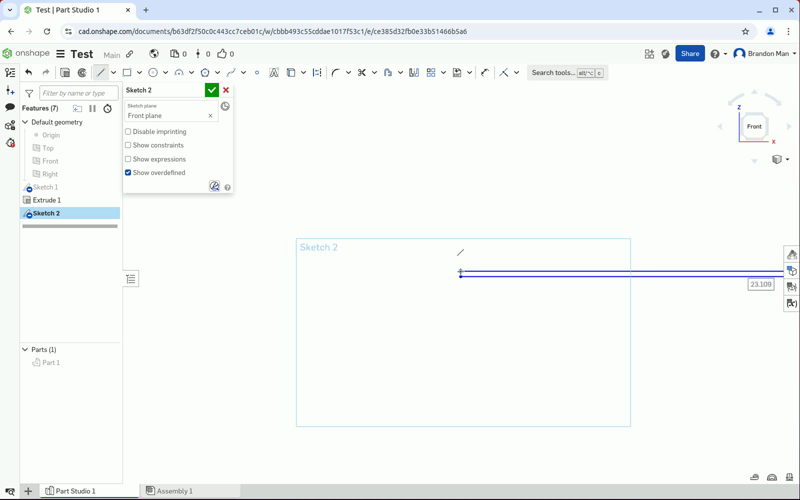
scroll(-6)
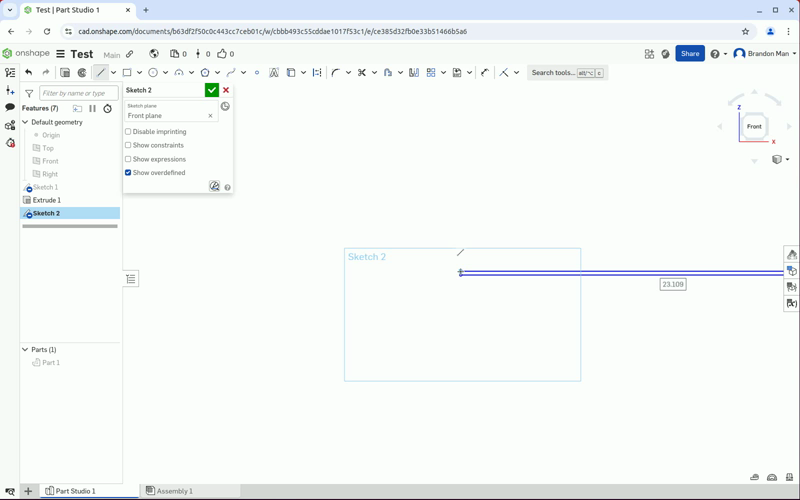
scroll(-6)
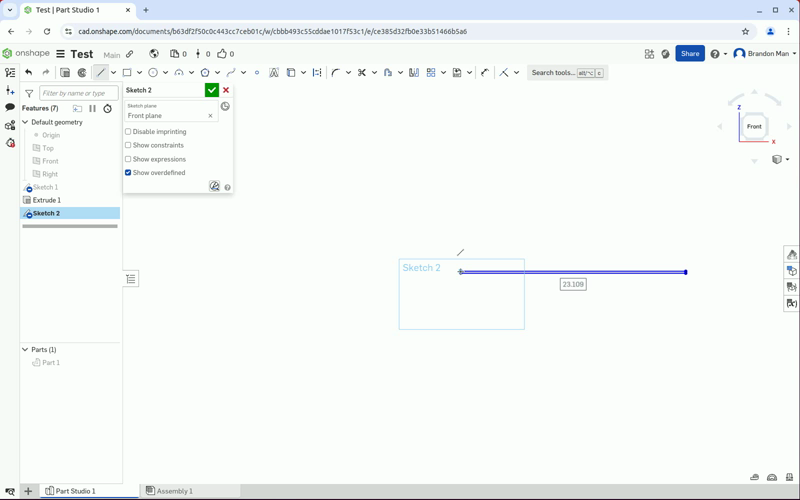
scroll(-6)
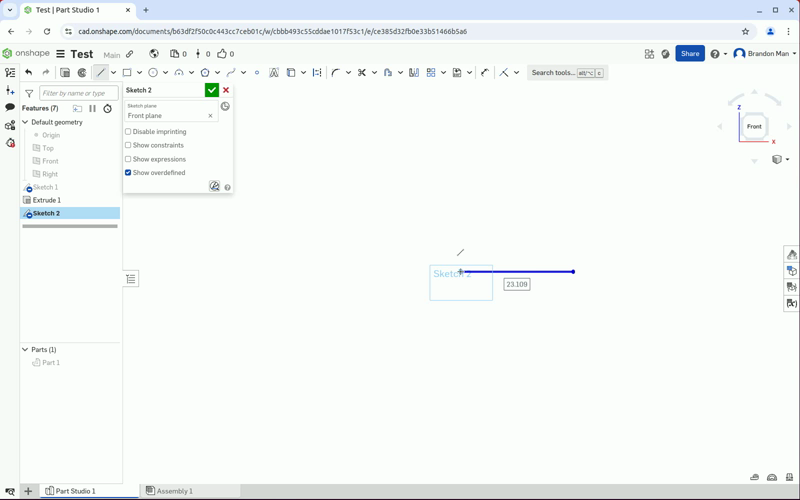
key_up(shift)
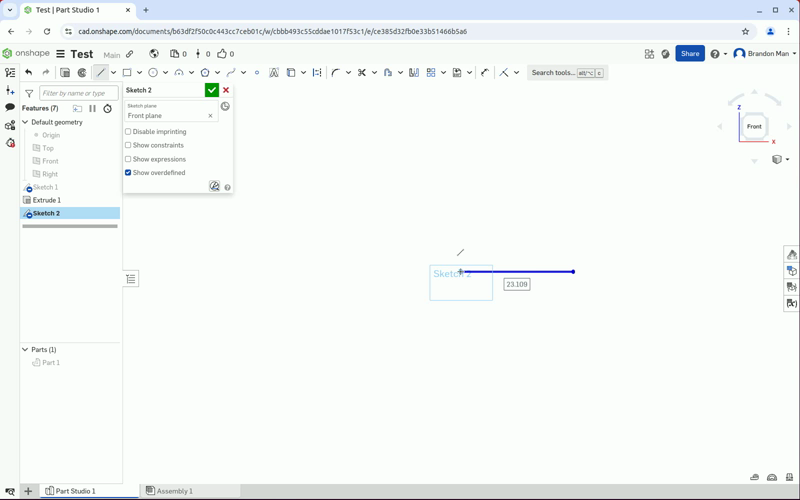
mouse_move(490, 271)
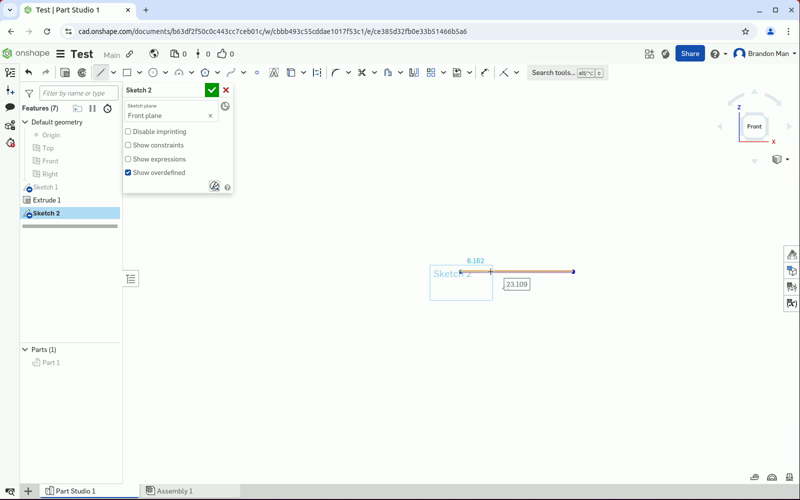
key_down(shift)
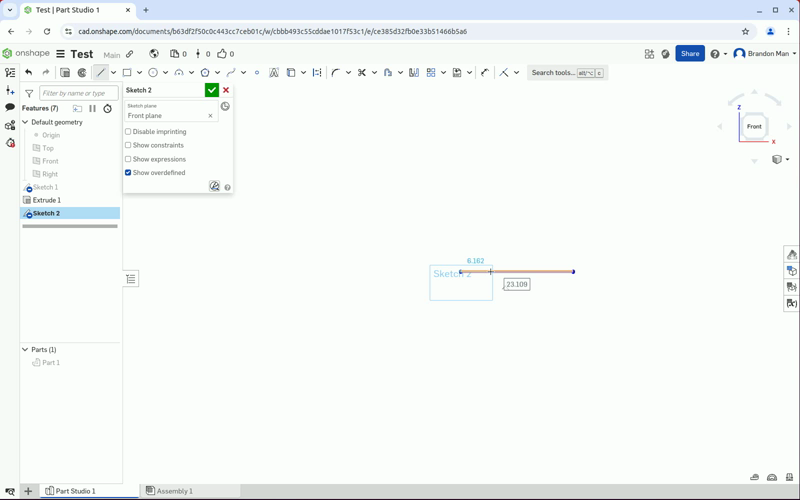
mouse_move(460, 272)
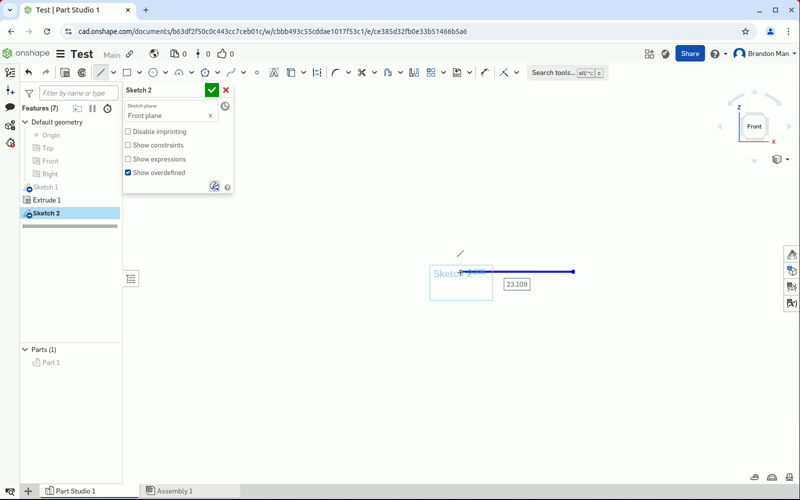
scroll(6)
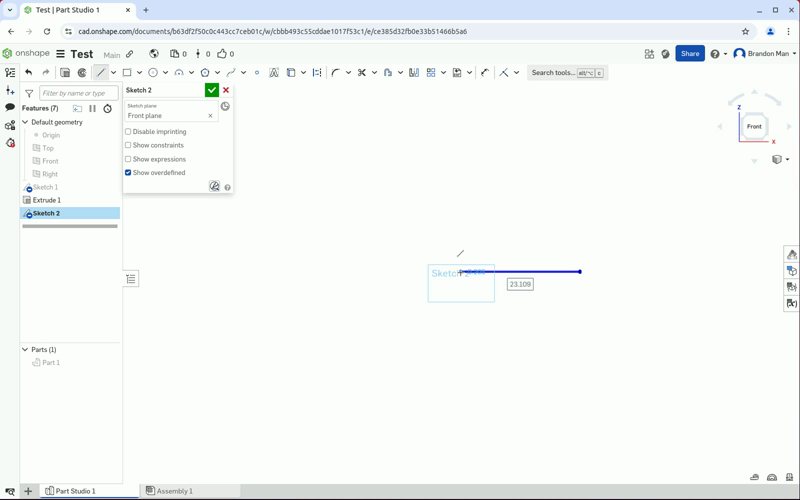
scroll(6)
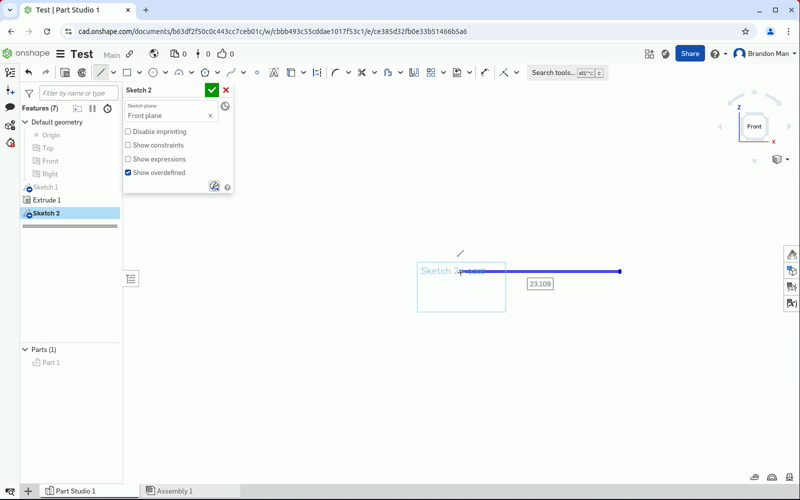
scroll(6)
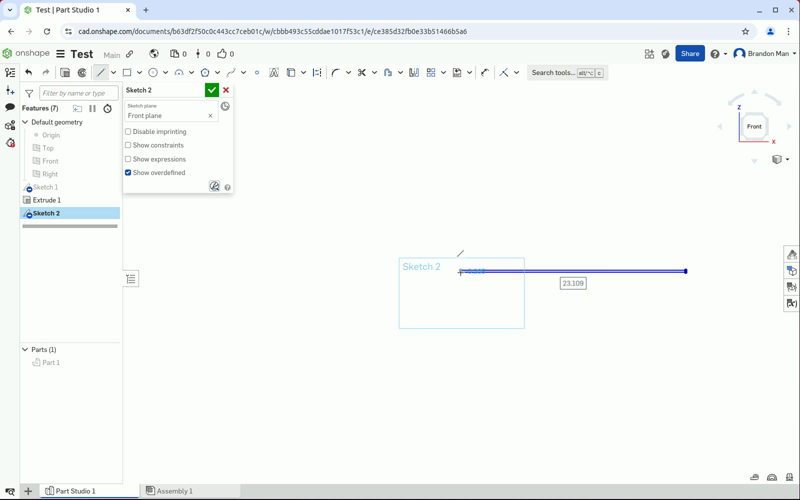
scroll(6)
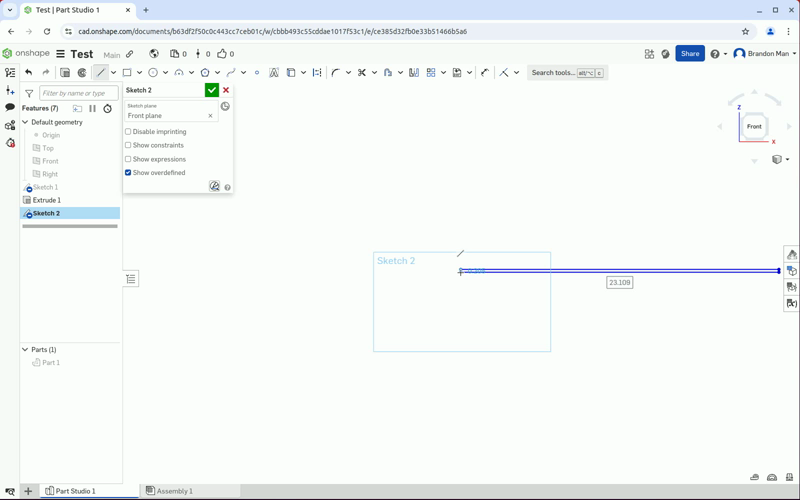
scroll(6)
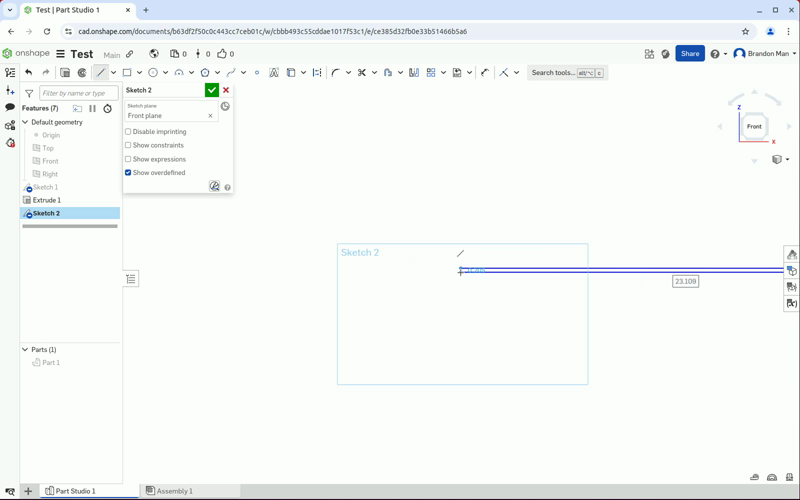
scroll(6)
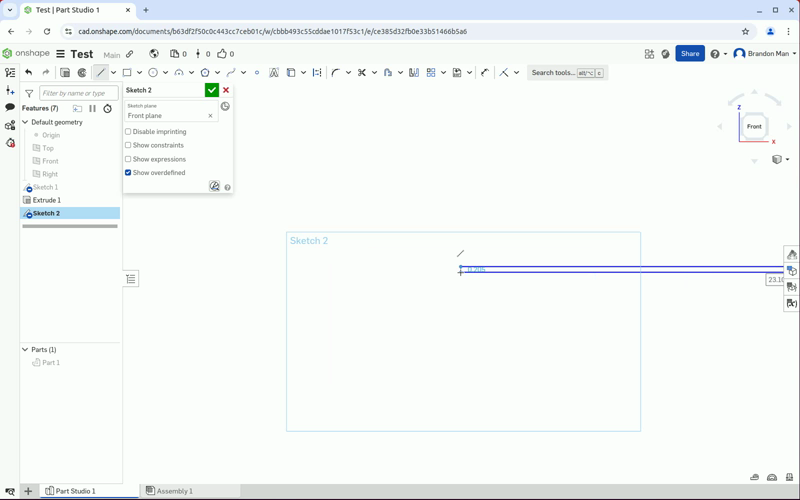
scroll(6)
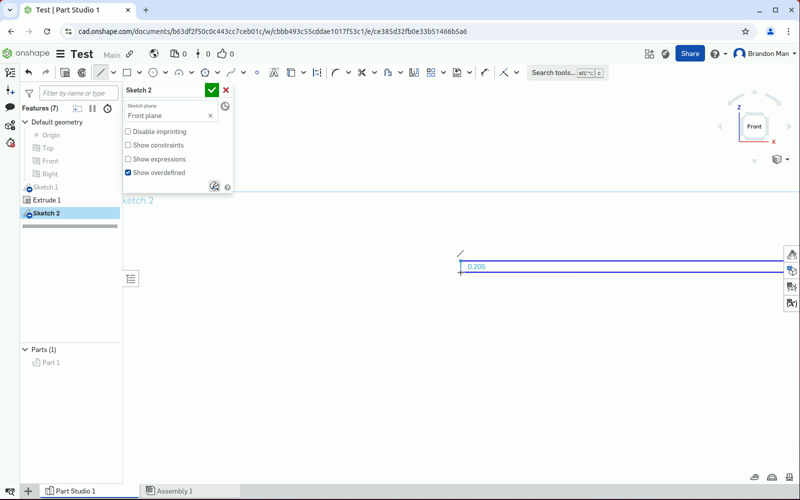
key_up(shift)
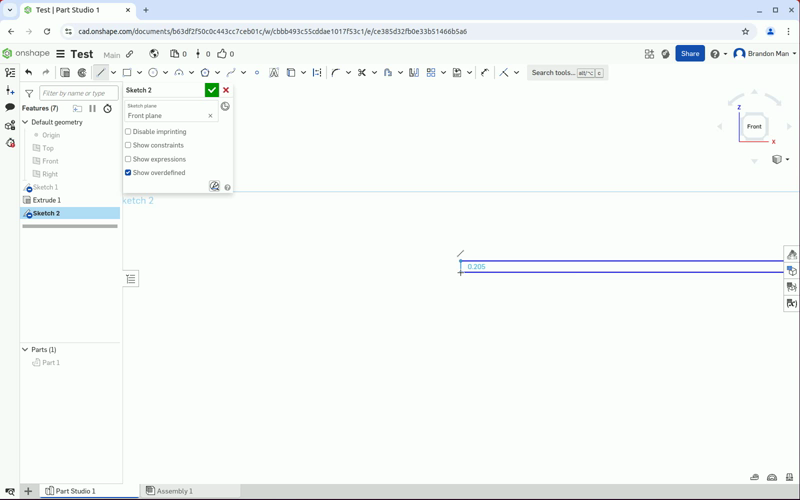
click(460, 272)
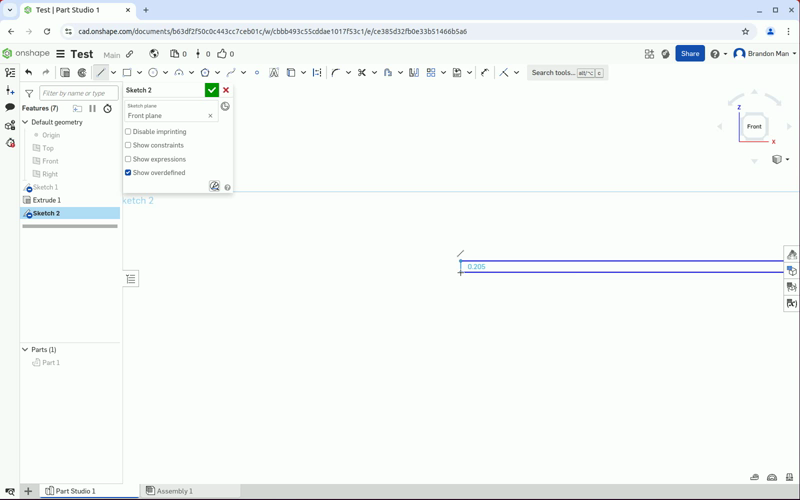
scroll(-6)
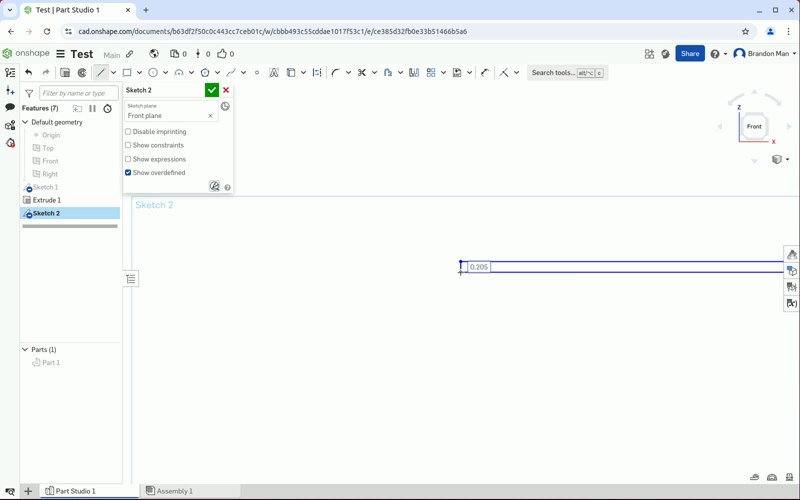
scroll(-6)
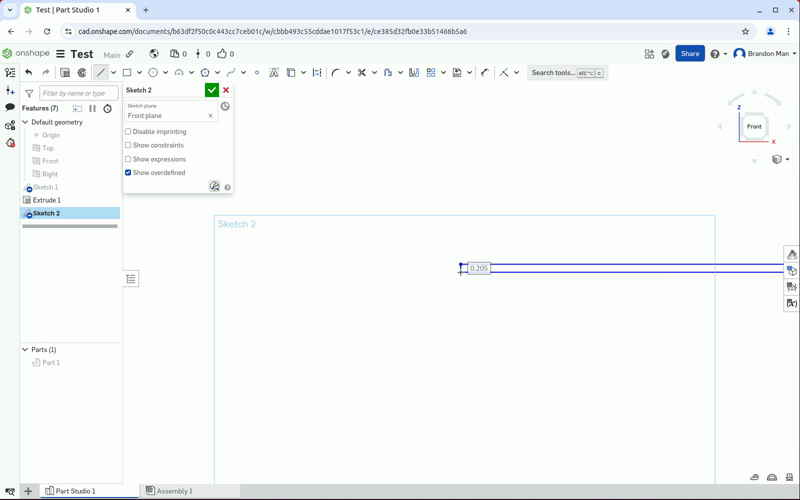
scroll(-6)
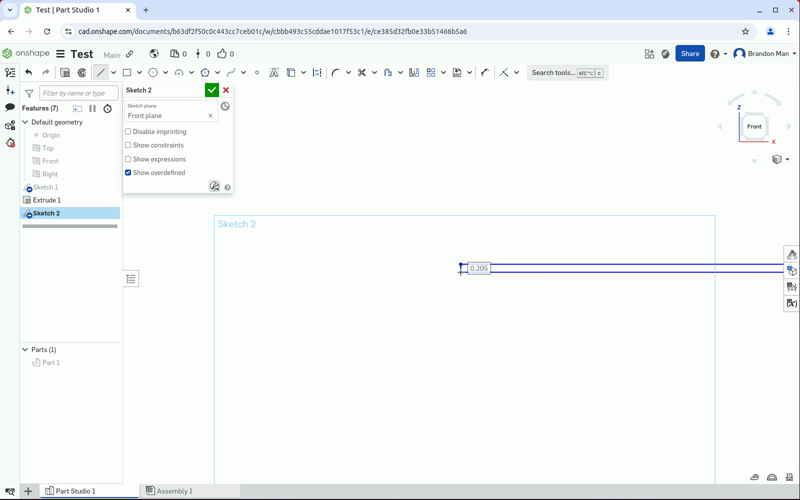
scroll(-6)
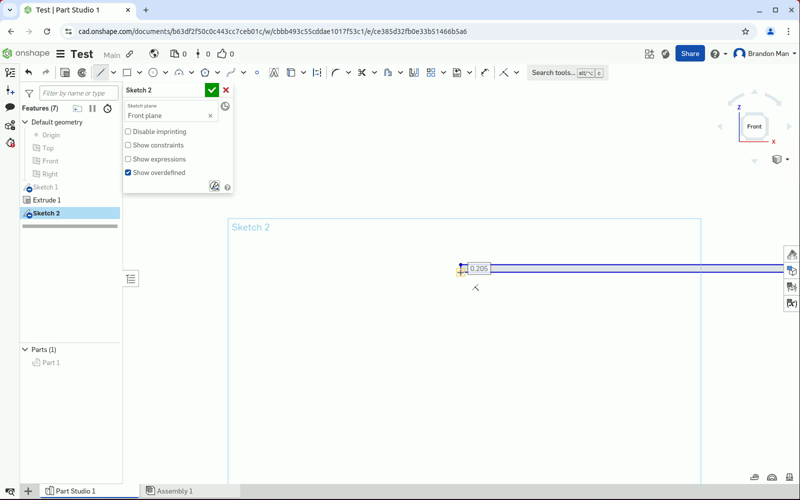
scroll(-6)
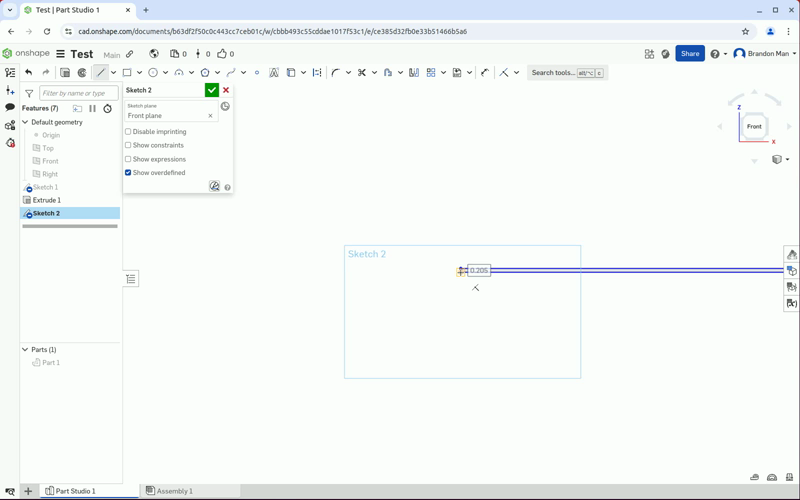
scroll(-6)
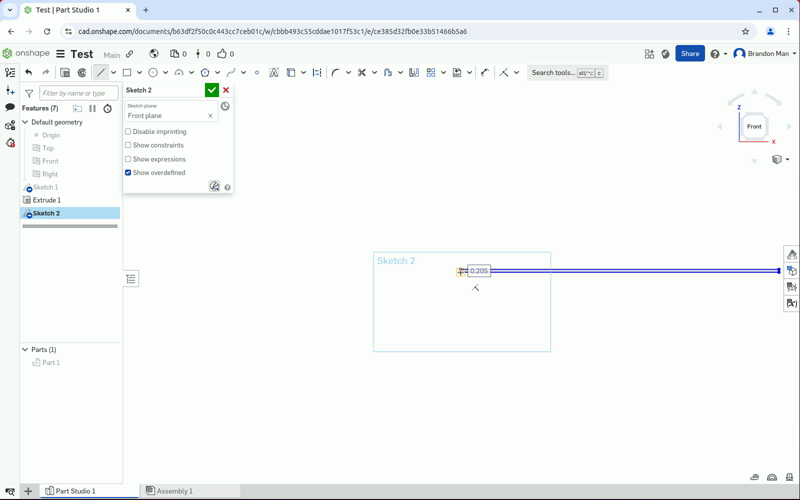
scroll(-6)
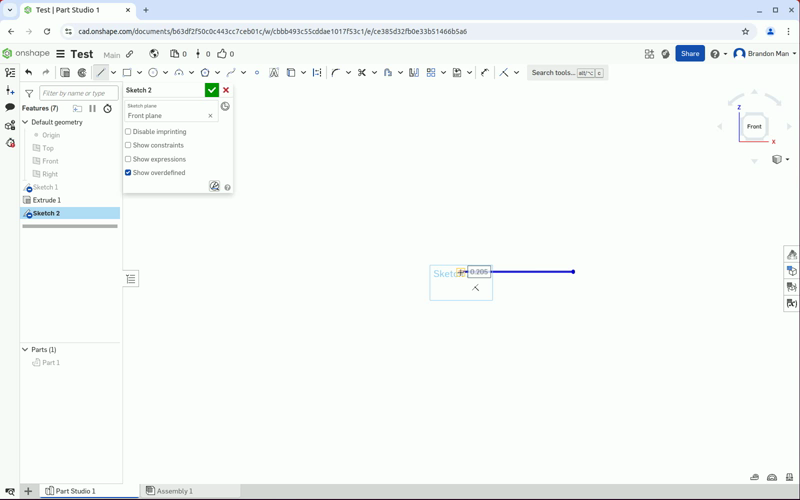
key(esc)
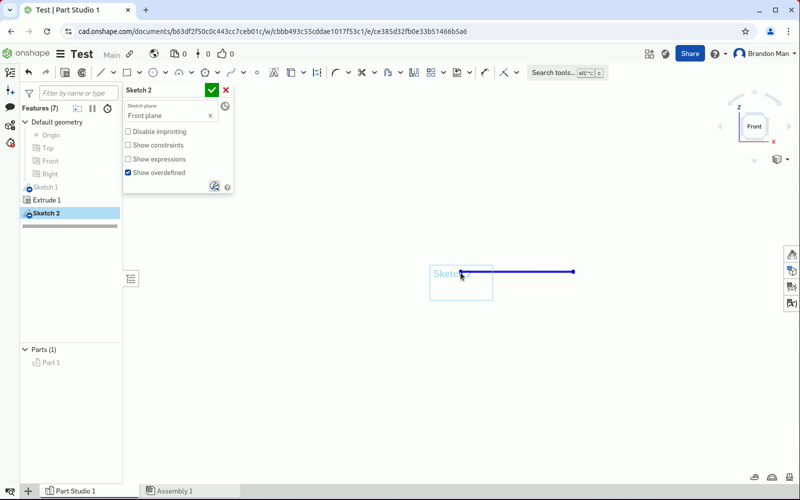
mouse_move(531, 271)
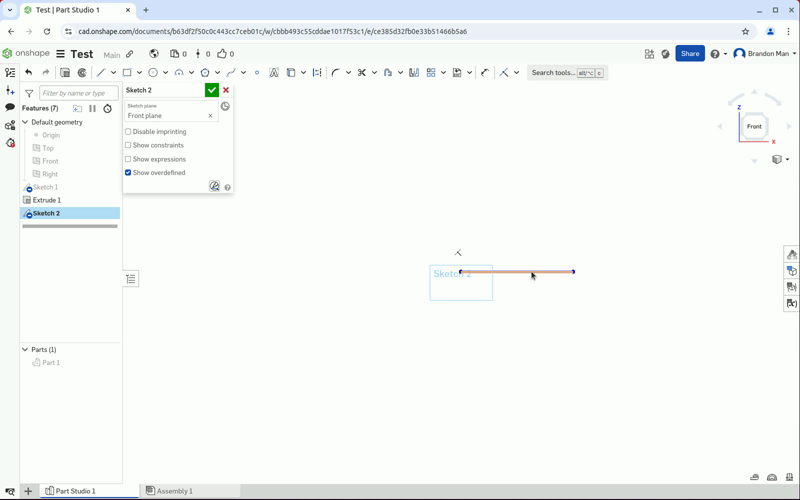
scroll(6)
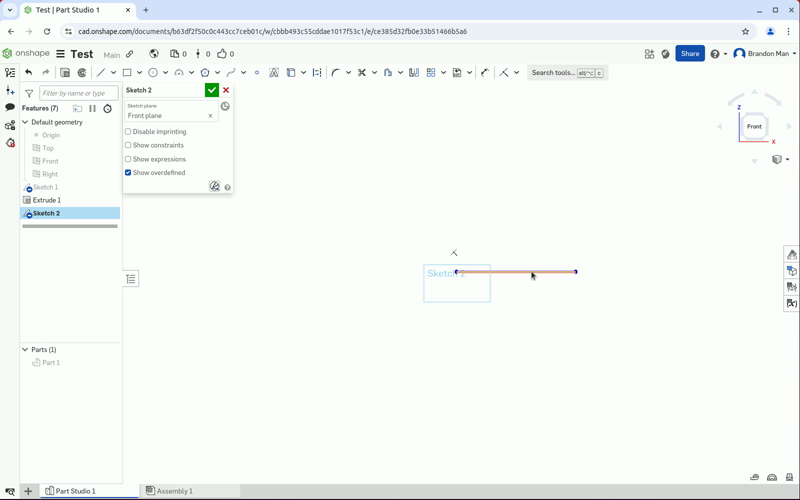
scroll(6)
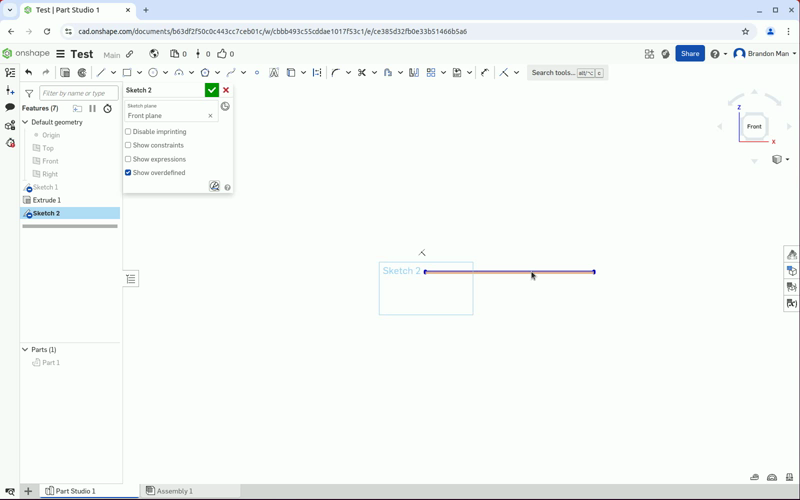
scroll(6)
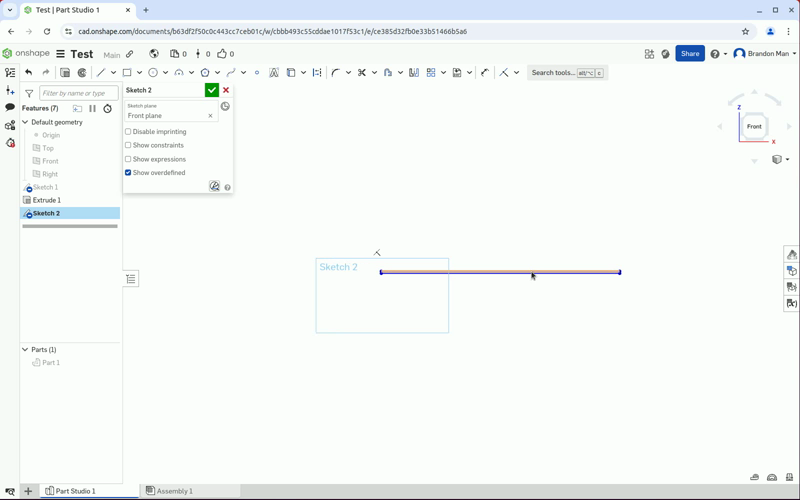
scroll(6)
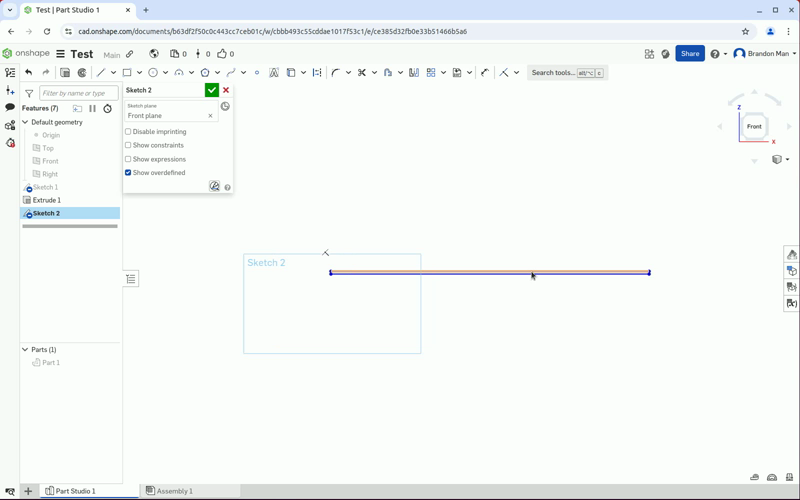
scroll(6)
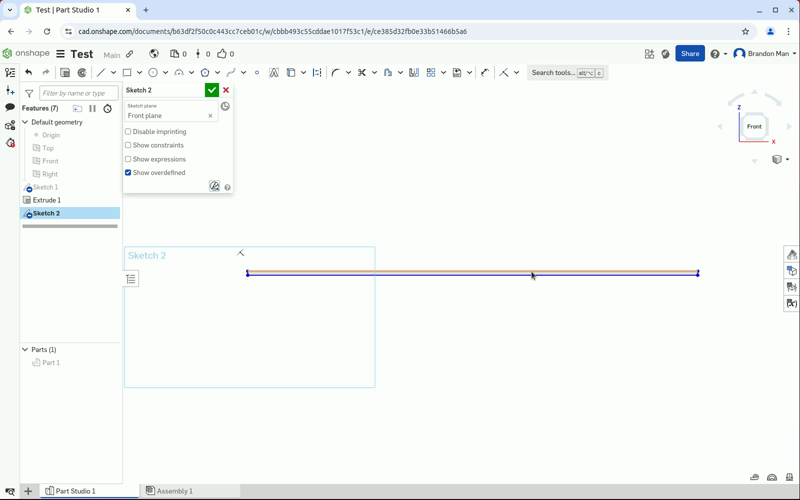
scroll(6)
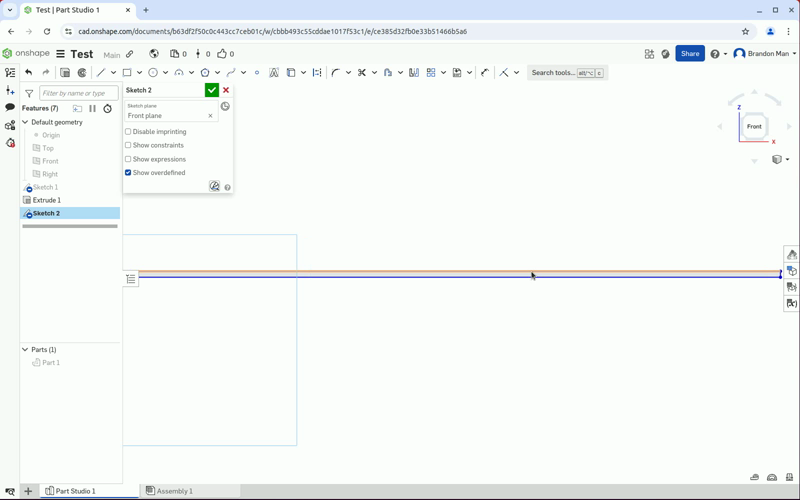
scroll(6)
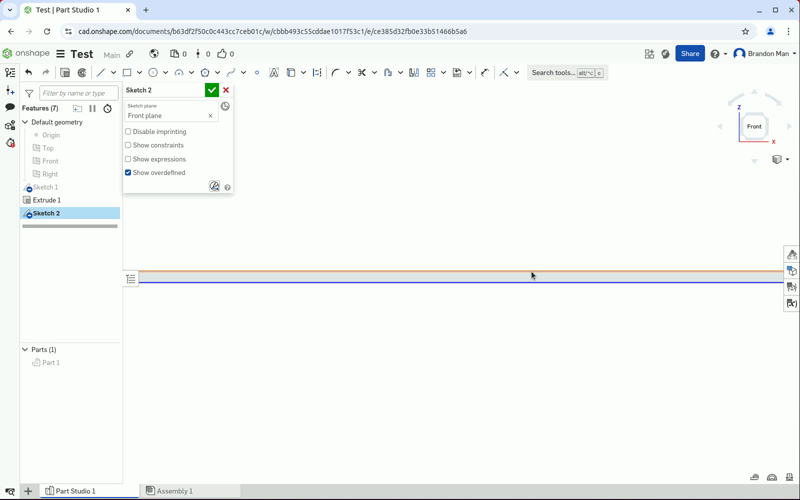
click(531, 271)
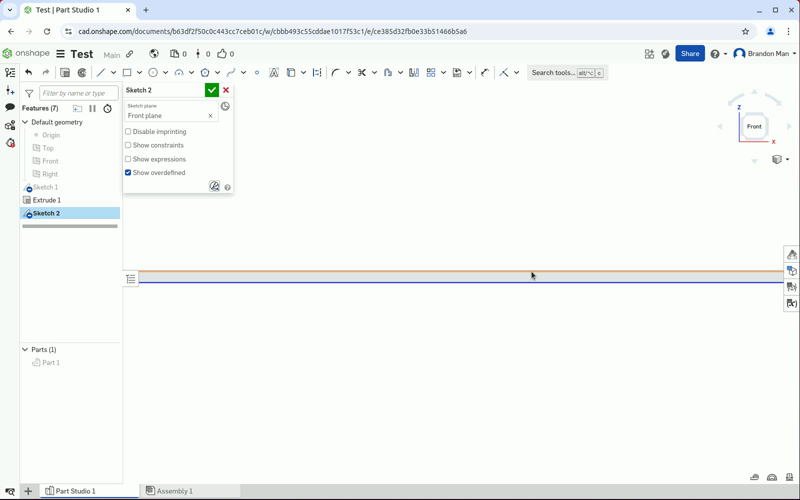
scroll(-6)
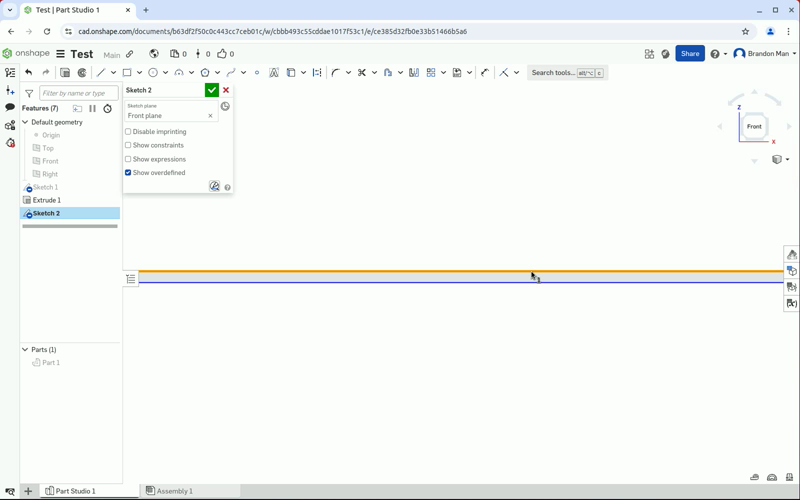
scroll(-6)
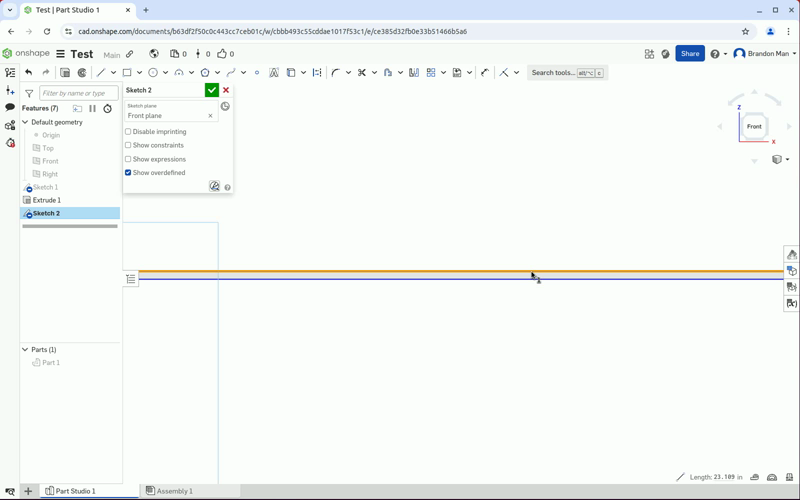
scroll(-6)
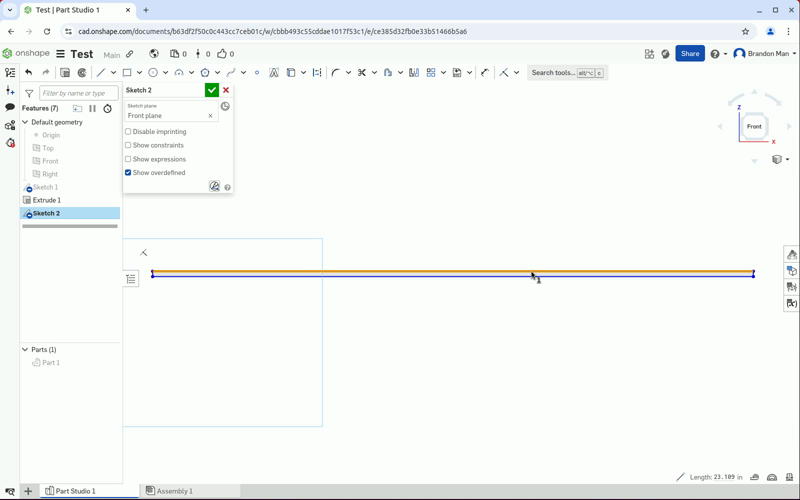
scroll(-6)
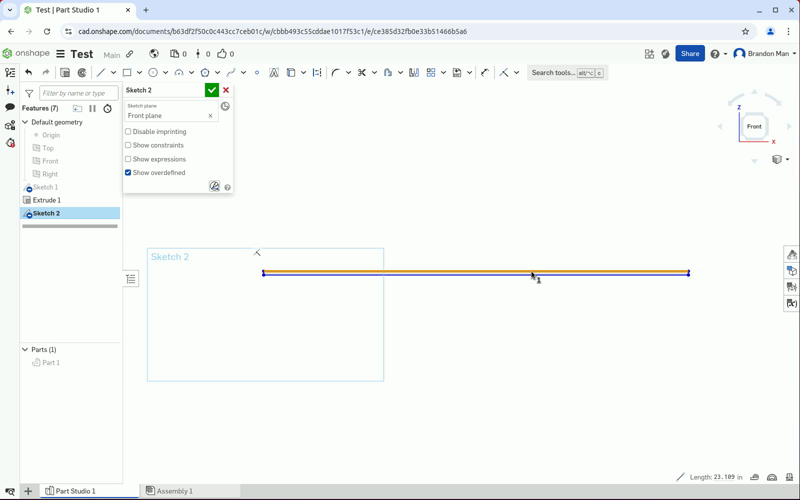
scroll(-6)
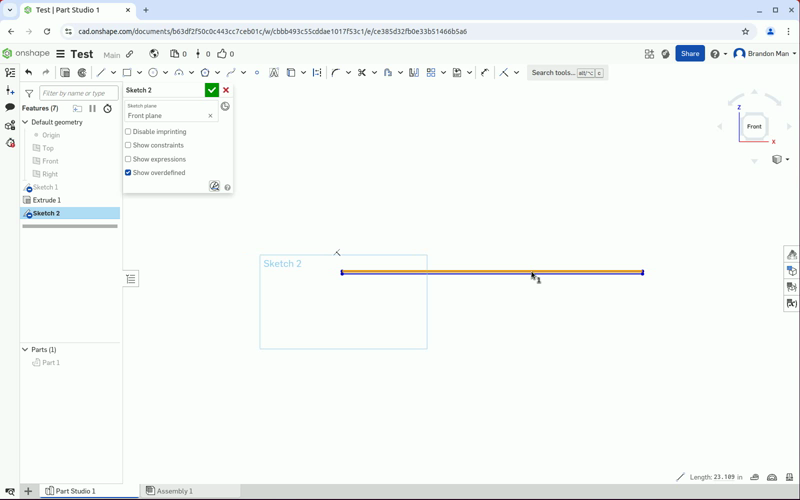
scroll(-6)
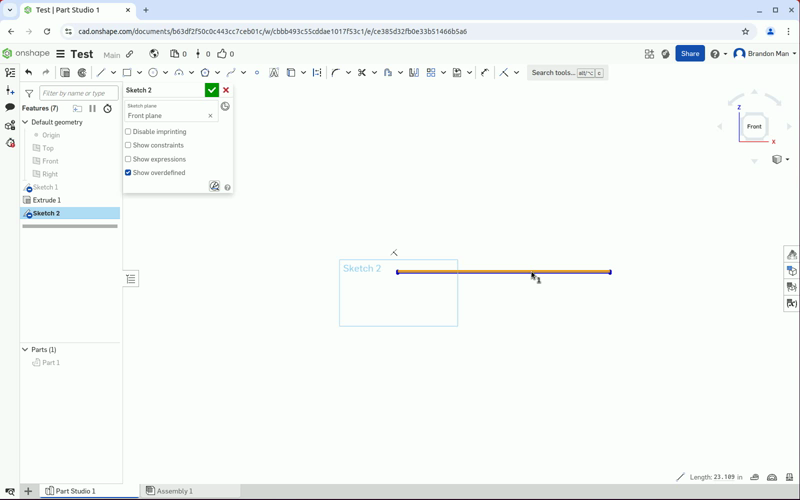
scroll(-6)
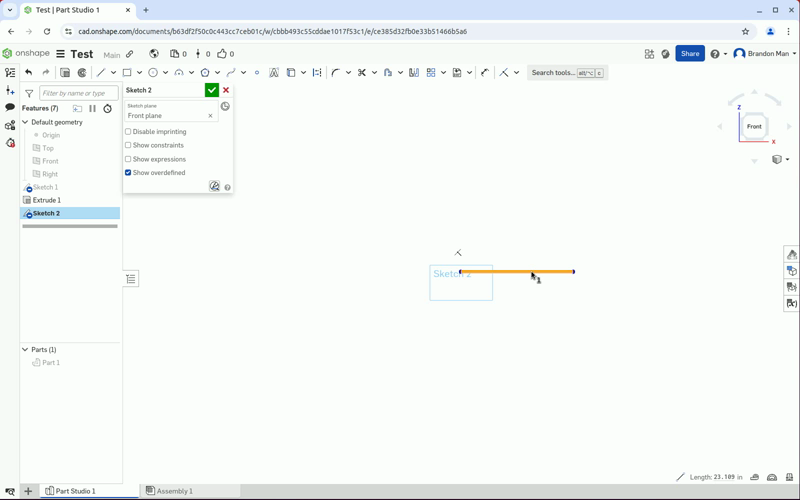
mouse_move(73, 352)
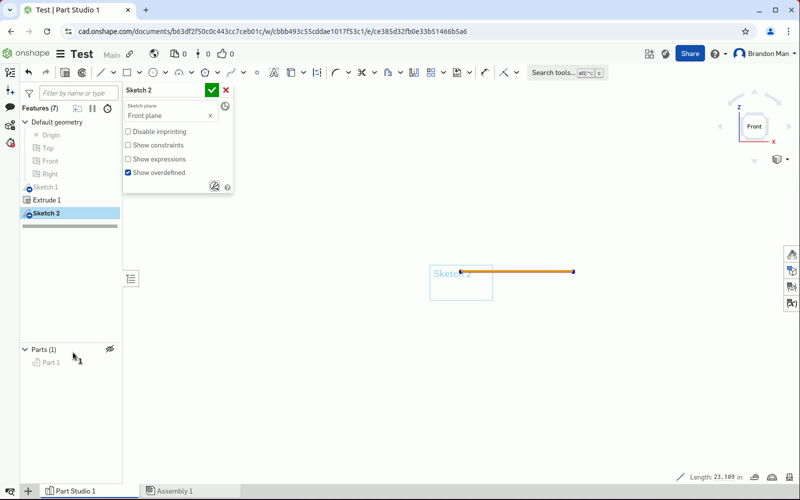
key(shift+y)
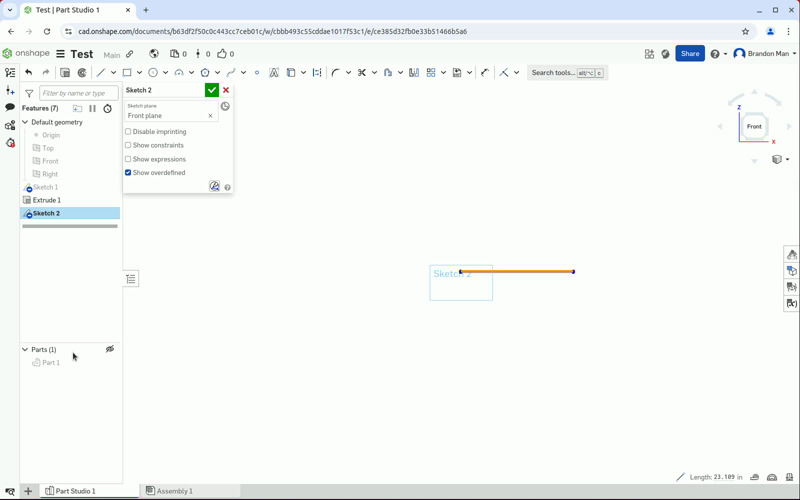
key(shift+e)
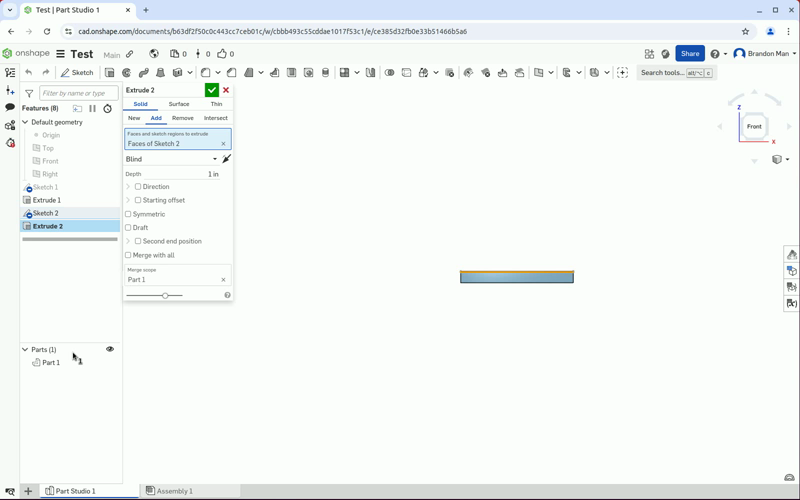
mouse_move(143, 106)
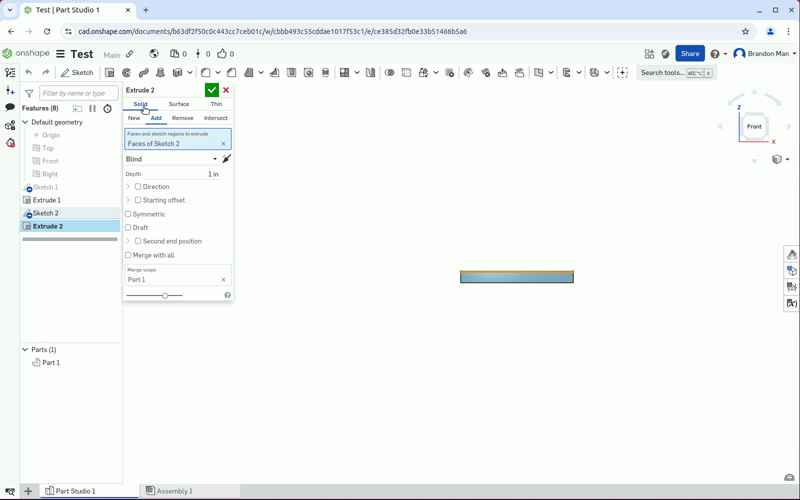
click(143, 106)
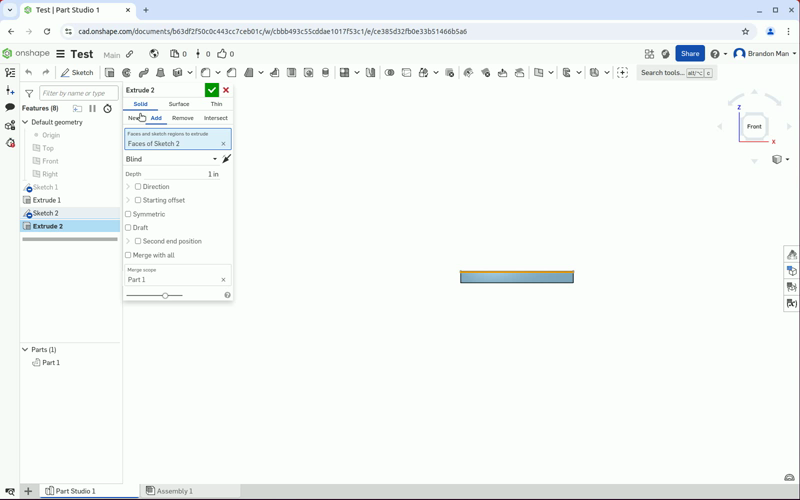
mouse_move(137, 120)
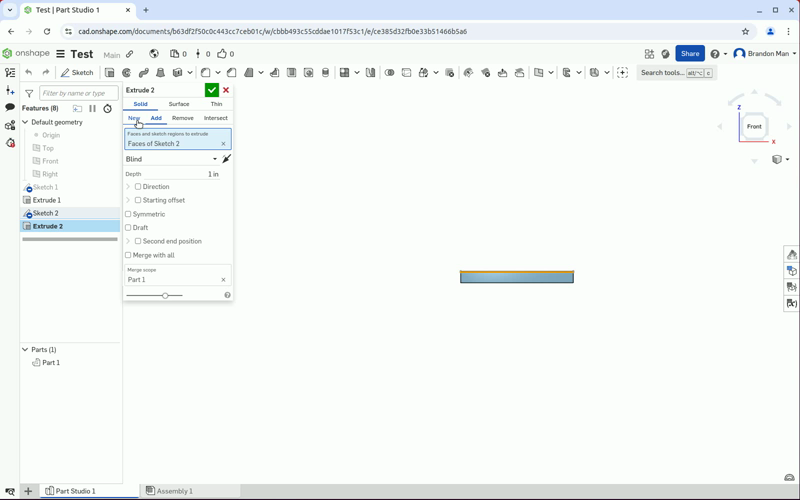
click(137, 120)
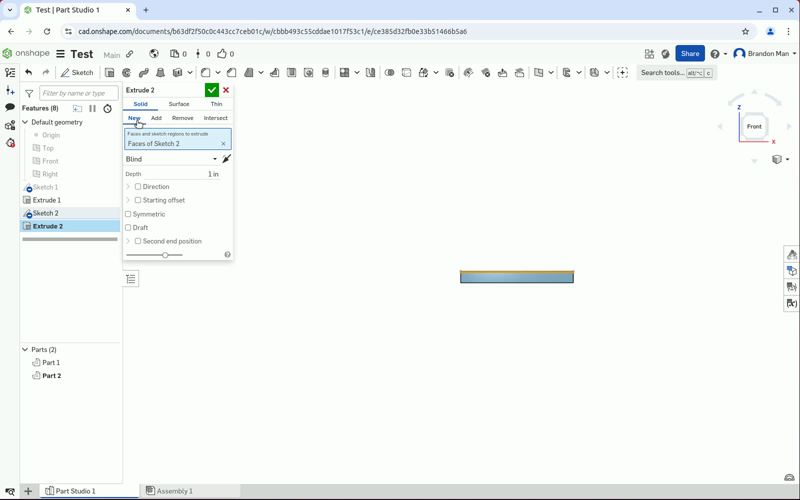
key(tab, 4)
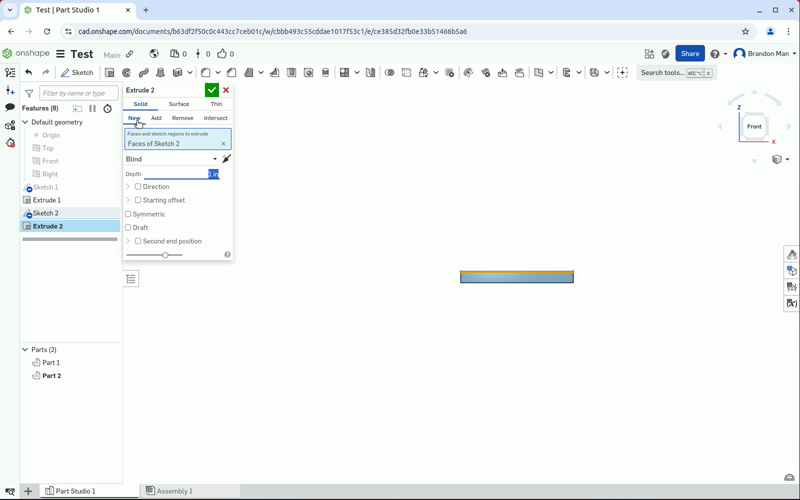
text(3.851)
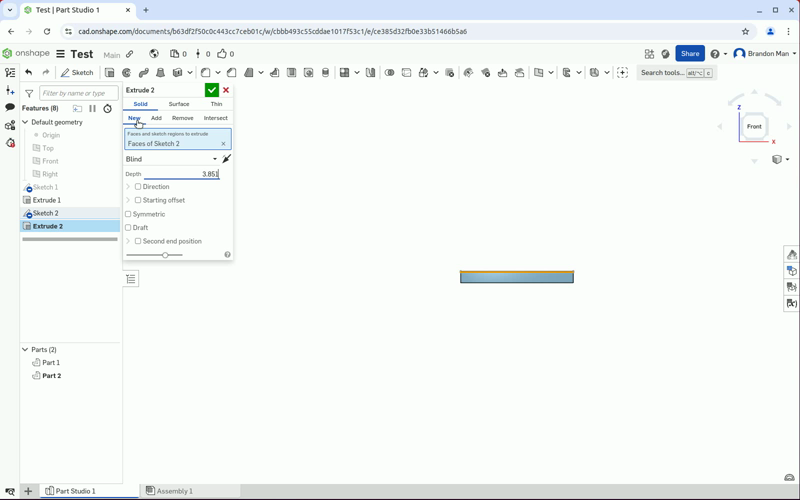
key(enter)
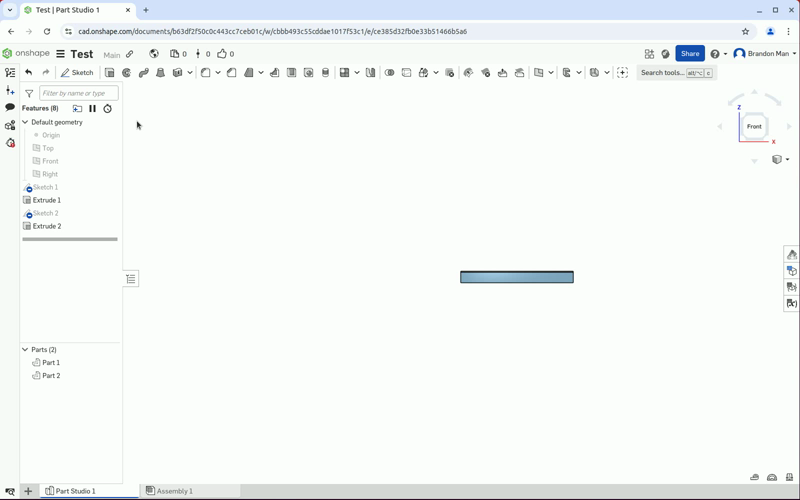
key(shift+h)
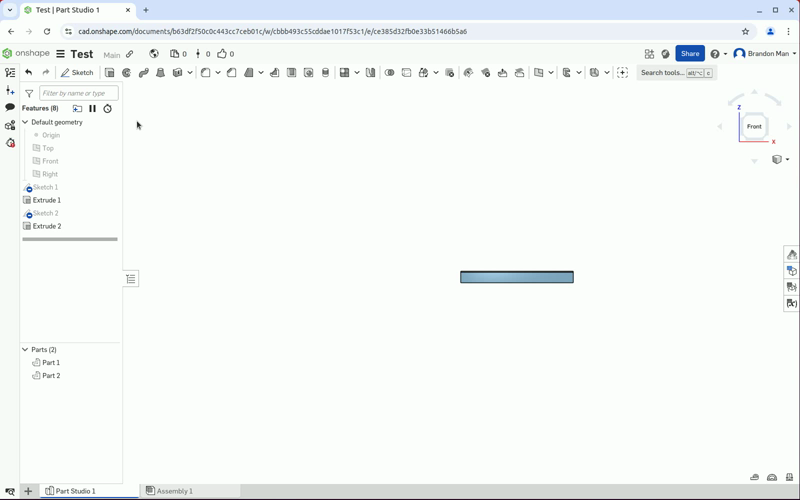
key(shift+h)
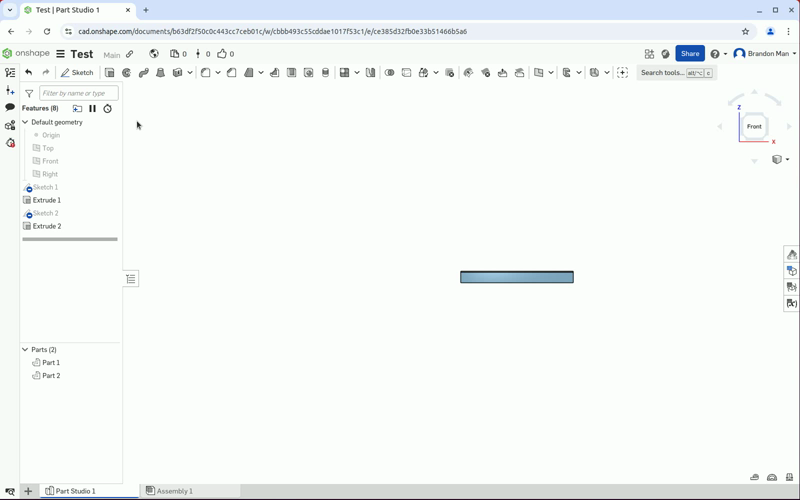
mouse_move(73, 189)
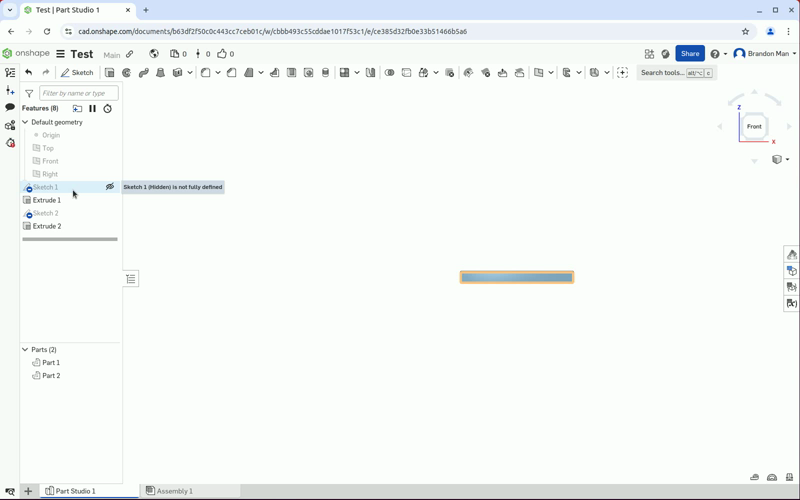
click(73, 189)
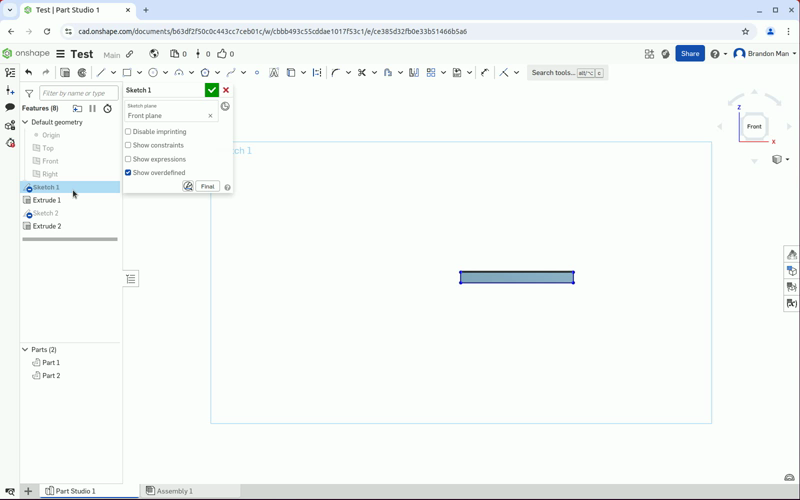
mouse_move(229, 92)
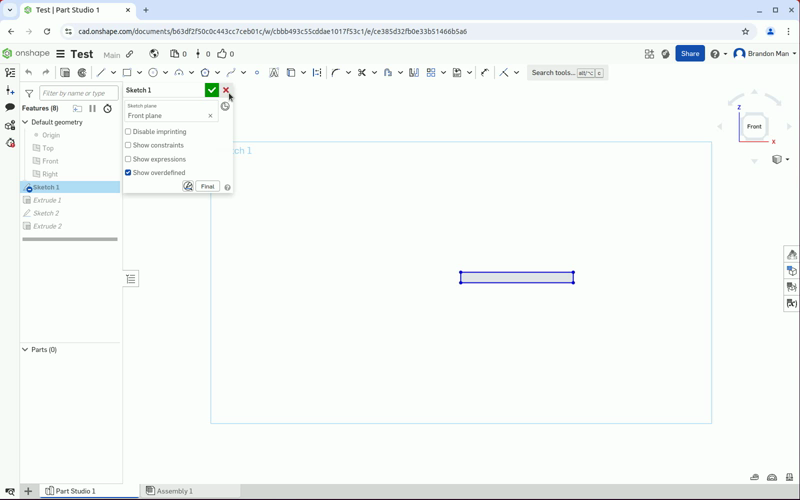
click(229, 92)
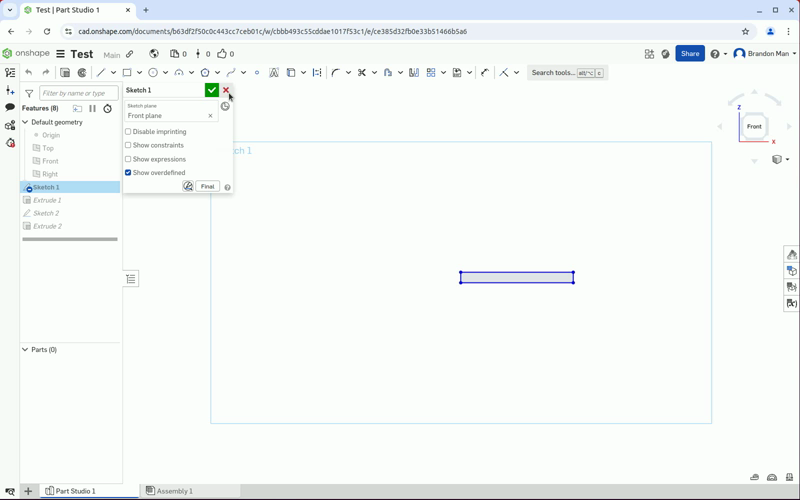
key(shift+s)
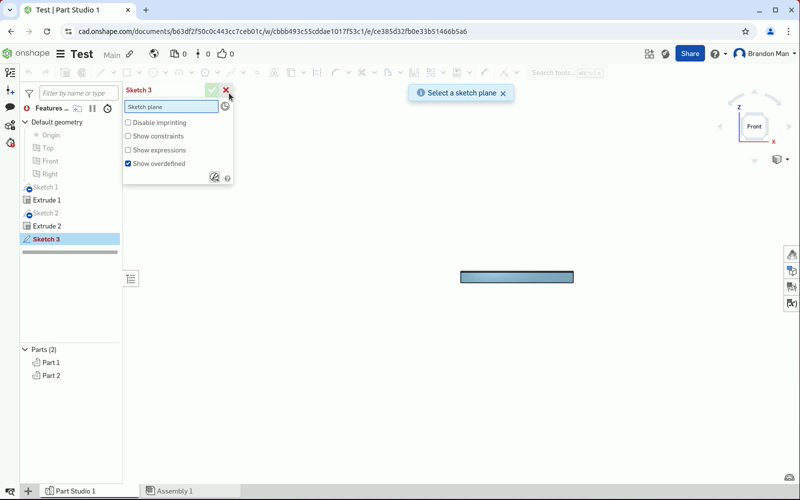
mouse_move(73, 163)
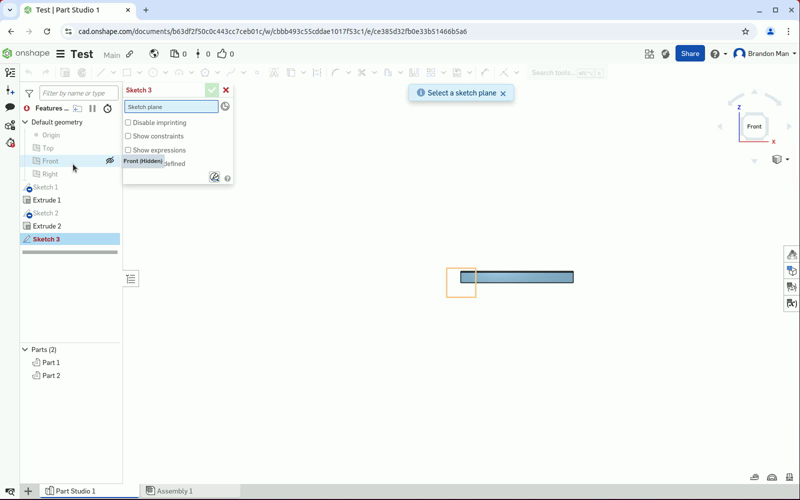
click(73, 163)
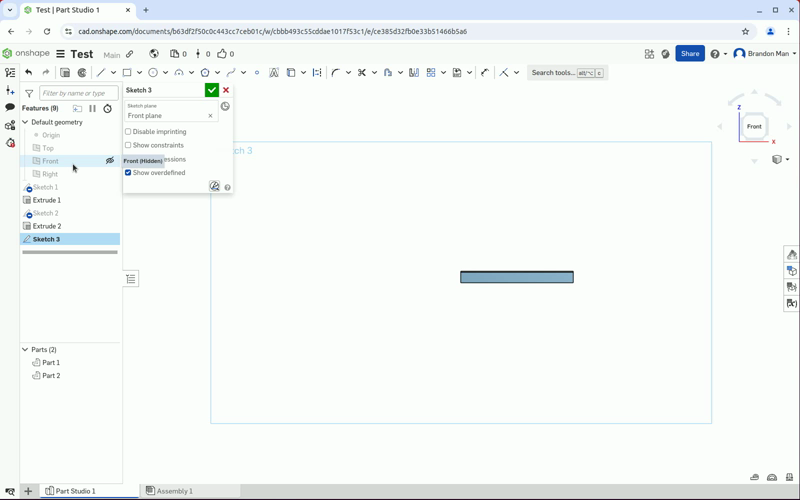
mouse_move(73, 352)
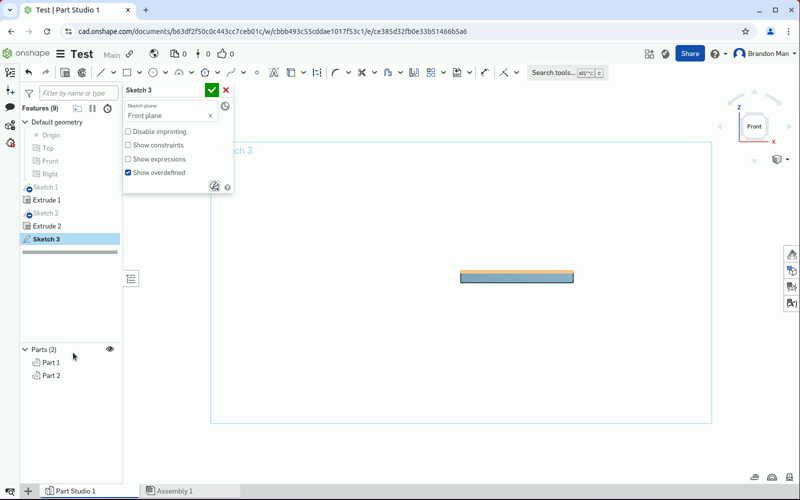
key(y)
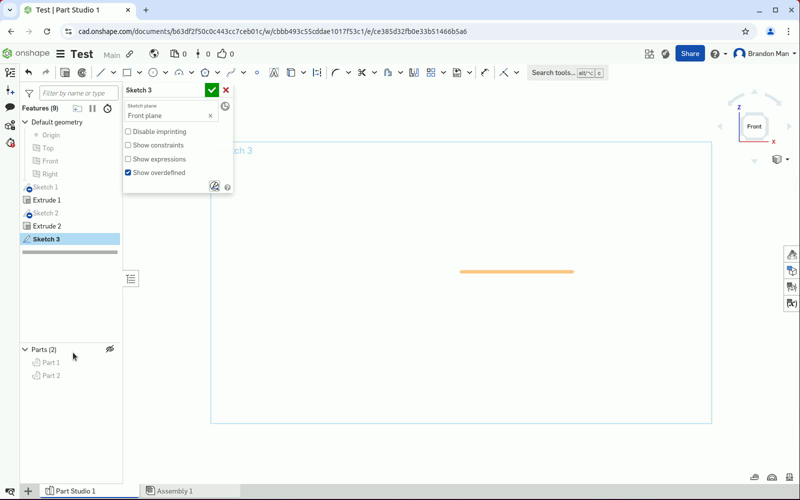
key(l)
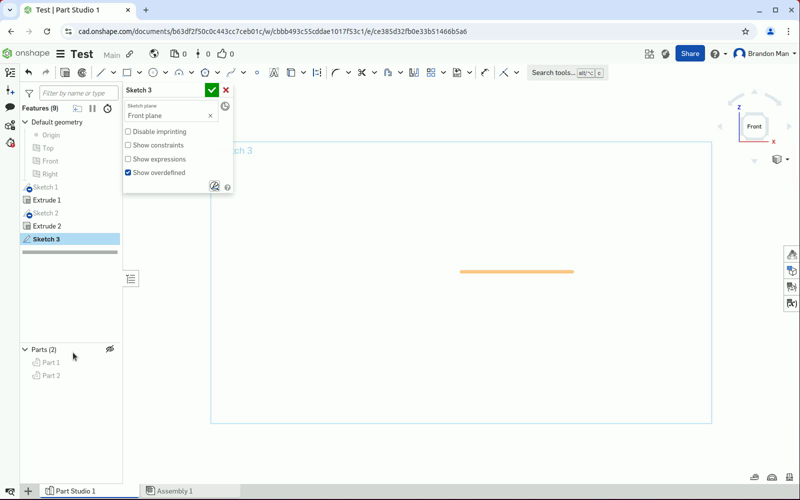
key_down(shift)
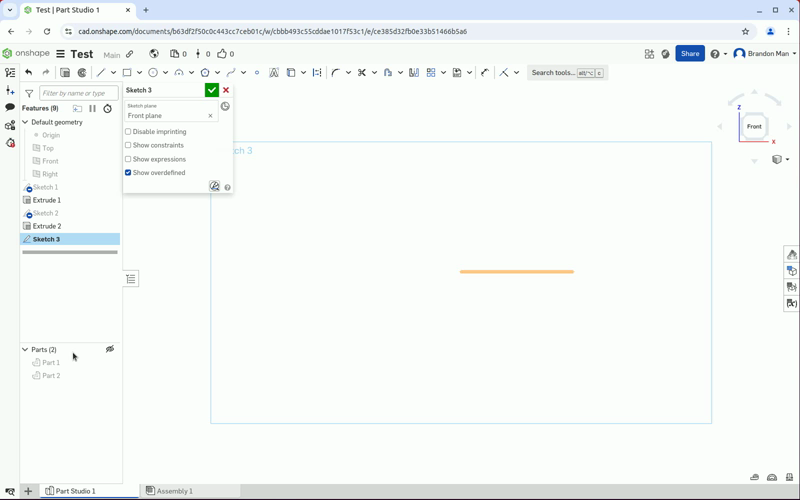
mouse_move(460, 284)
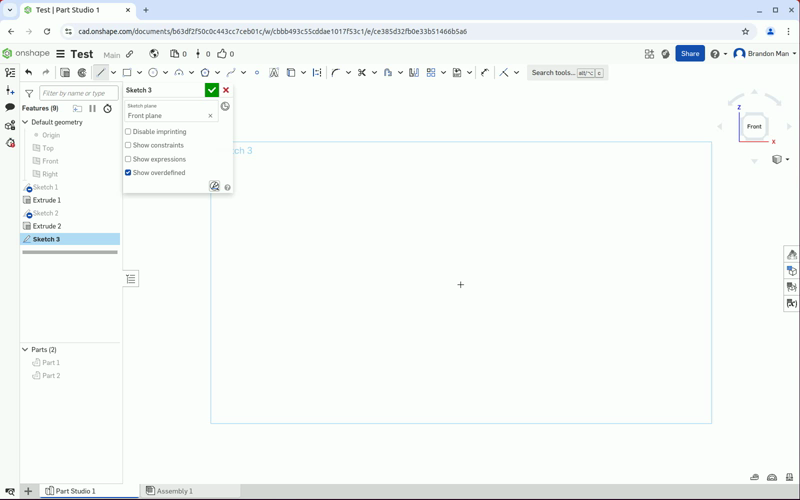
click(460, 284)
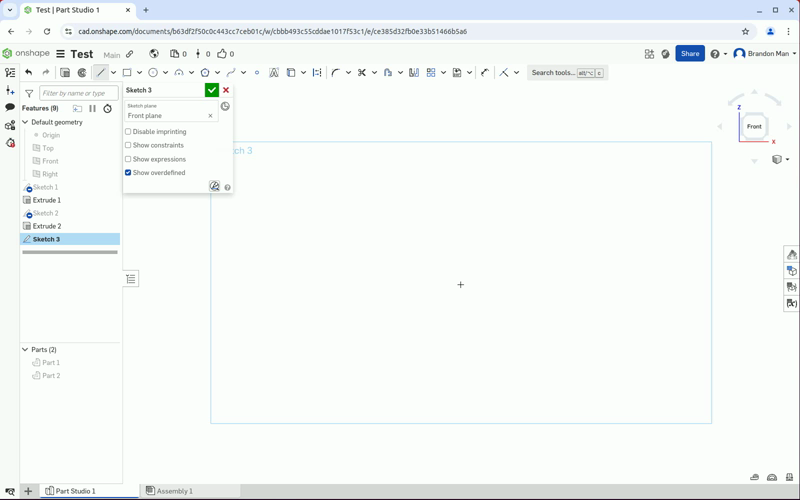
key_up(shift)
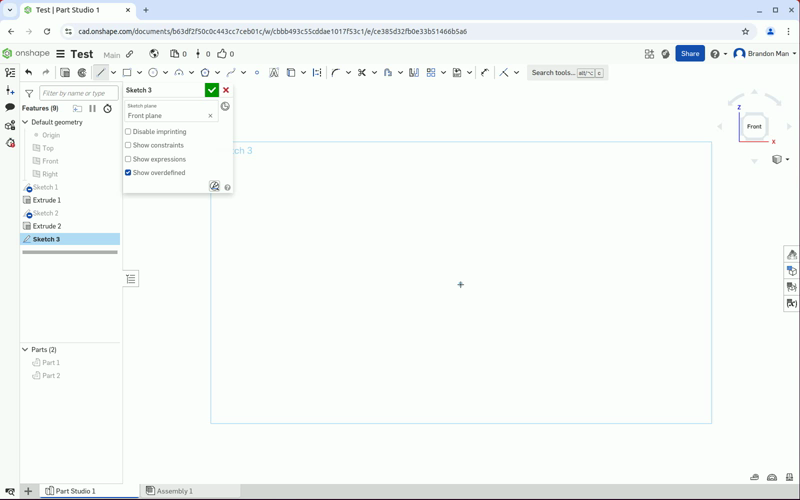
key_down(shift)
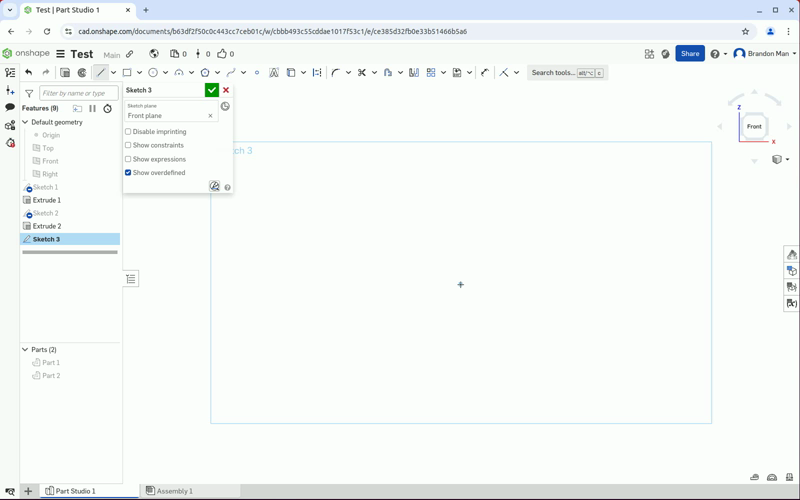
mouse_move(573, 284)
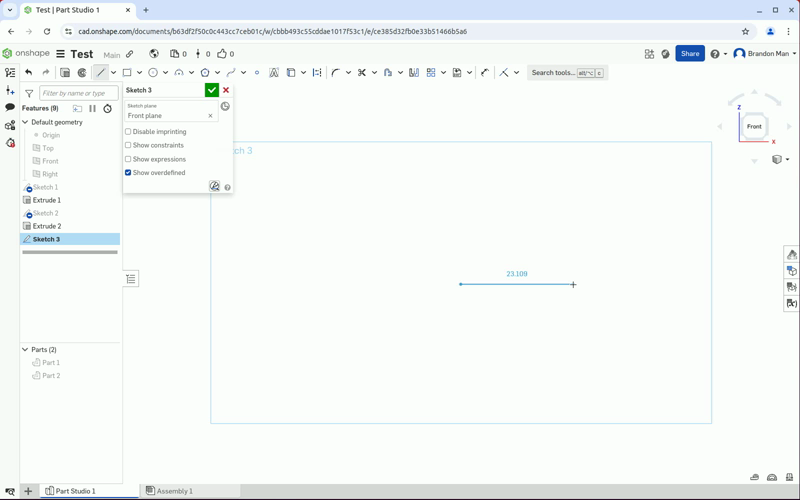
click(573, 284)
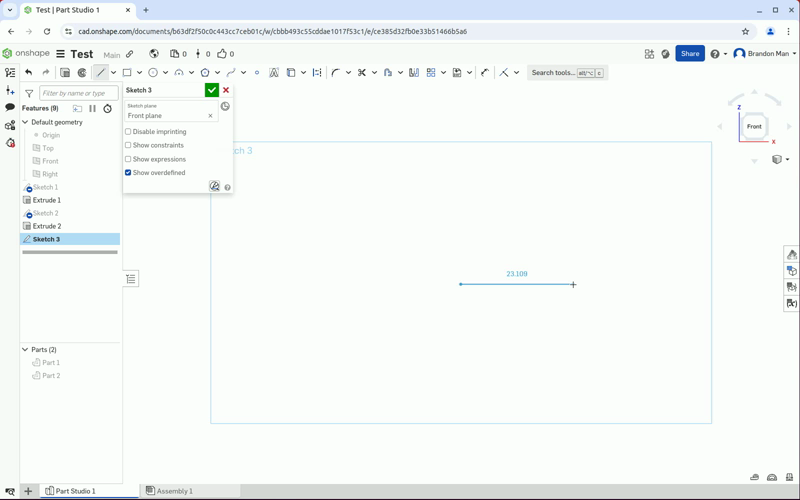
key_up(shift)
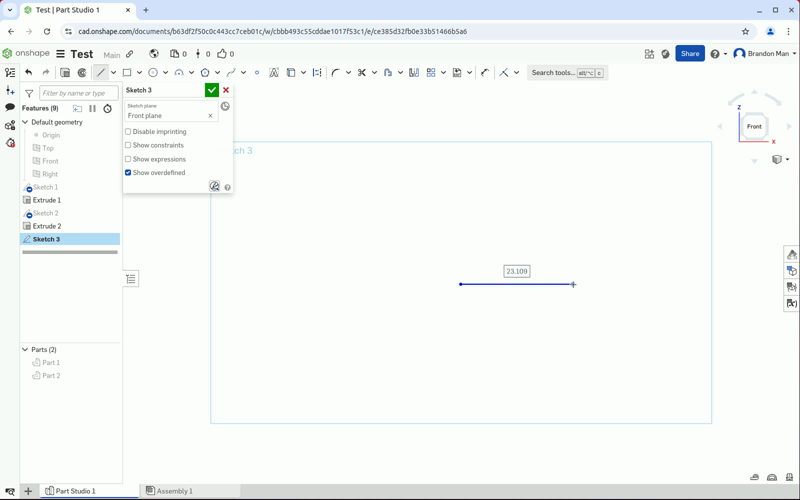
key_down(shift)
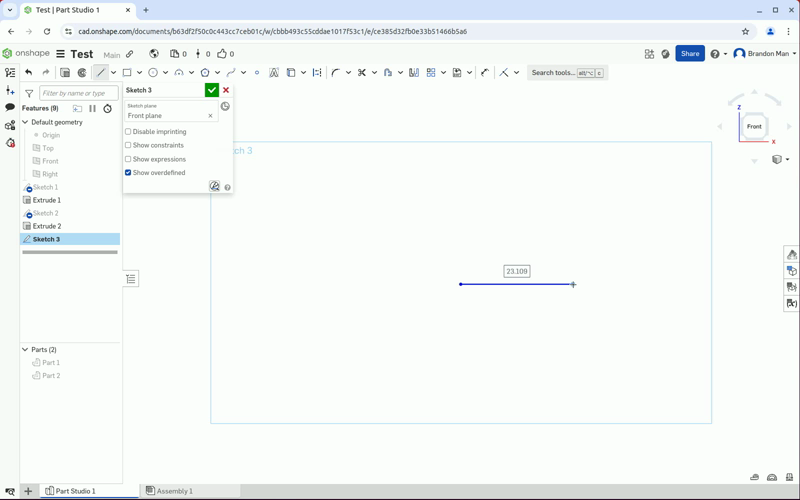
mouse_move(589, 284)
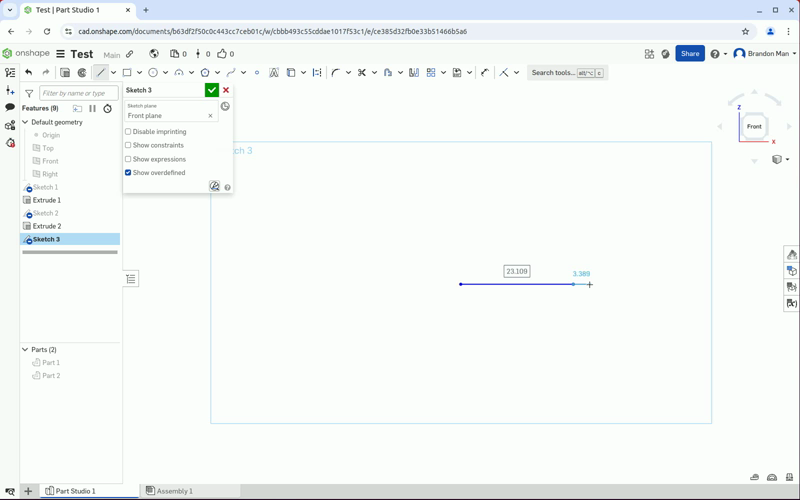
mouse_move(573, 282)
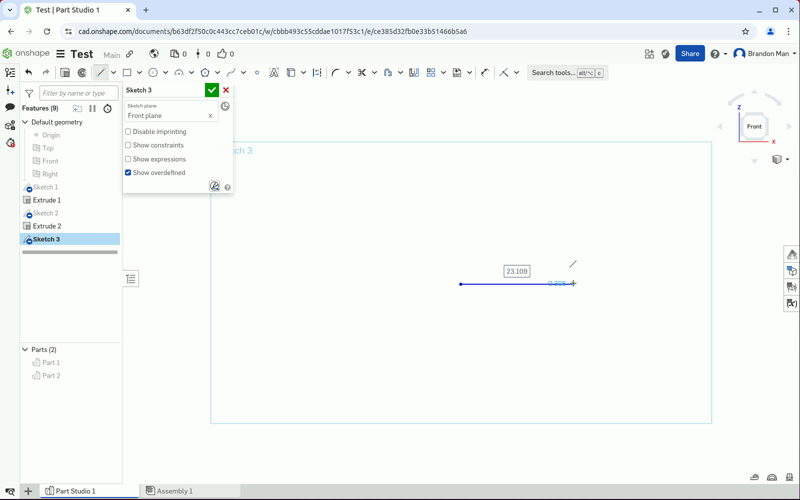
scroll(6)
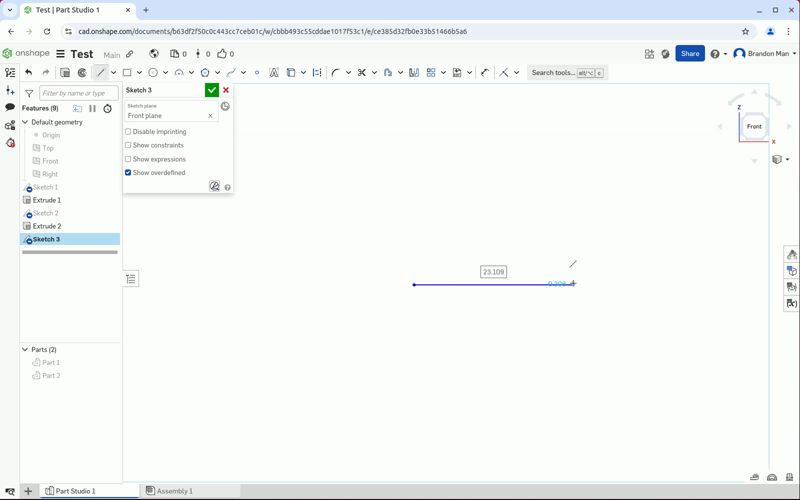
scroll(6)
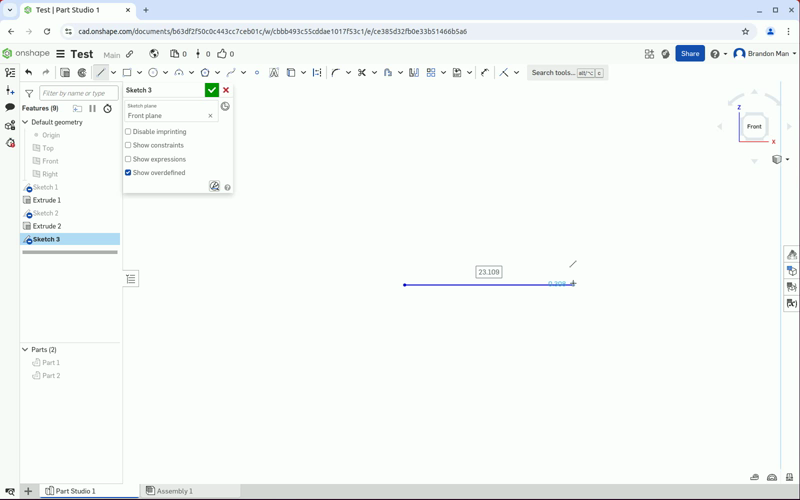
scroll(6)
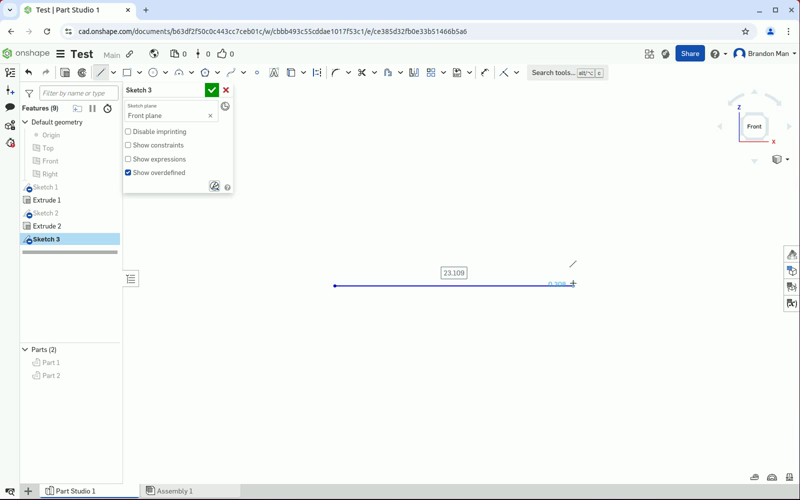
scroll(6)
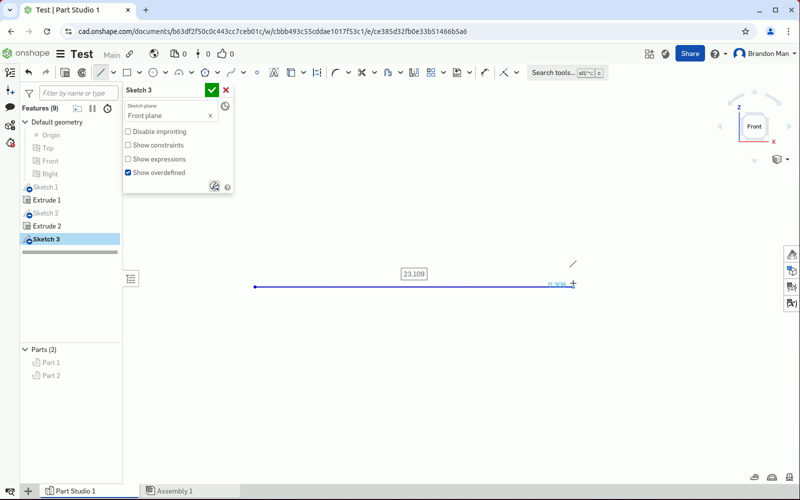
scroll(6)
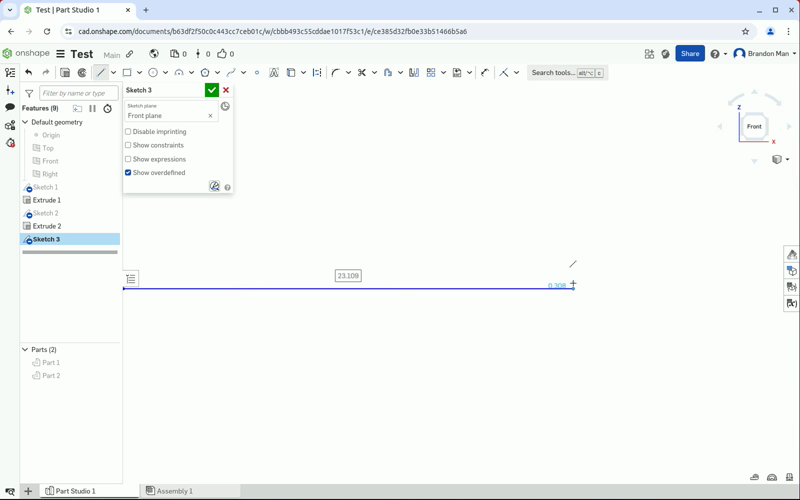
scroll(6)
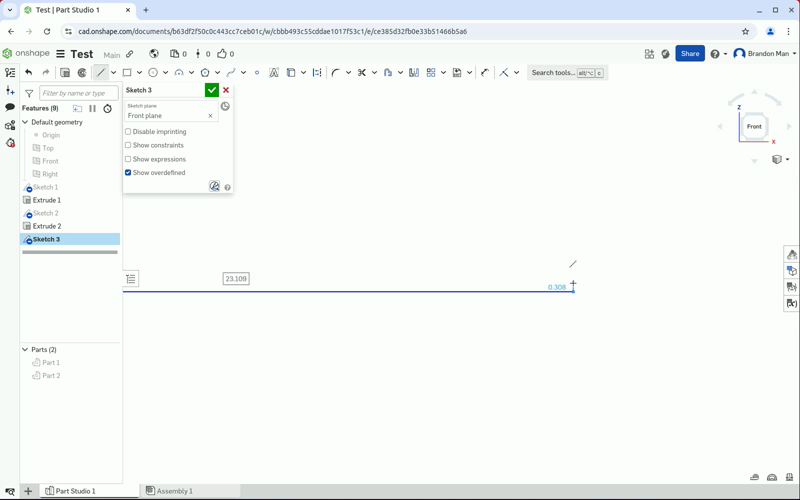
scroll(6)
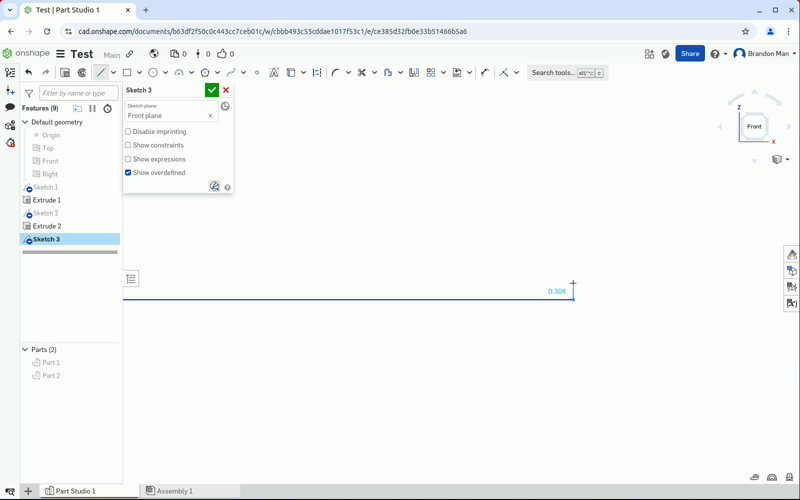
click(573, 282)
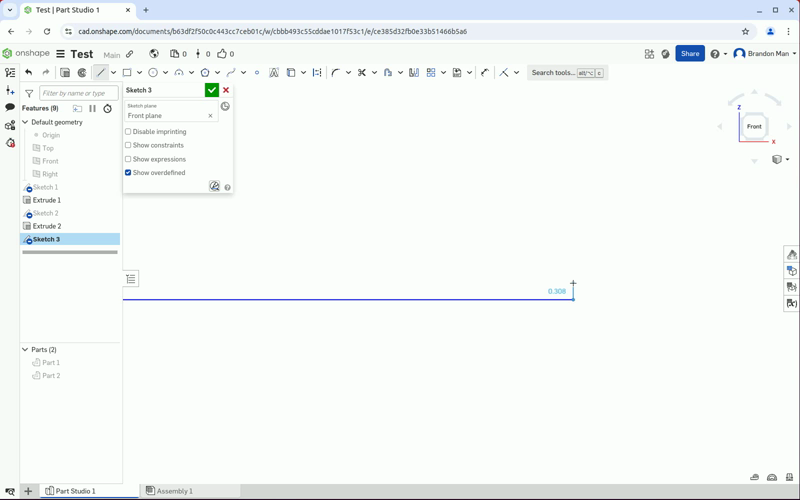
scroll(-6)
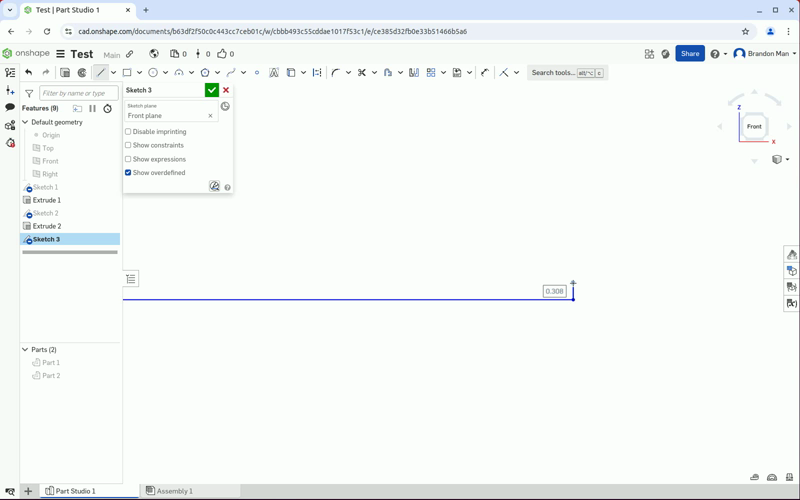
scroll(-6)
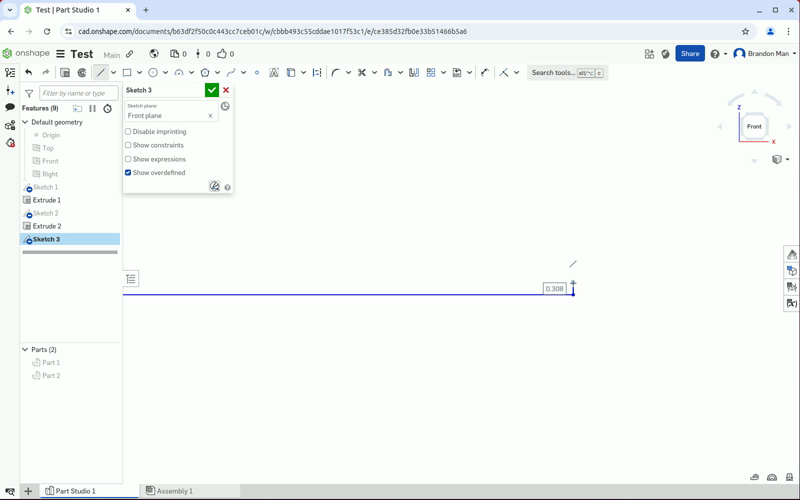
scroll(-6)
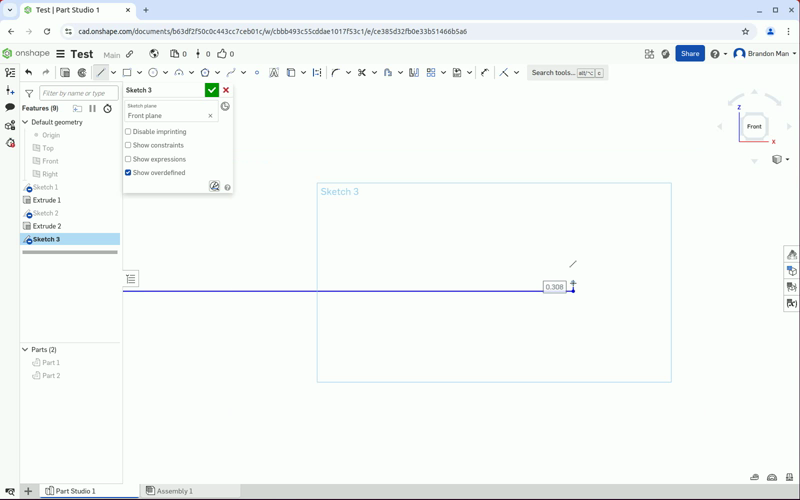
scroll(-6)
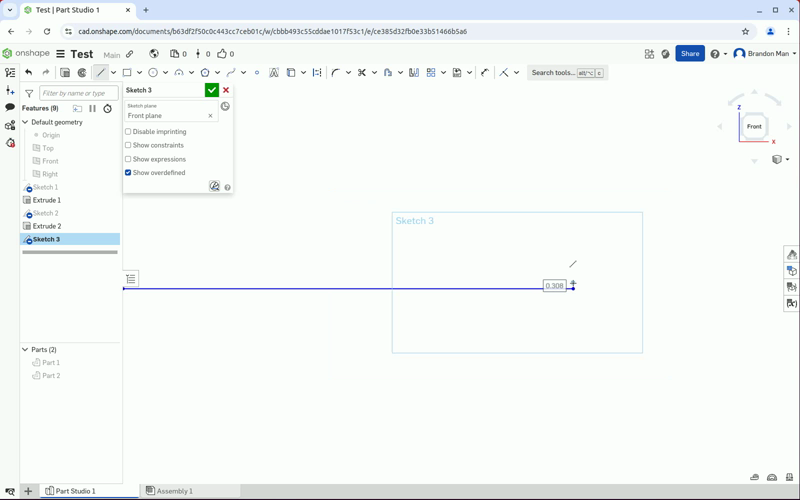
scroll(-6)
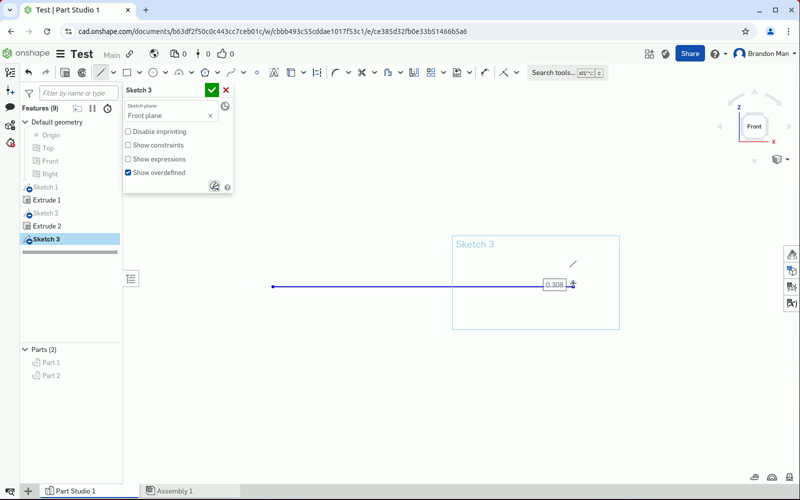
scroll(-6)
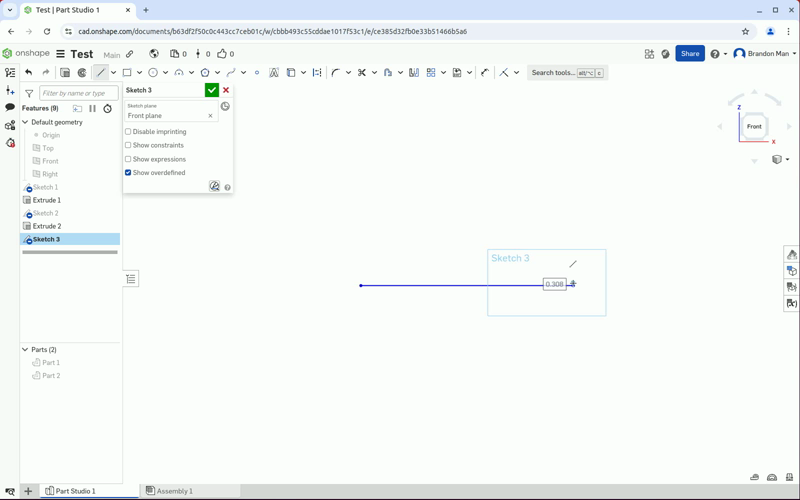
scroll(-6)
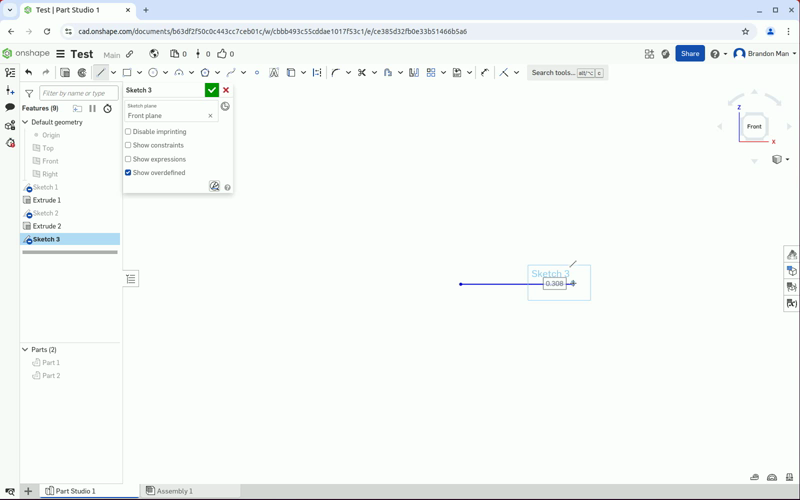
key_up(shift)
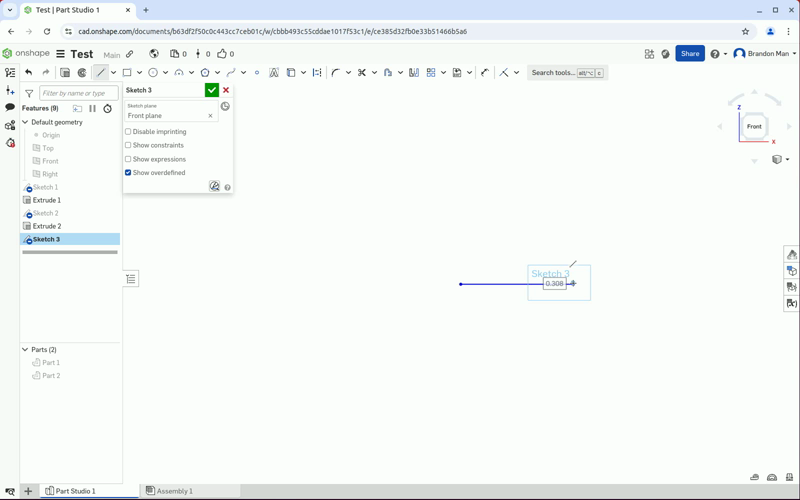
key_down(shift)
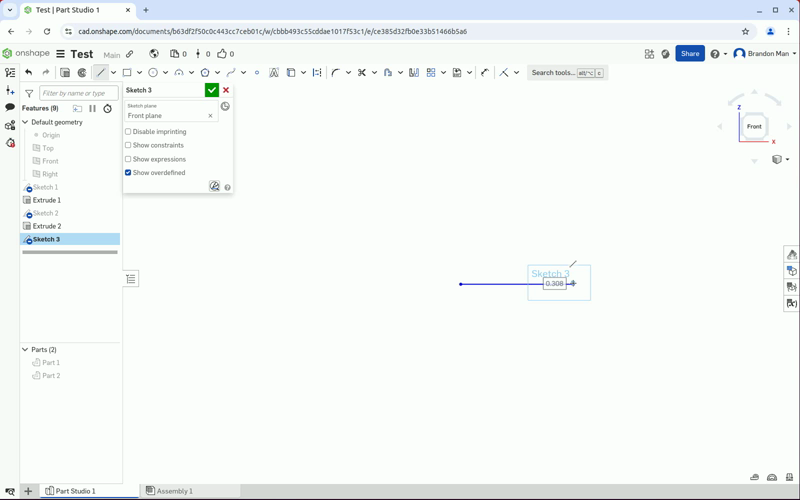
mouse_move(460, 282)
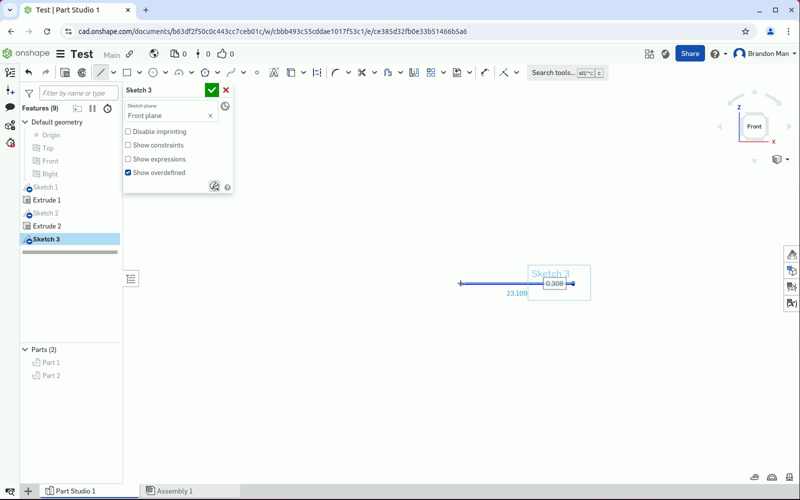
scroll(6)
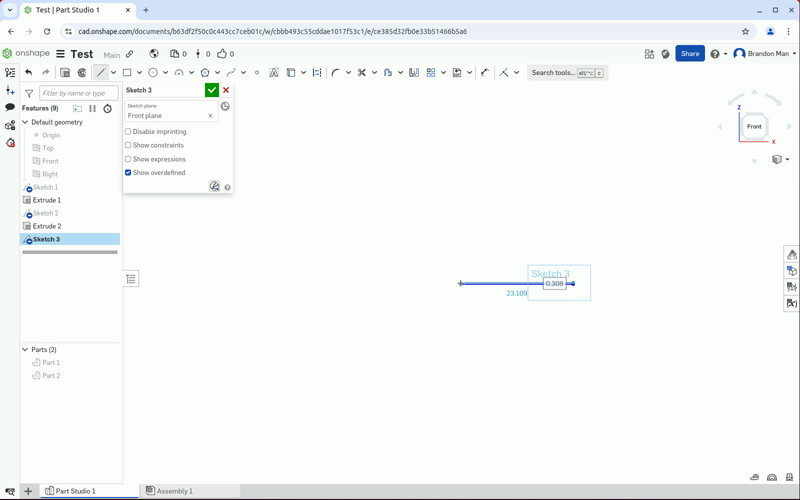
scroll(6)
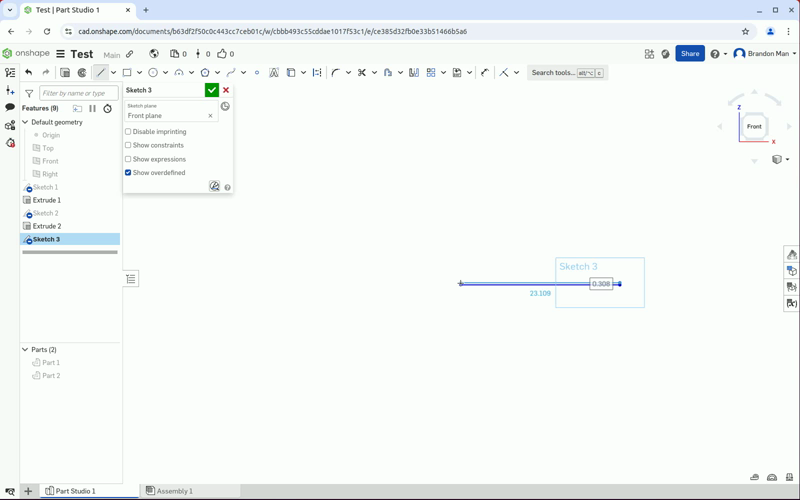
scroll(6)
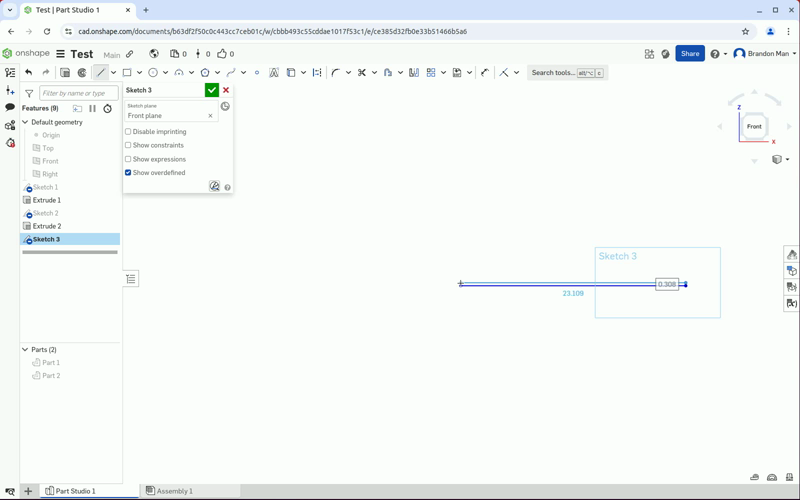
scroll(6)
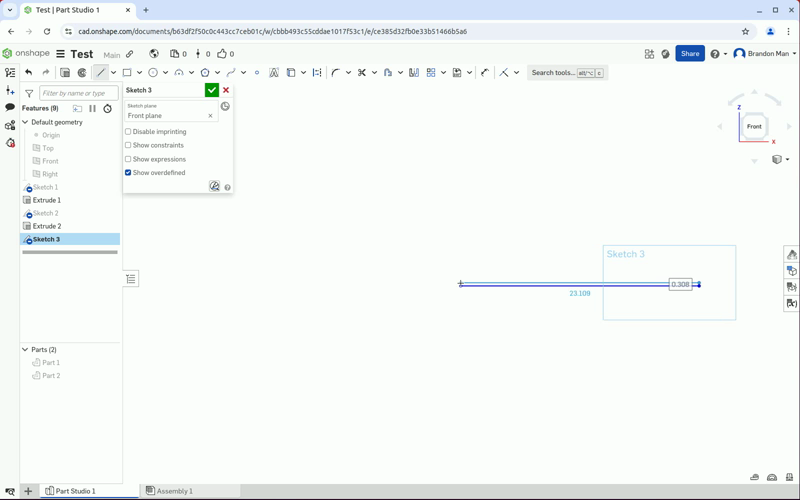
scroll(6)
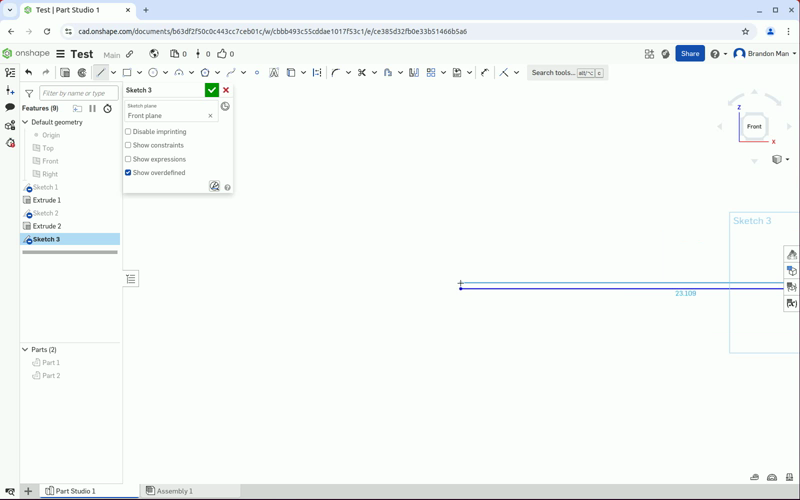
scroll(6)
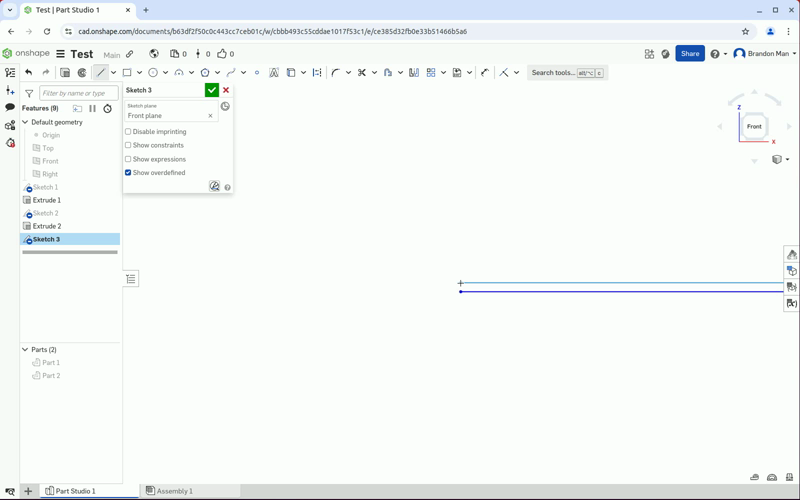
scroll(6)
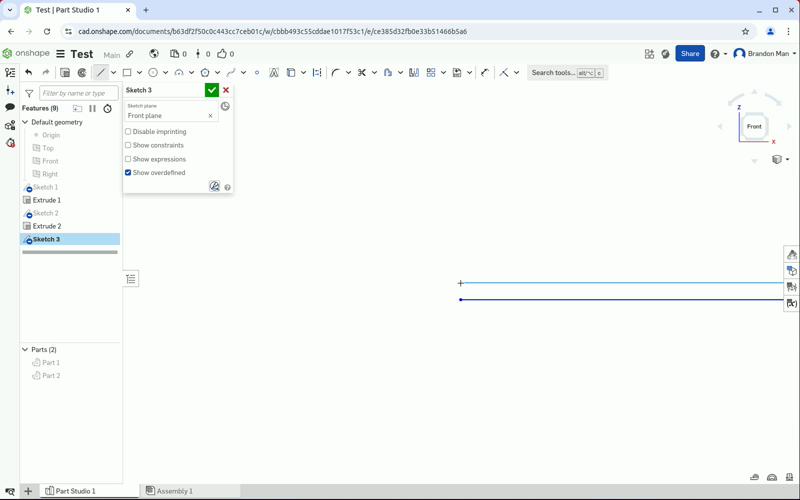
click(460, 282)
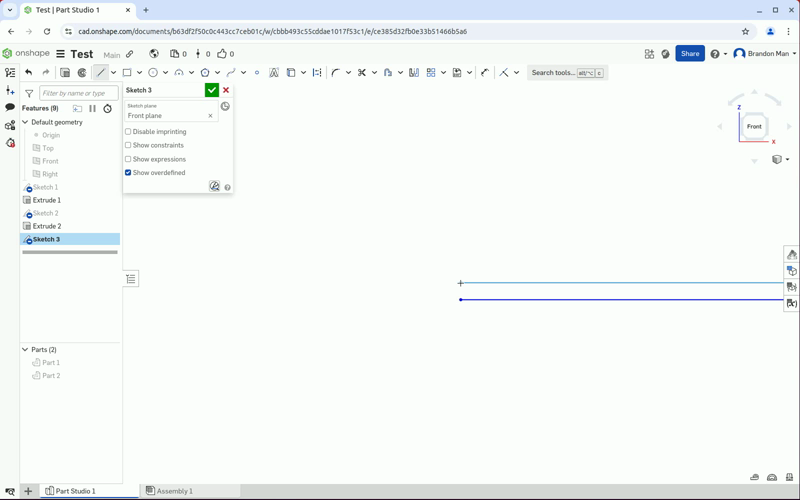
scroll(-6)
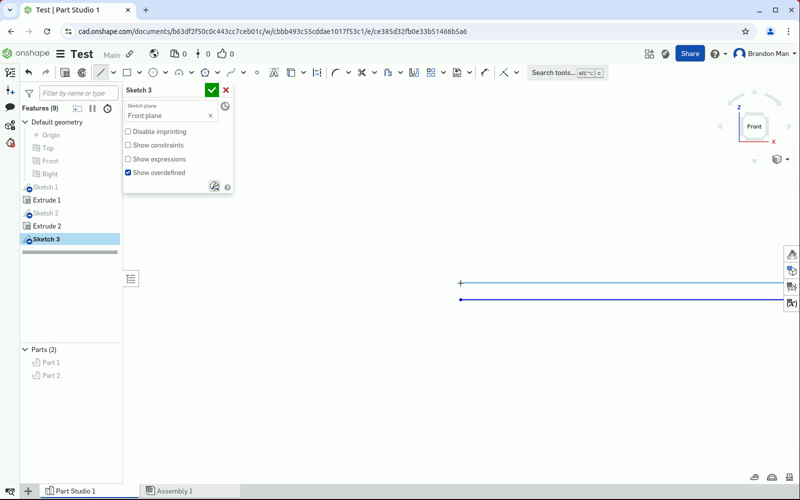
scroll(-6)
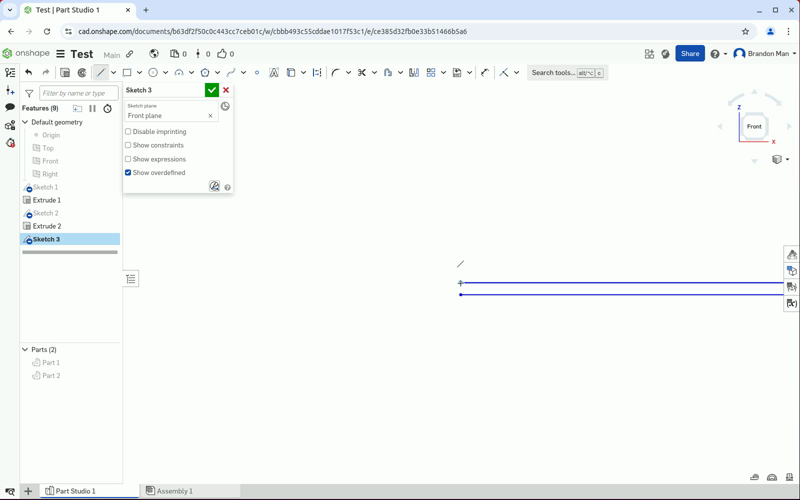
scroll(-6)
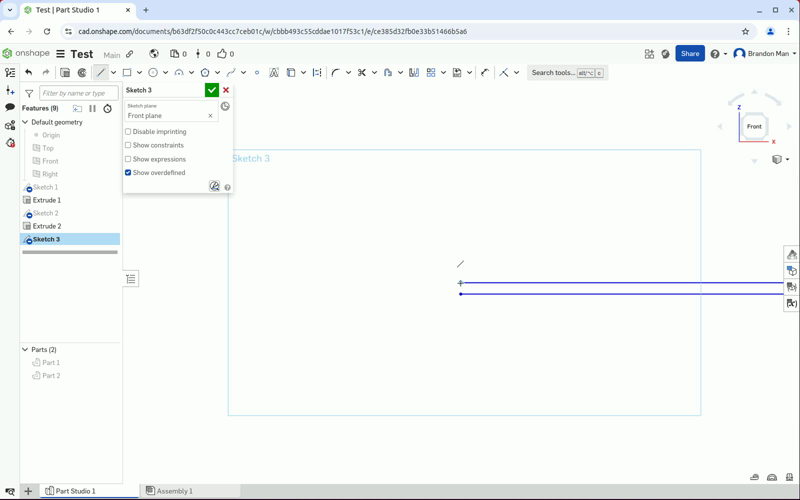
scroll(-6)
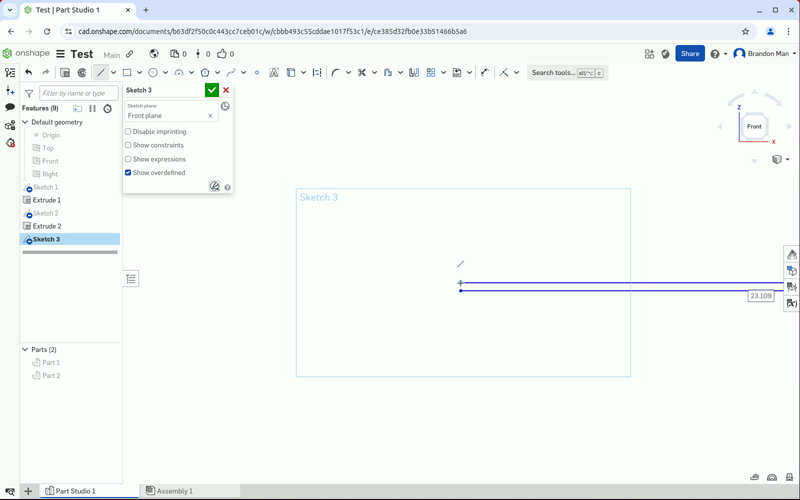
scroll(-6)
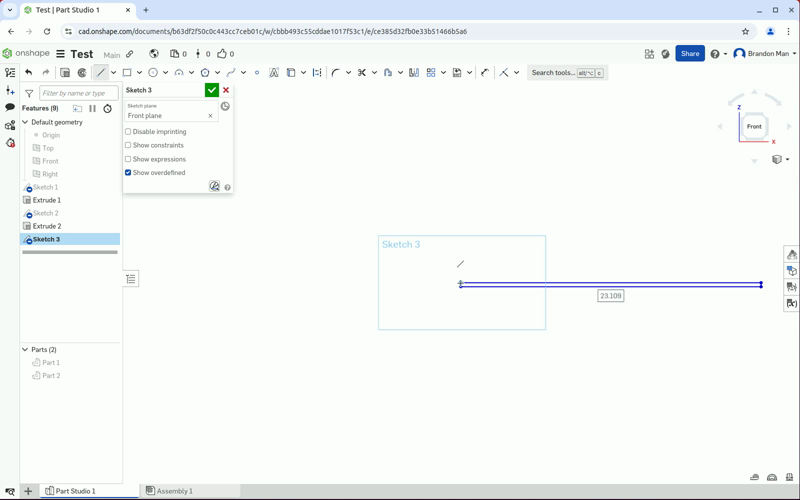
scroll(-6)
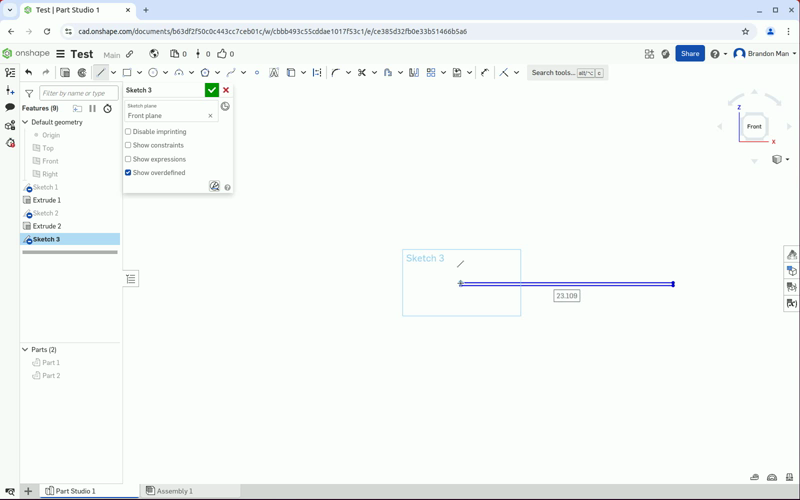
scroll(-6)
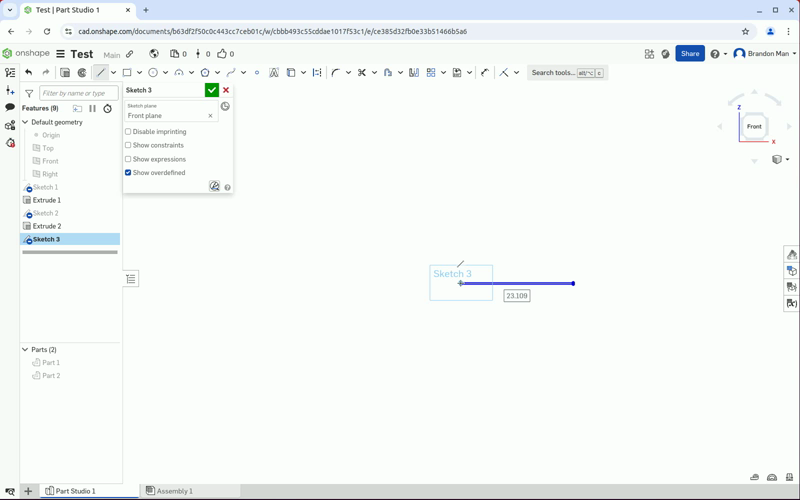
key_up(shift)
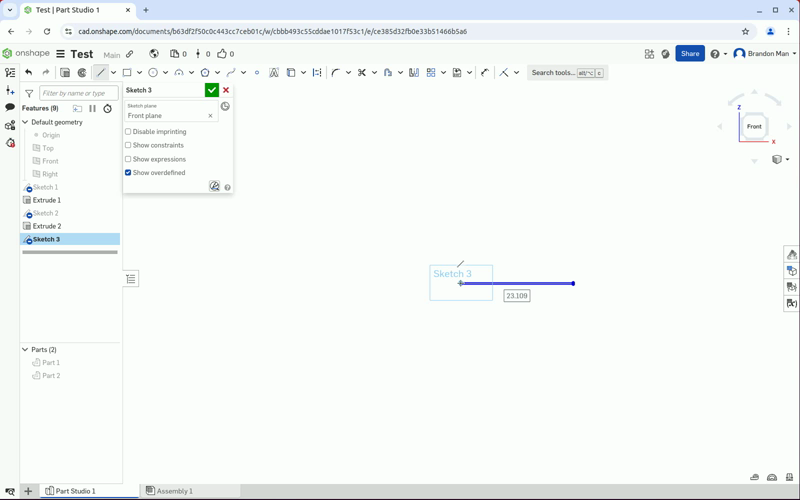
mouse_move(490, 282)
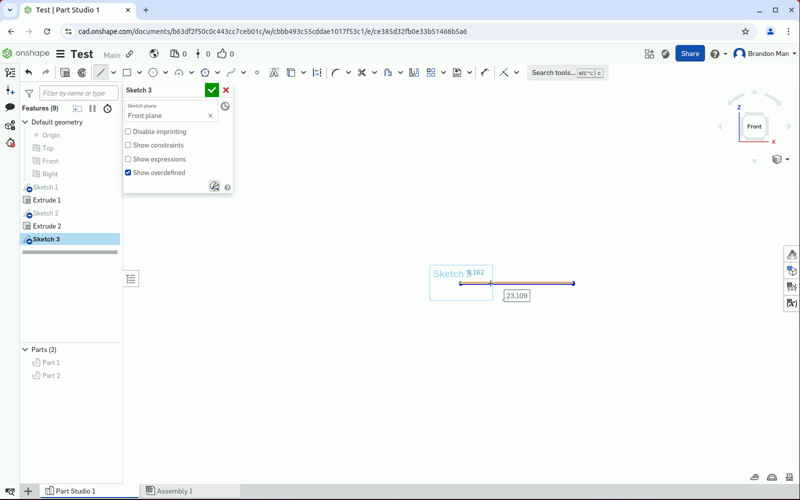
key_down(shift)
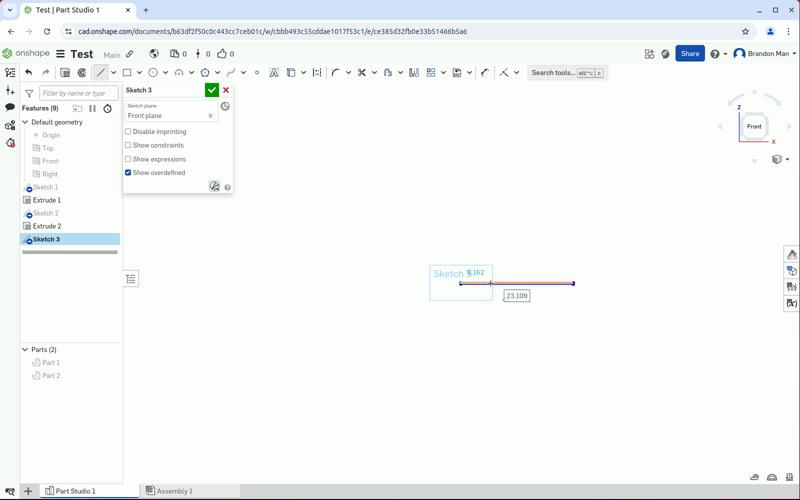
mouse_move(460, 284)
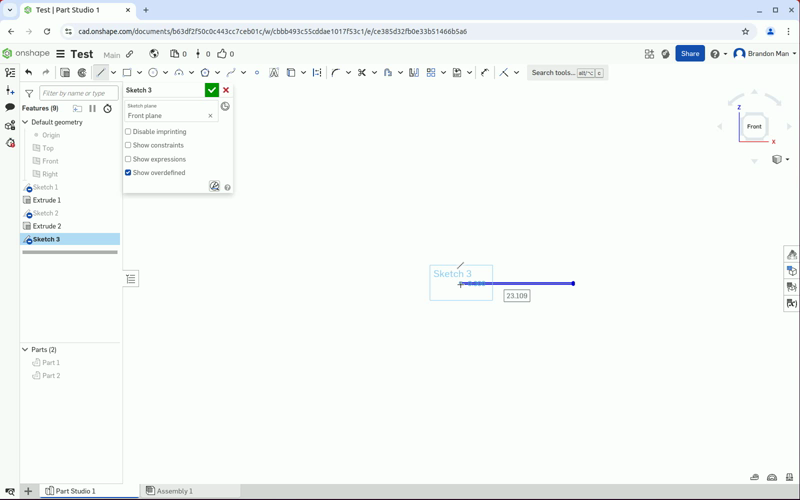
scroll(6)
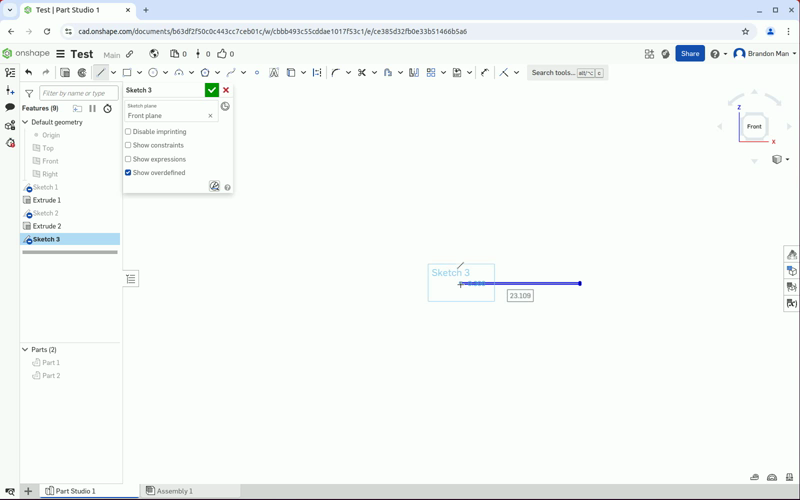
scroll(6)
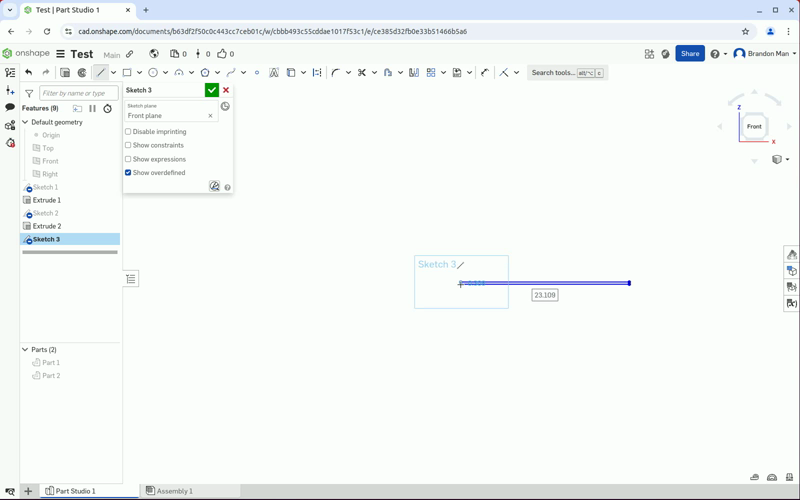
scroll(6)
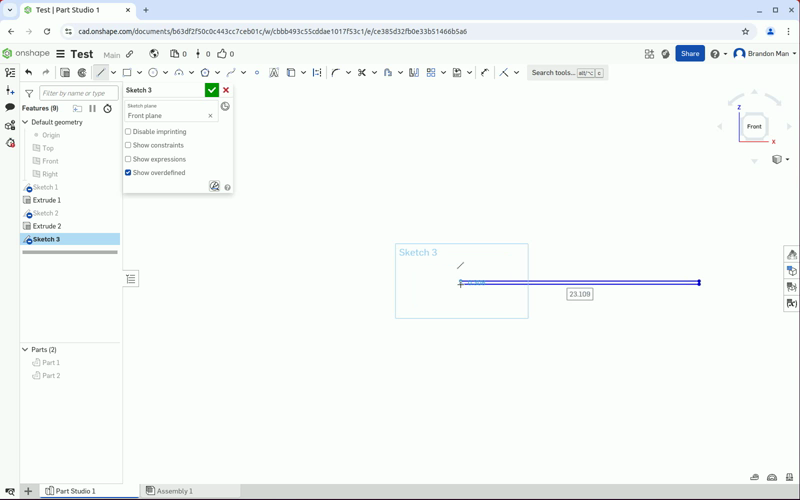
scroll(6)
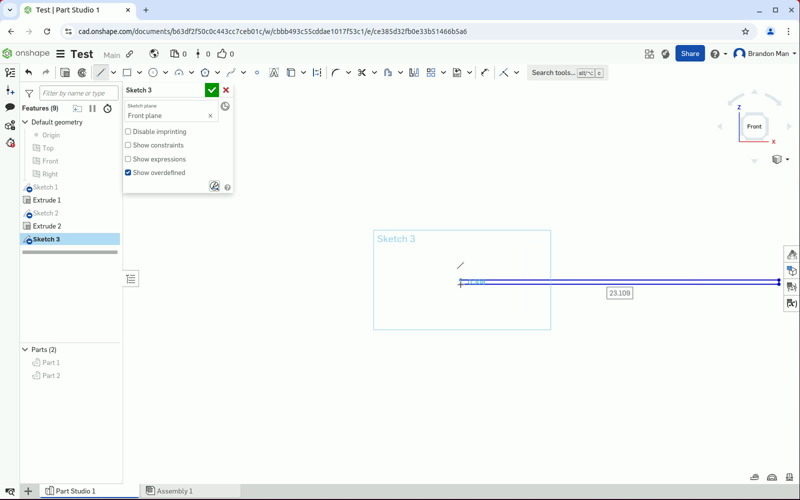
scroll(6)
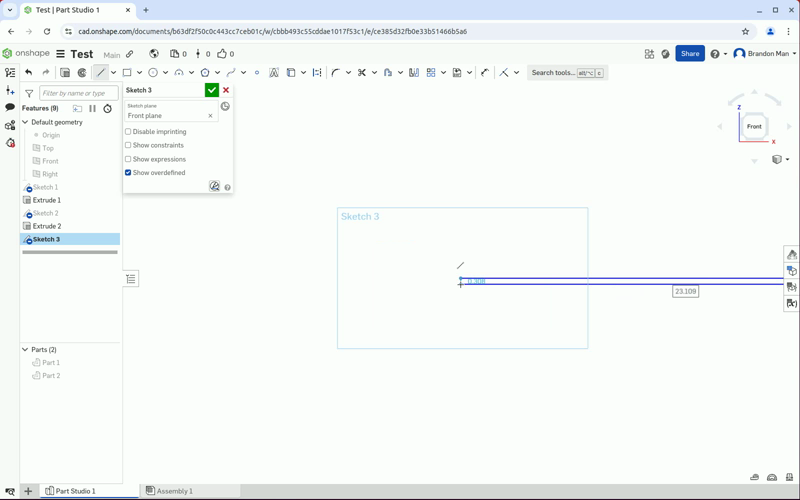
scroll(6)
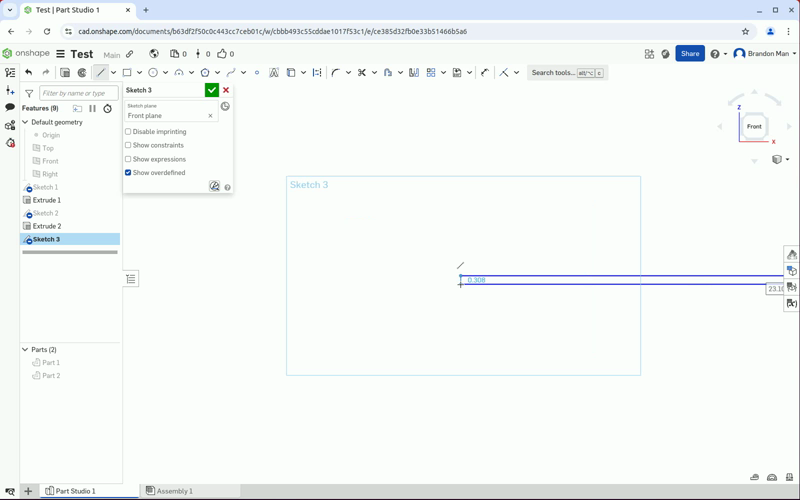
scroll(6)
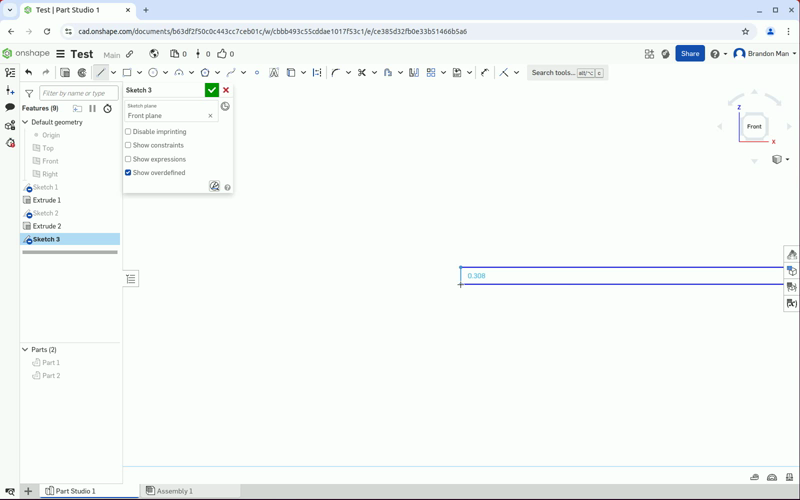
key_up(shift)
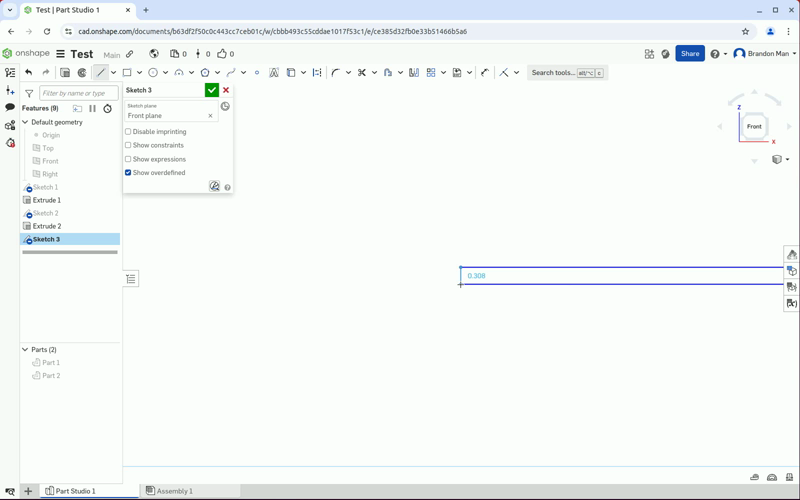
click(460, 284)
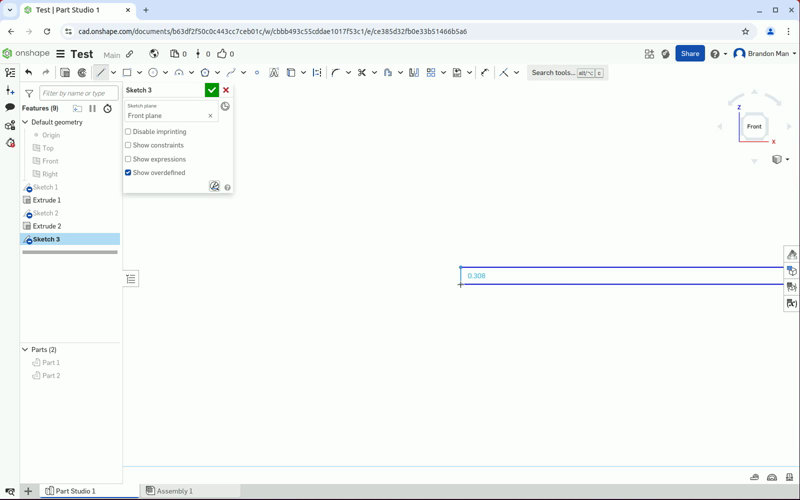
scroll(-6)
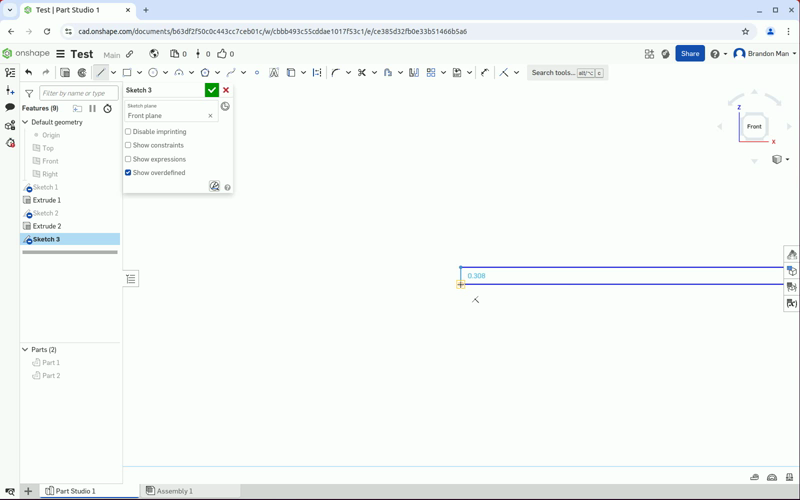
scroll(-6)
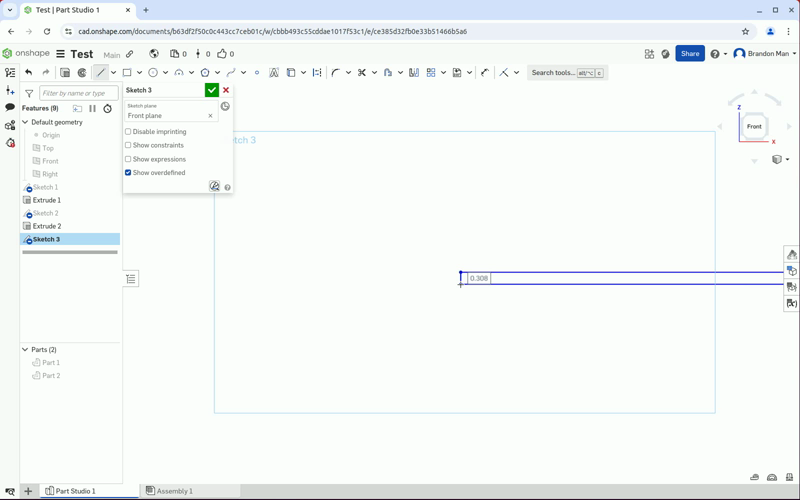
scroll(-6)
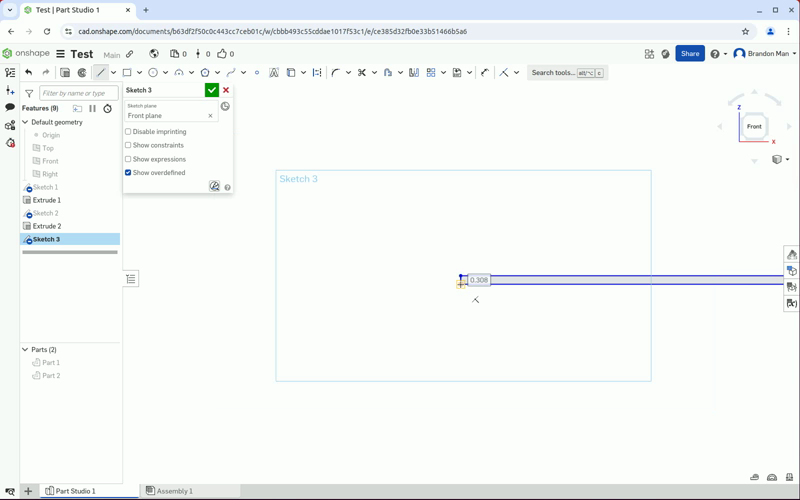
scroll(-6)
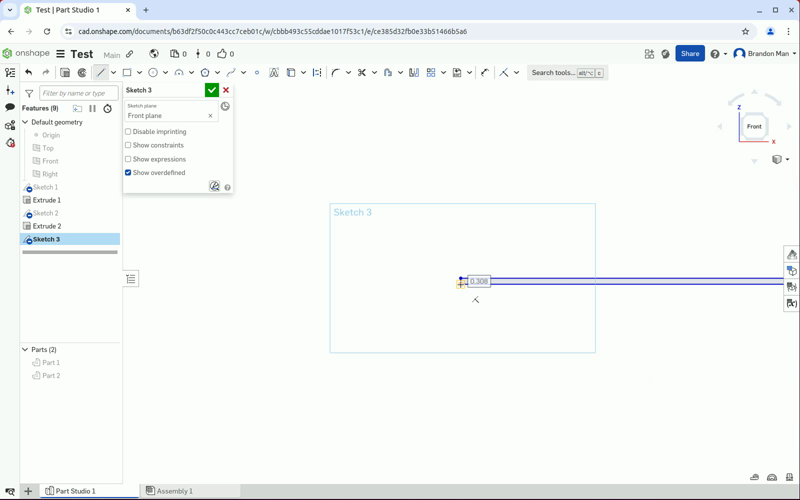
scroll(-6)
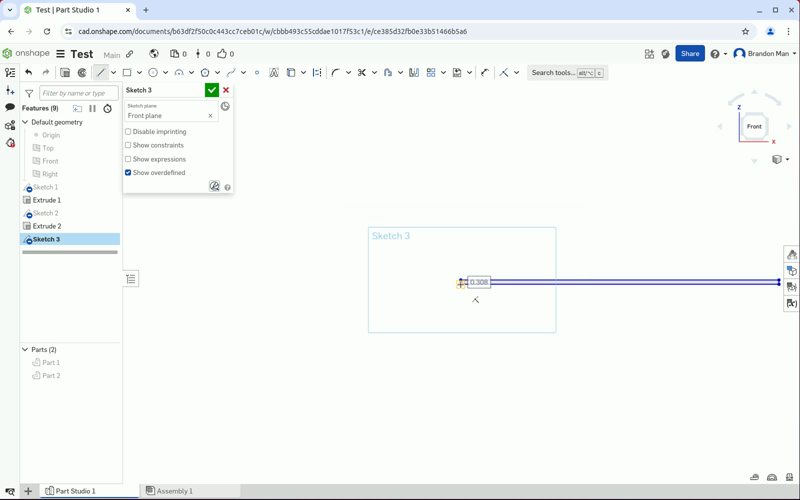
scroll(-6)
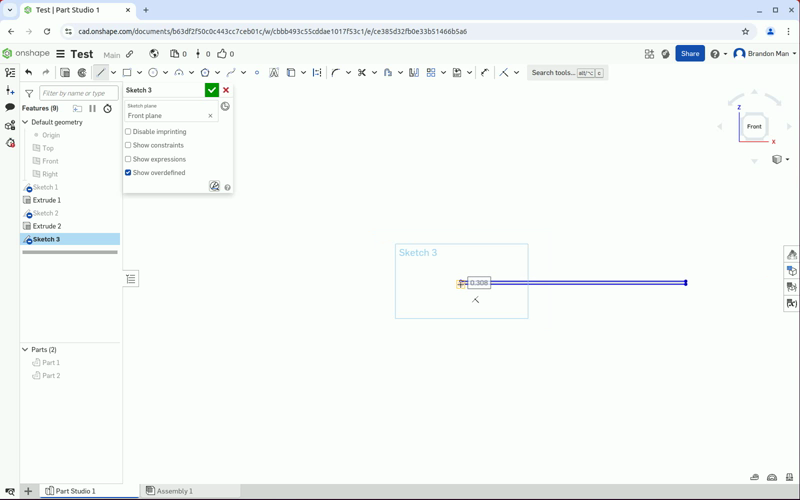
scroll(-6)
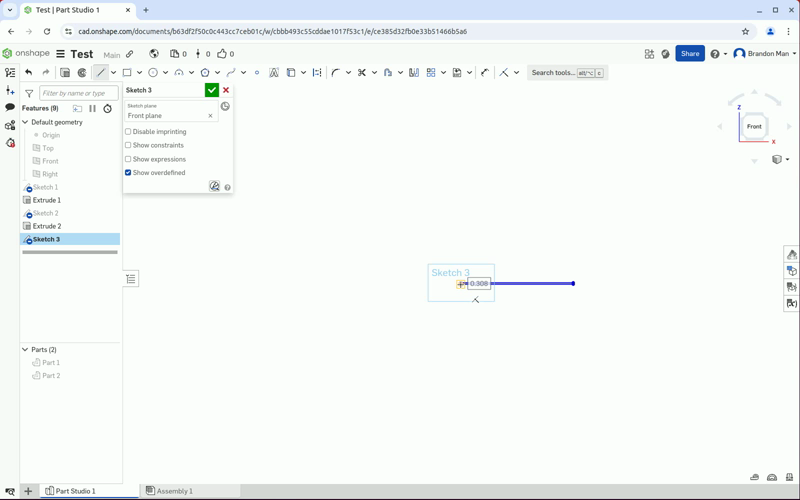
key(esc)
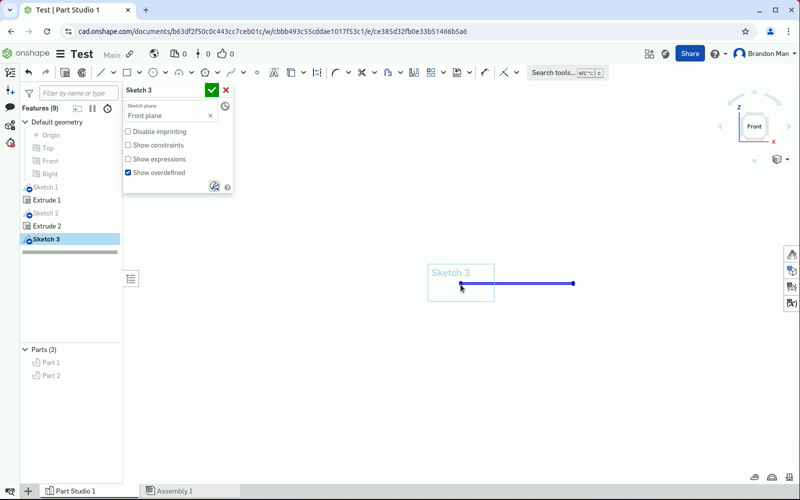
mouse_move(489, 283)
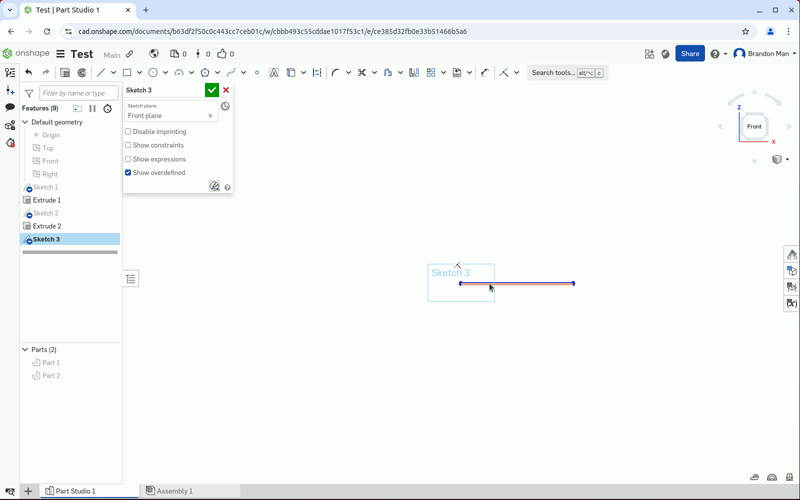
scroll(6)
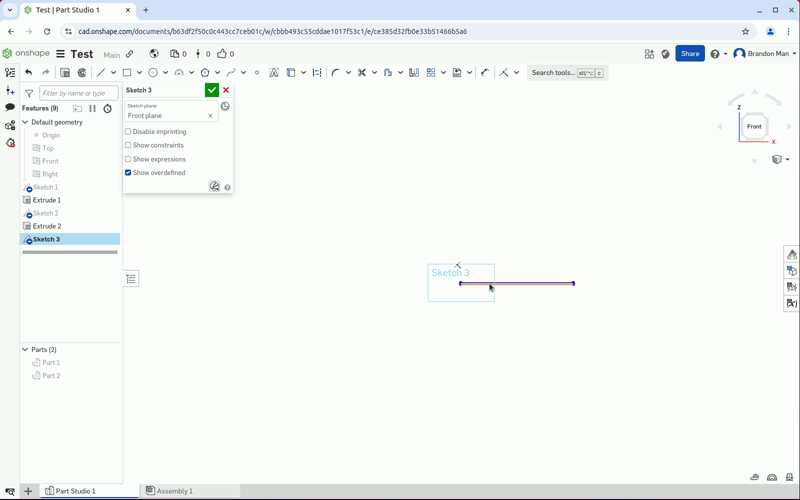
scroll(6)
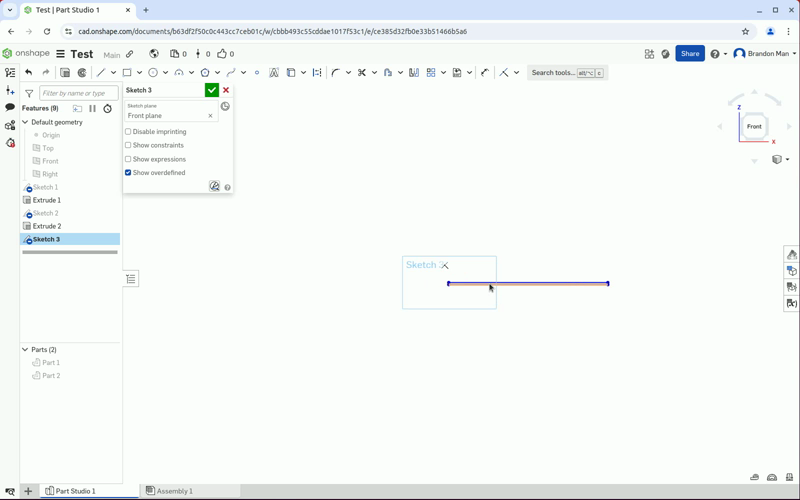
scroll(6)
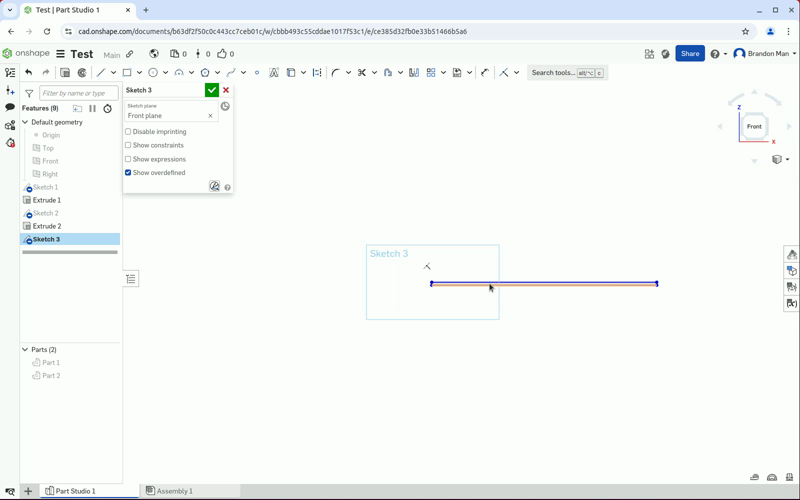
scroll(6)
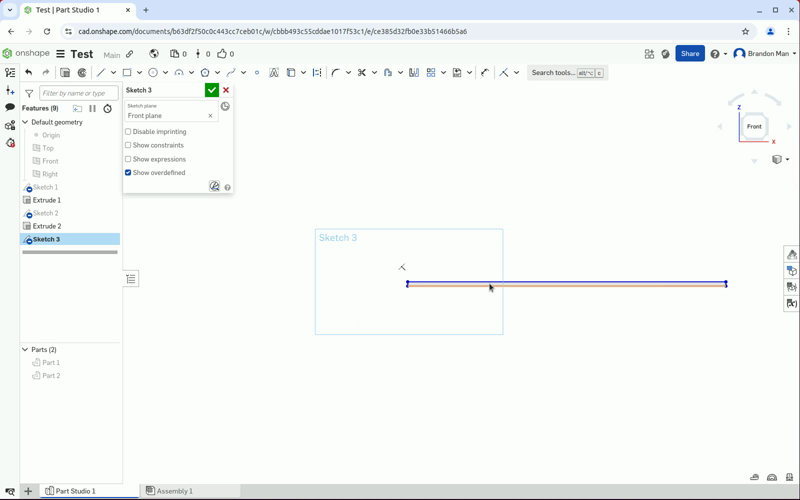
scroll(6)
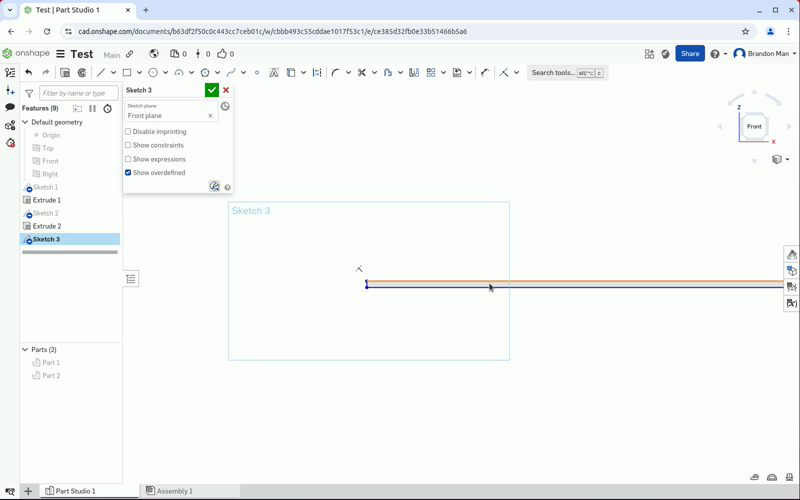
scroll(6)
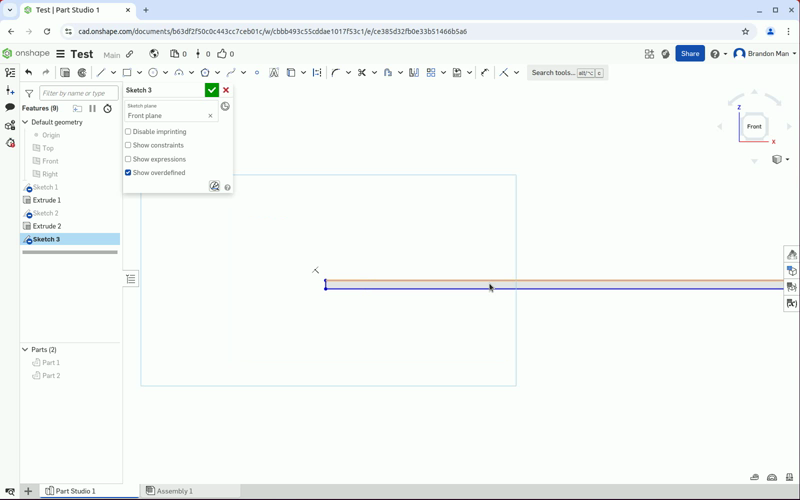
scroll(6)
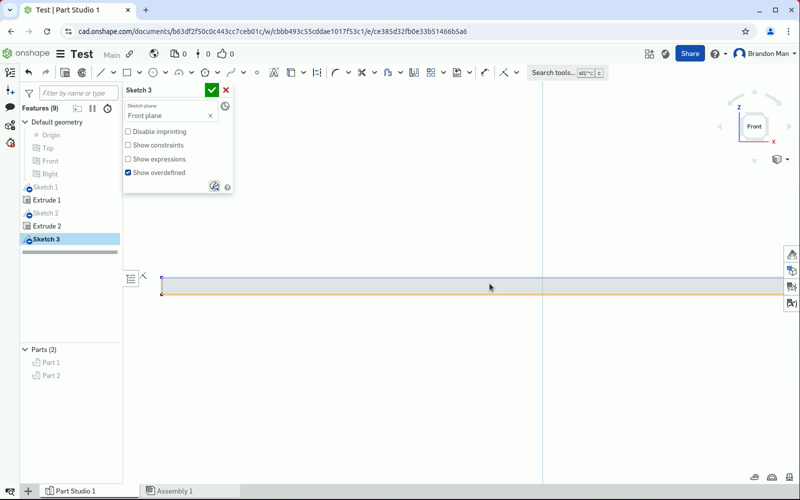
click(489, 283)
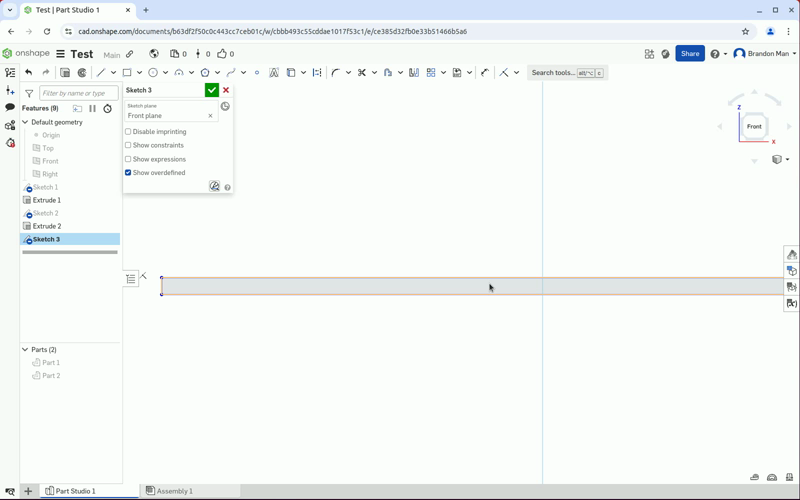
scroll(-6)
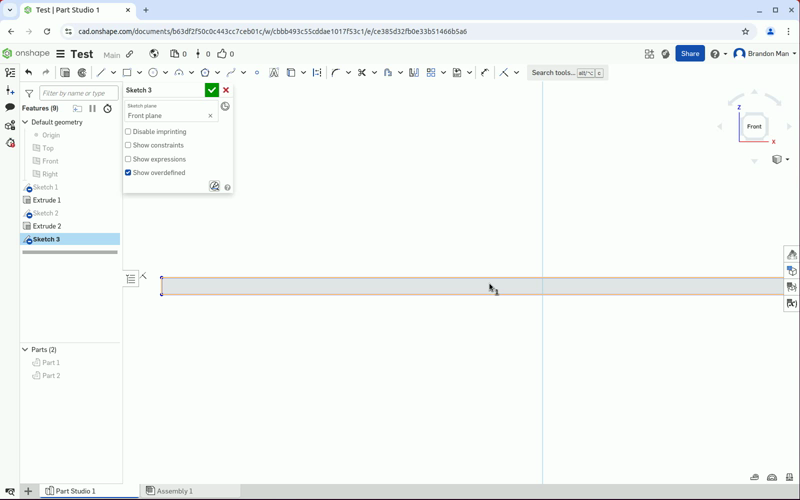
scroll(-6)
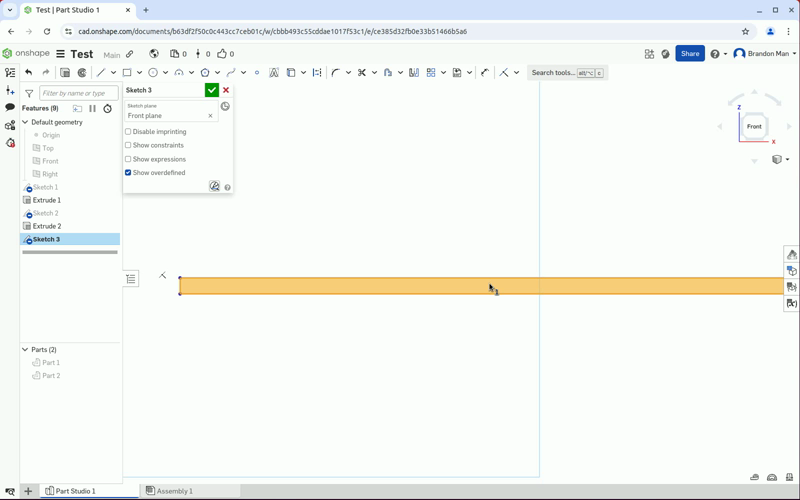
scroll(-6)
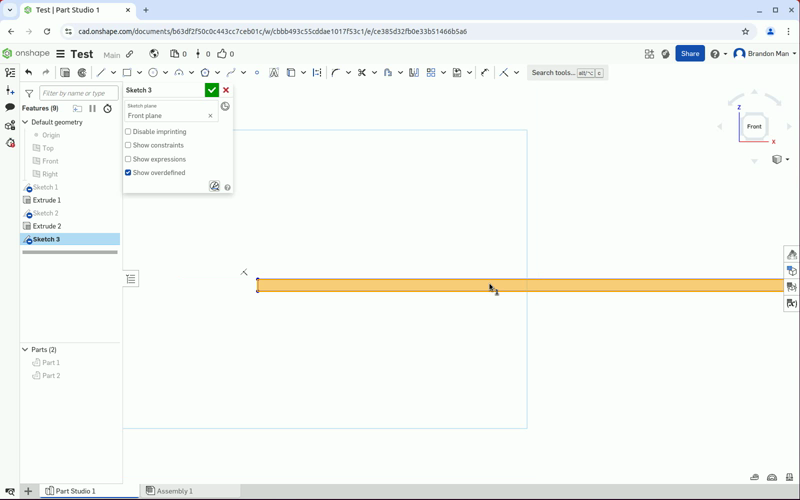
scroll(-6)
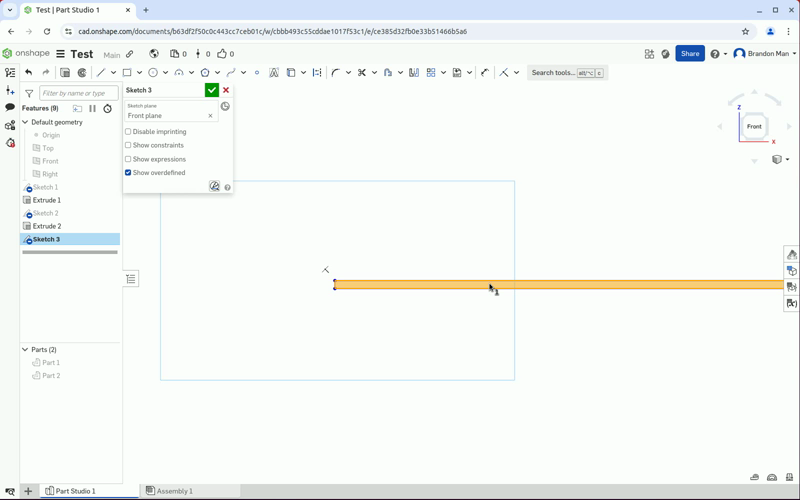
scroll(-6)
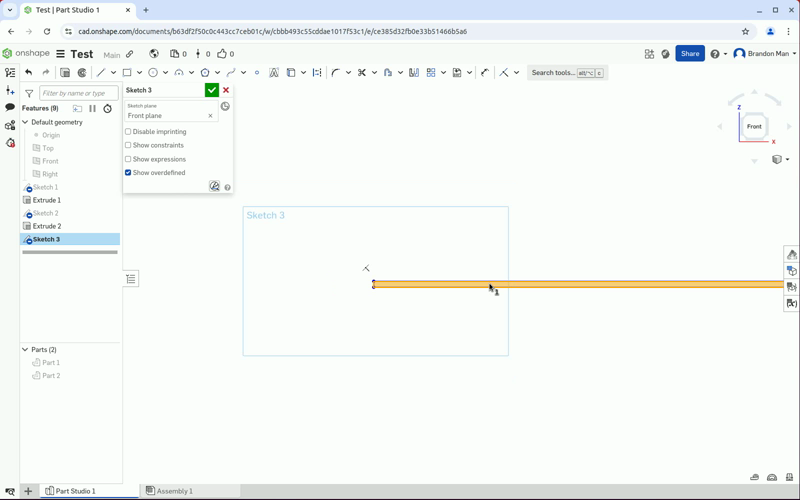
scroll(-6)
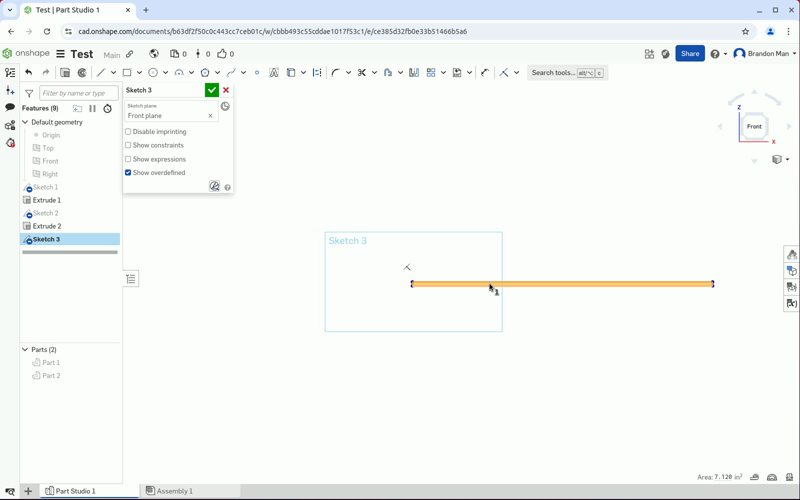
scroll(-6)
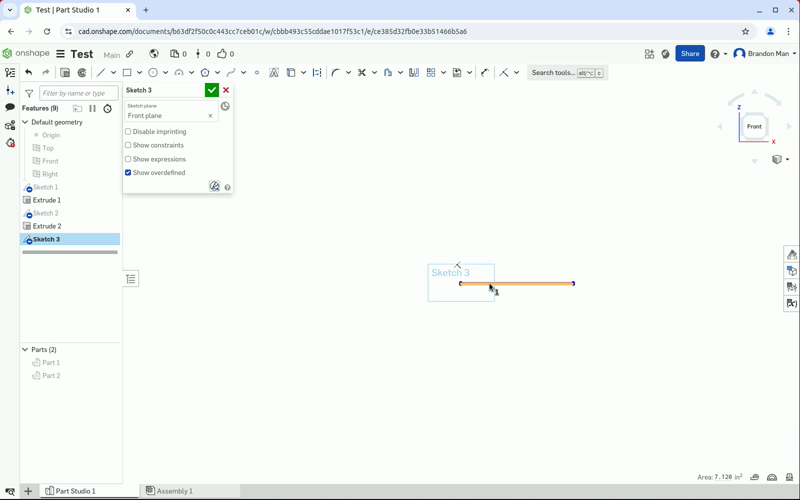
mouse_move(73, 352)
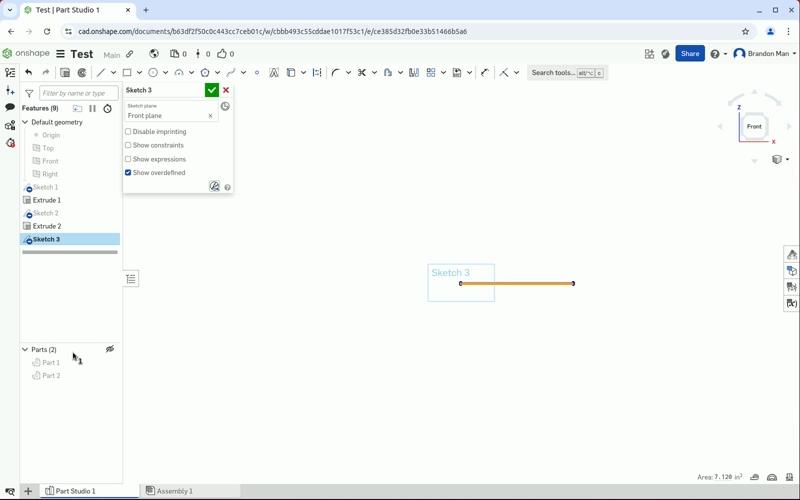
key(shift+y)
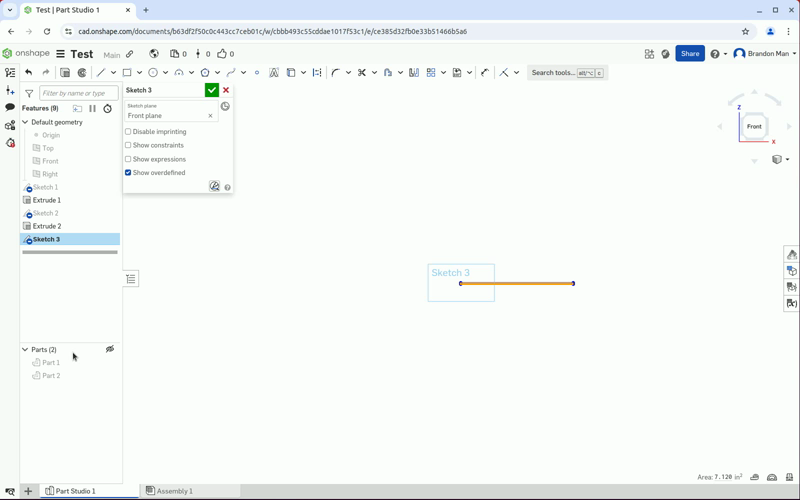
key(shift+e)
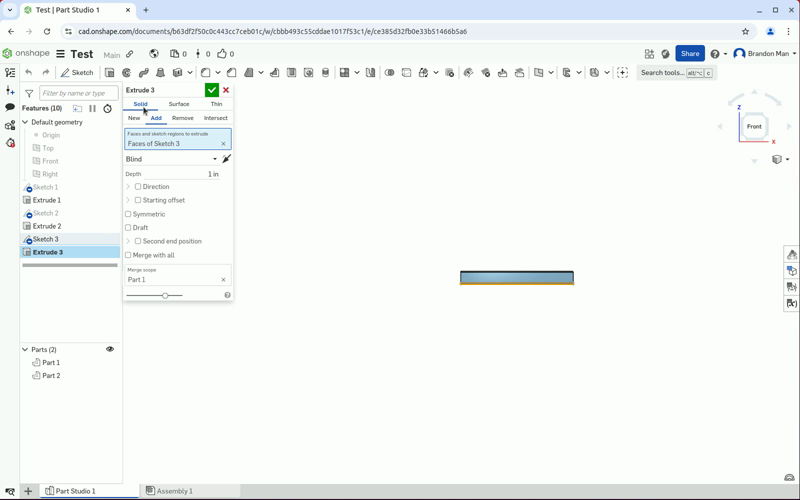
mouse_move(143, 106)
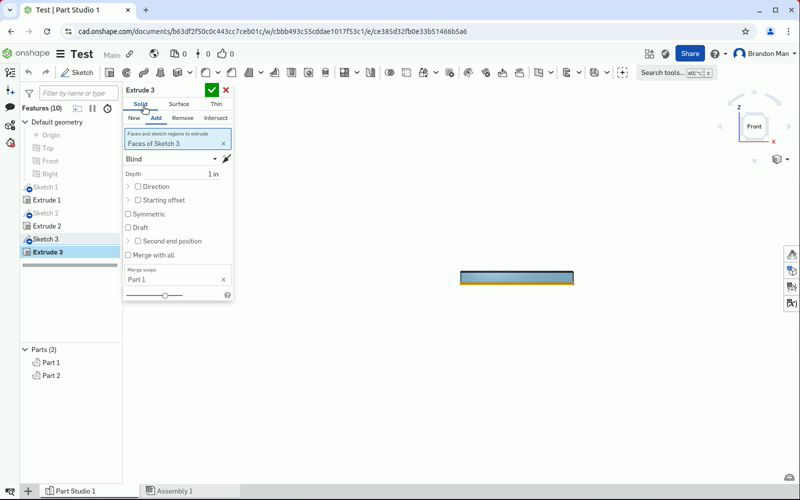
click(143, 106)
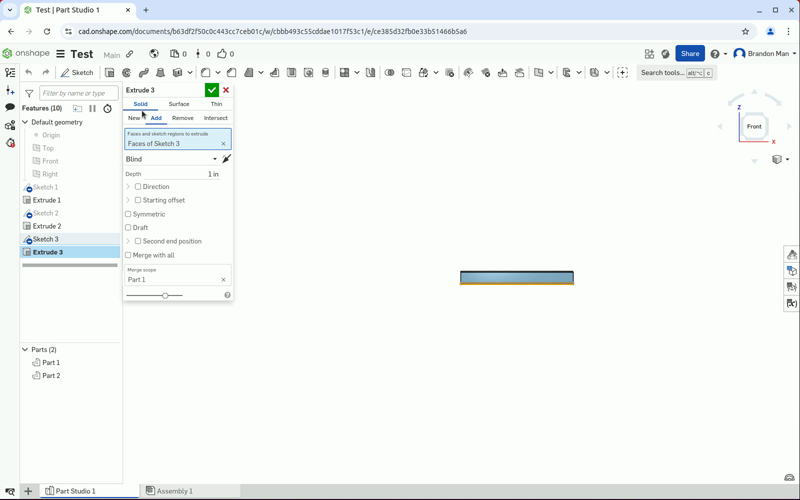
mouse_move(137, 120)
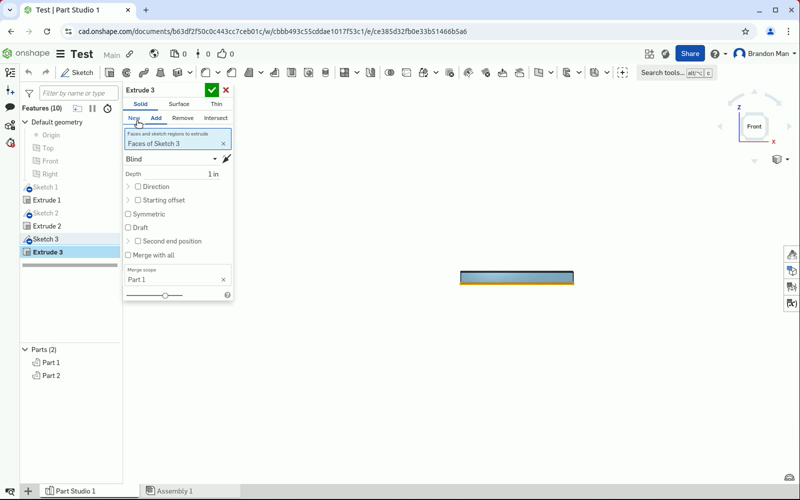
click(137, 120)
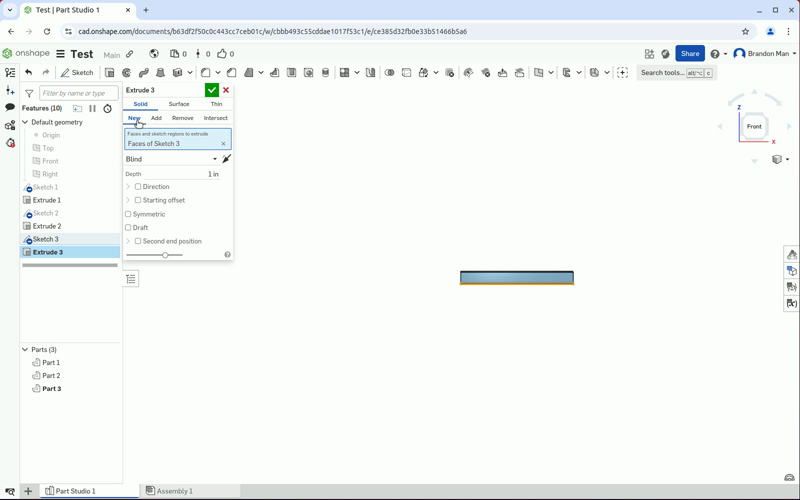
key(tab, 4)
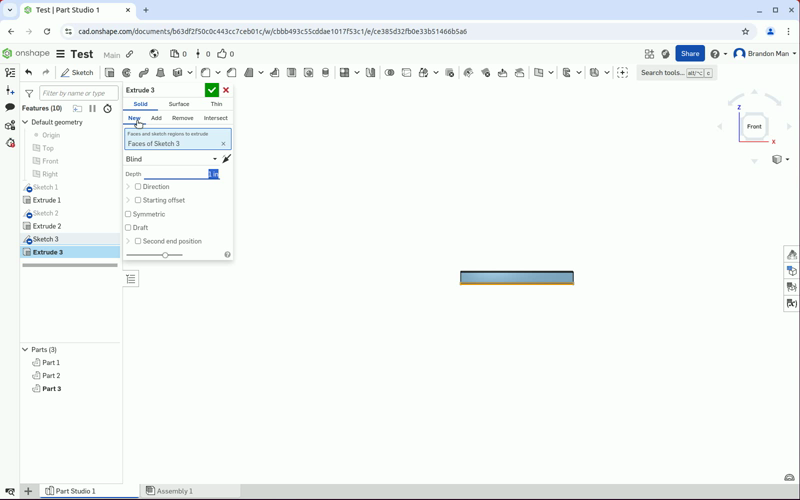
text(3.851)
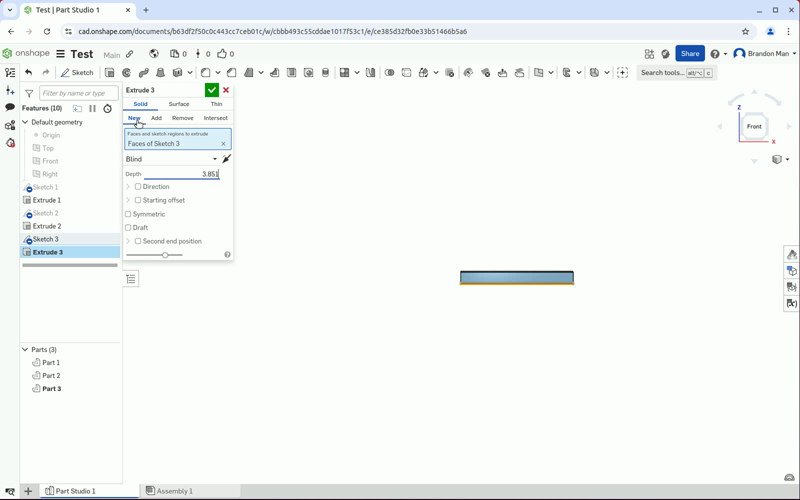
key(enter)
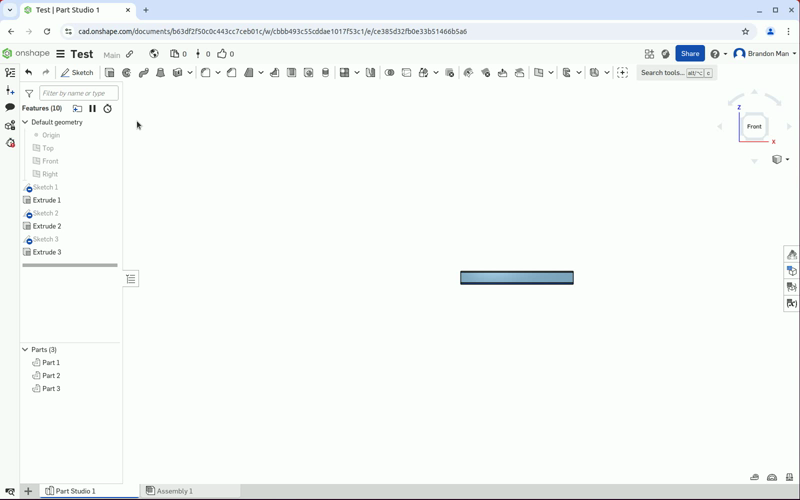
key(shift+h)
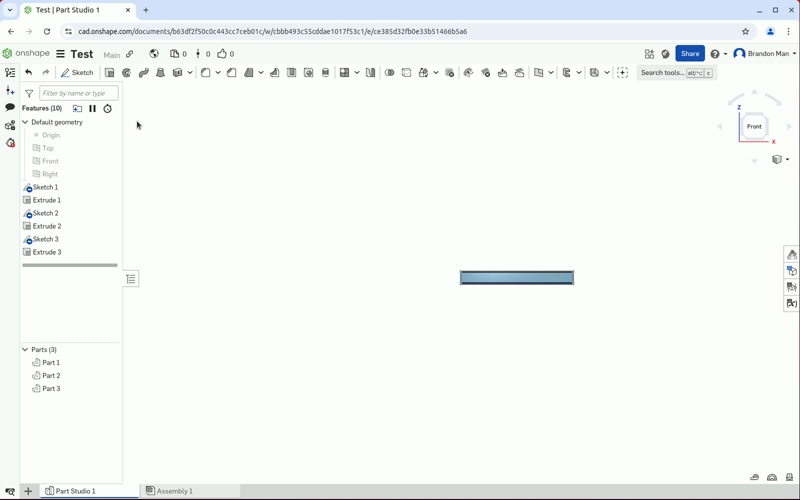
key(shift+h)
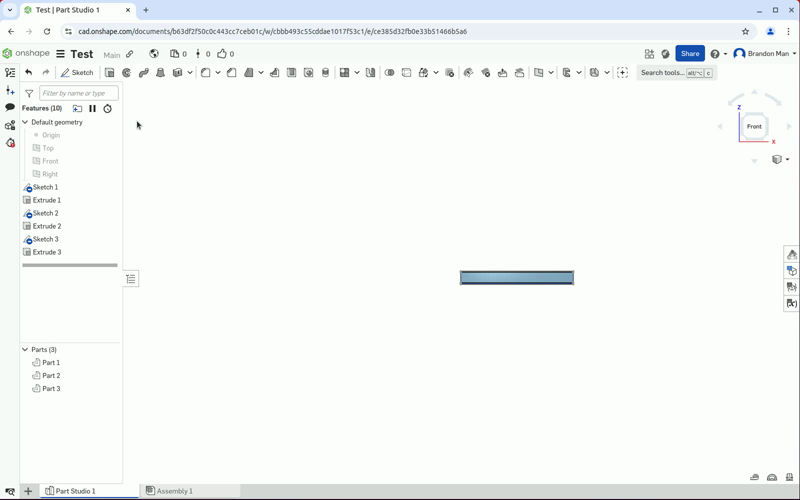
key(shift+7)
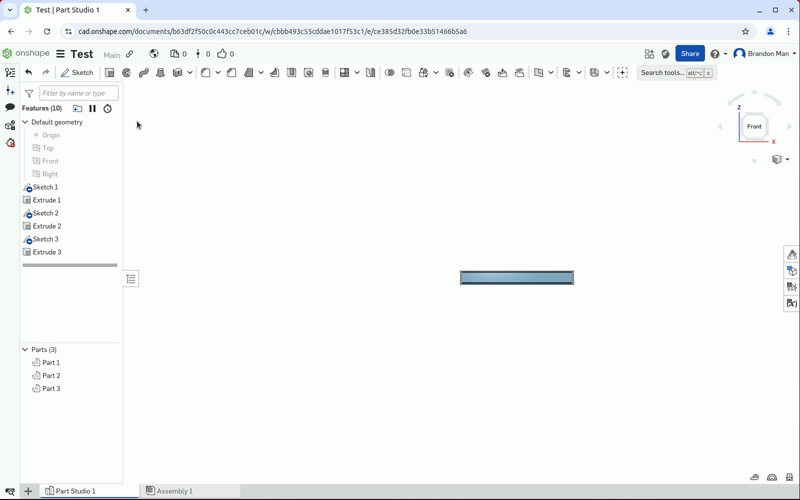
key(left, 2)
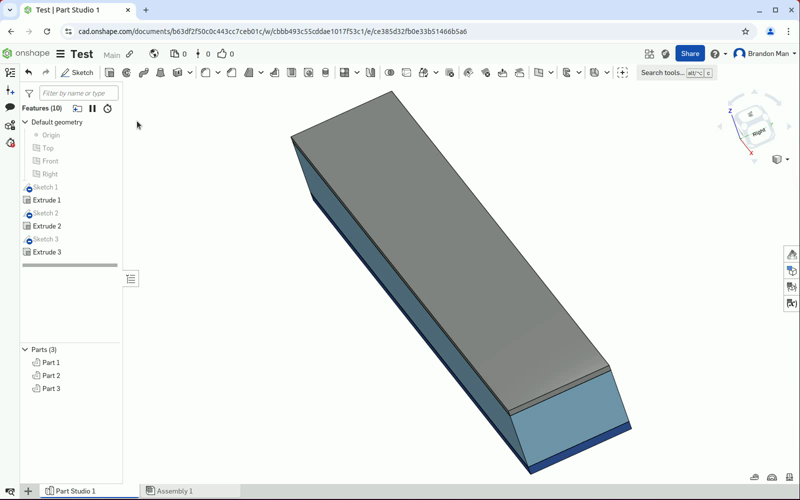
key(down, 2)
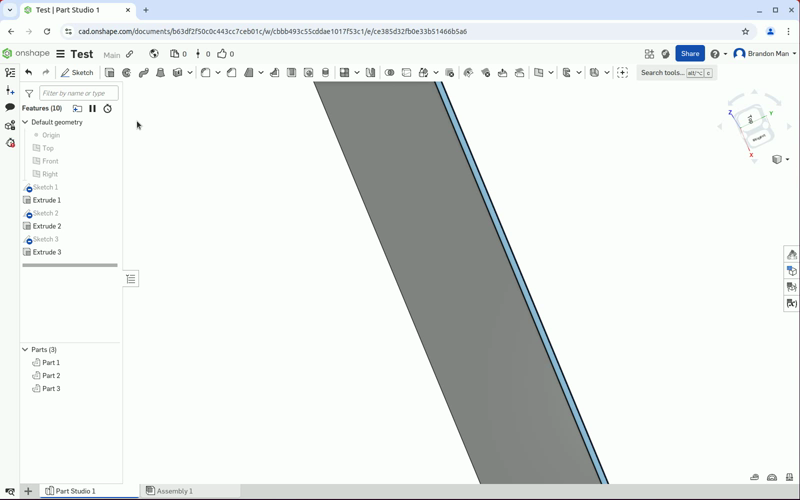
key(up, 2)
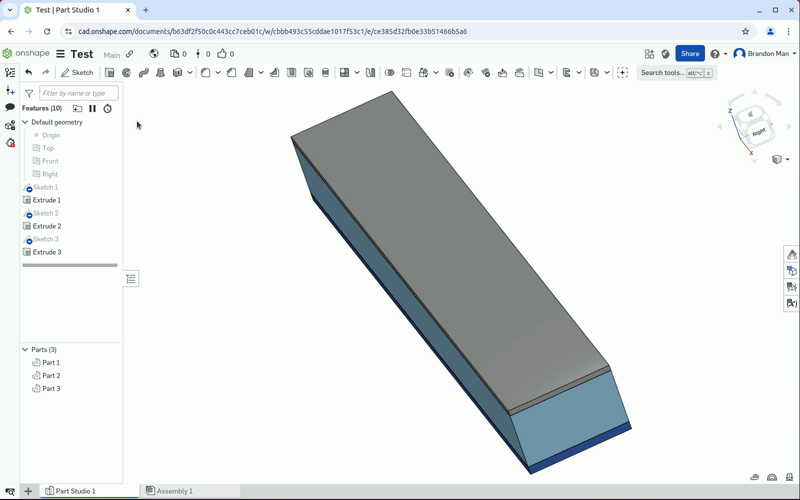
key(right, 2)
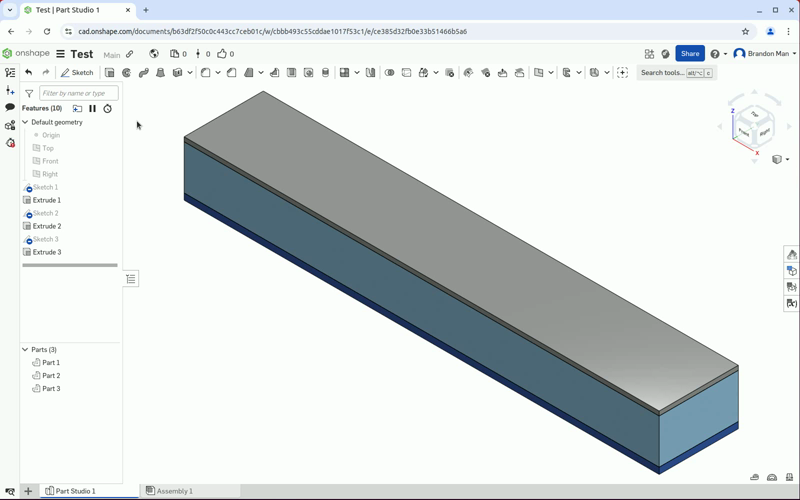
mouse_move(73, 189)
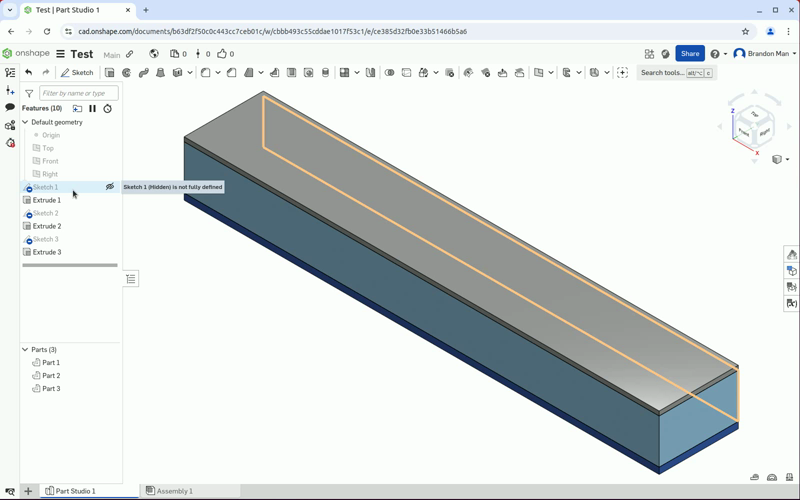
click(73, 189)